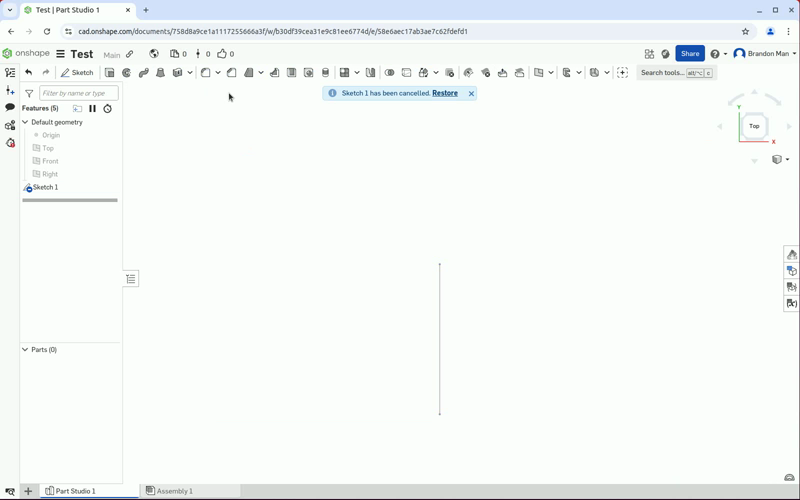
key(shift+h)
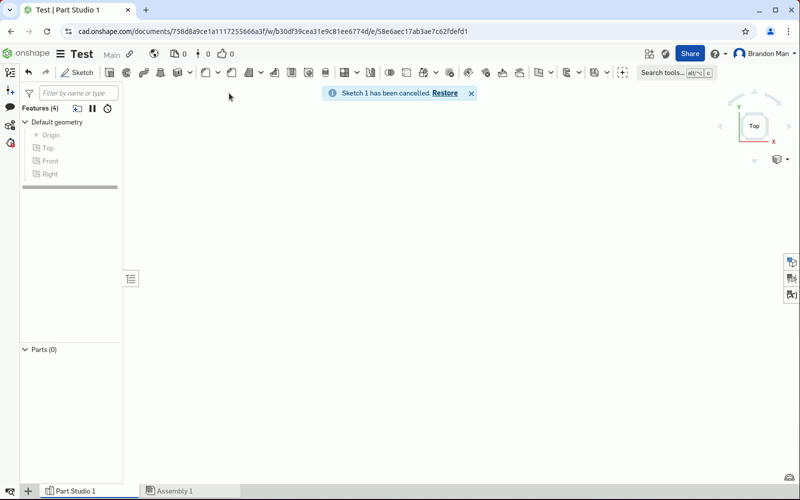
mouse_move(73, 352)
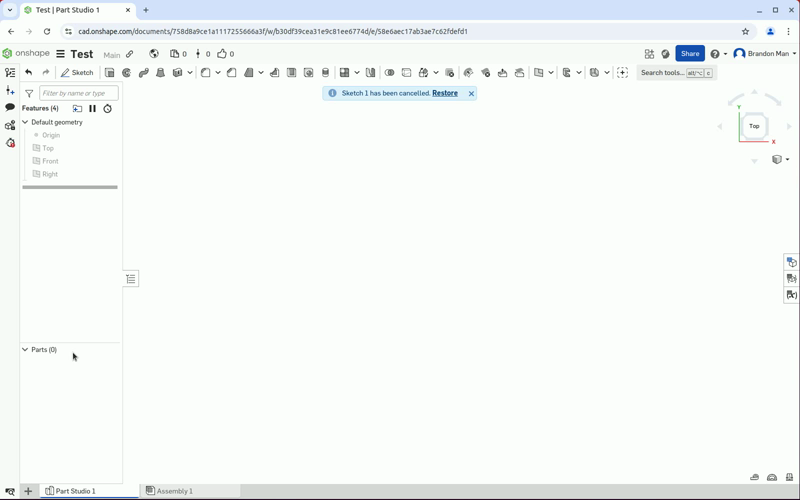
key(y)
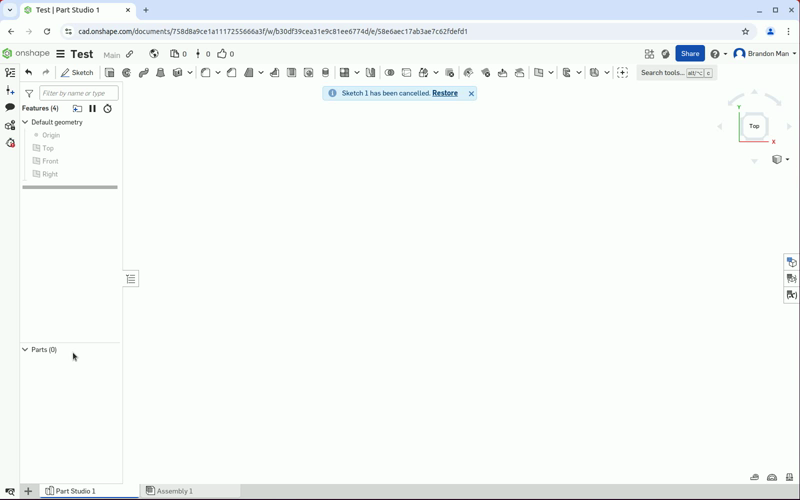
key(shift+p)
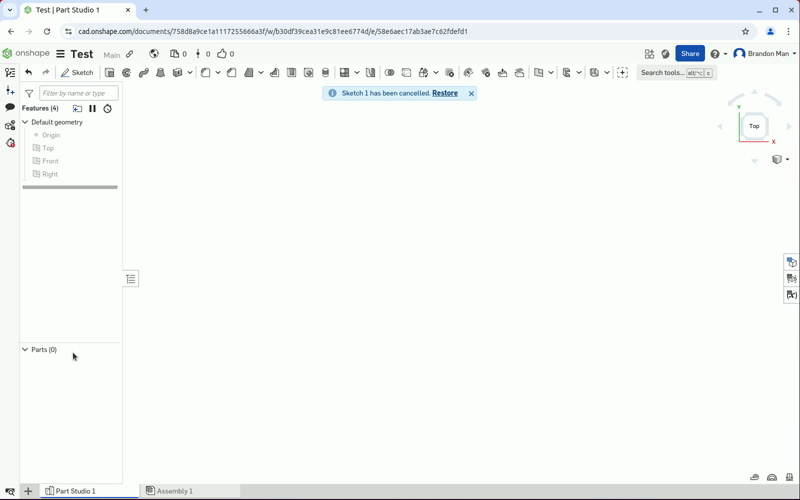
key(space)
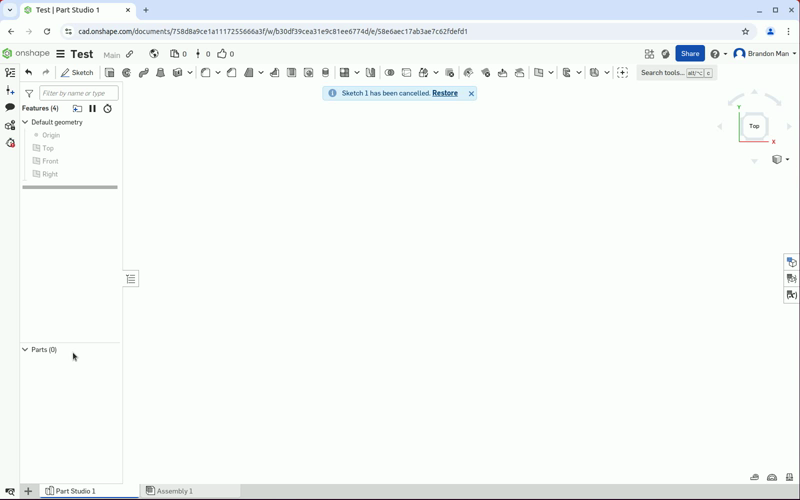
key_down(shift)
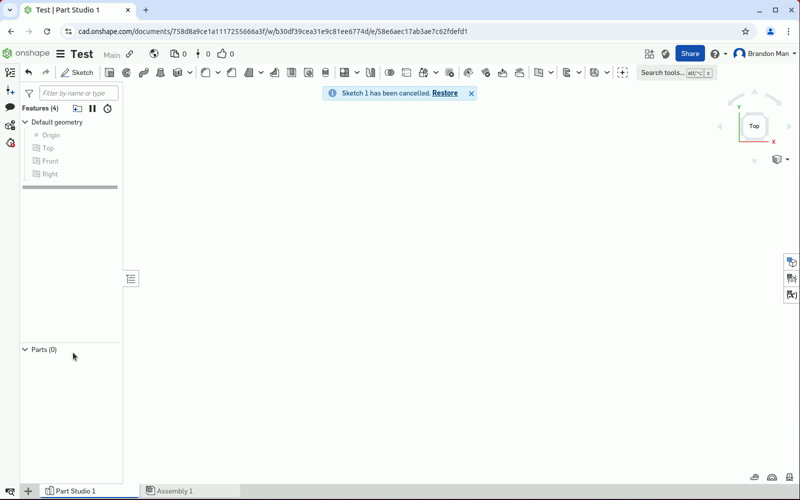
key(up)
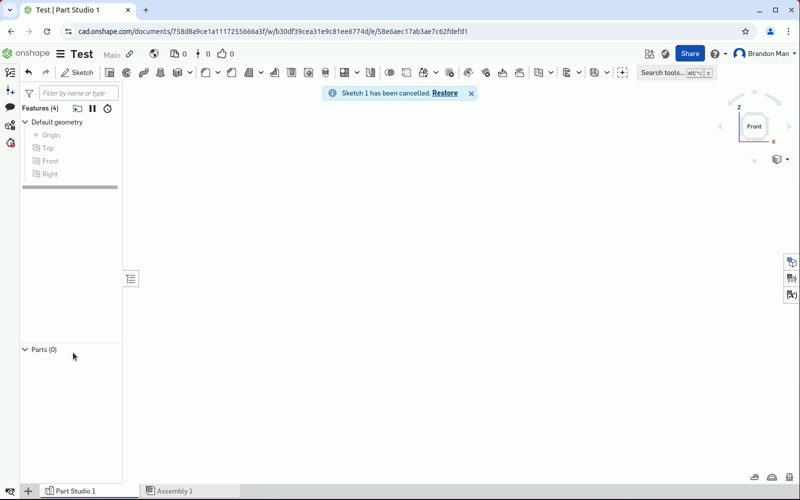
key_up(shift)
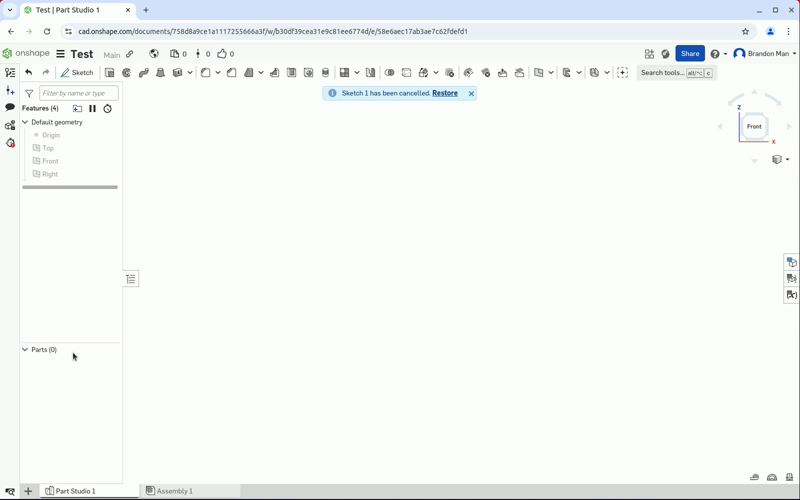
key(space)
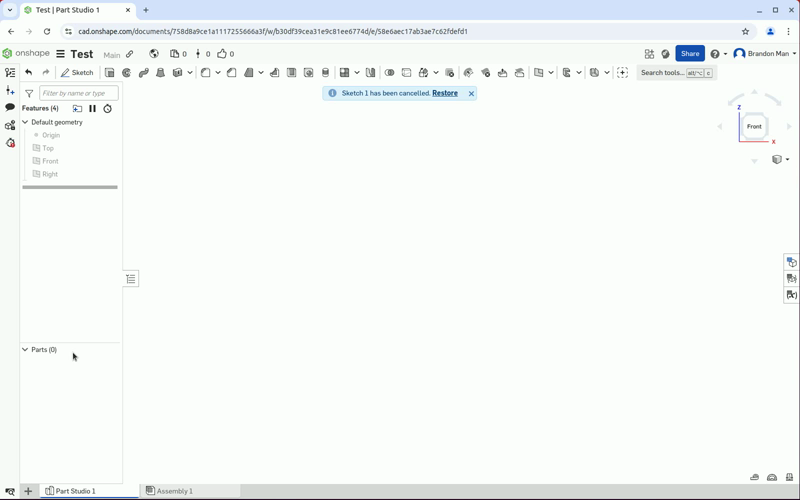
key_down(shift)
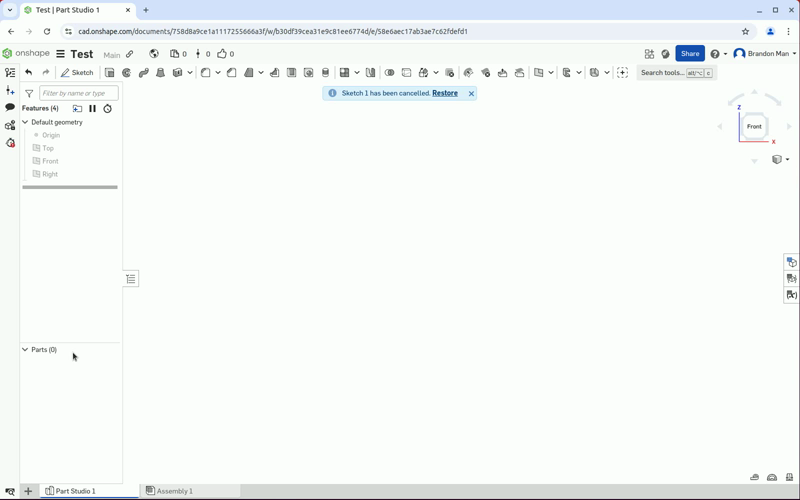
key(left)
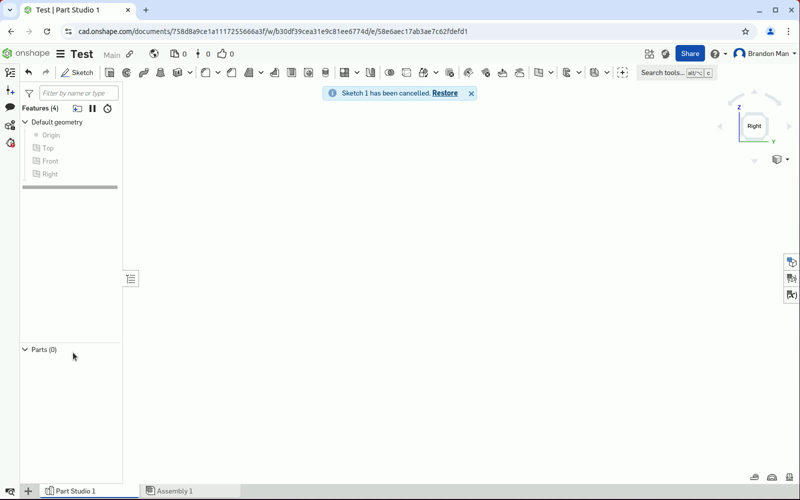
key_up(shift)
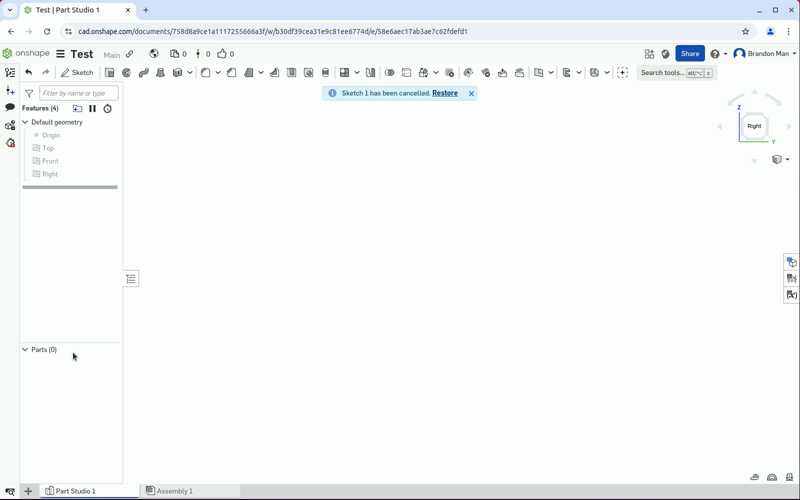
mouse_move(73, 352)
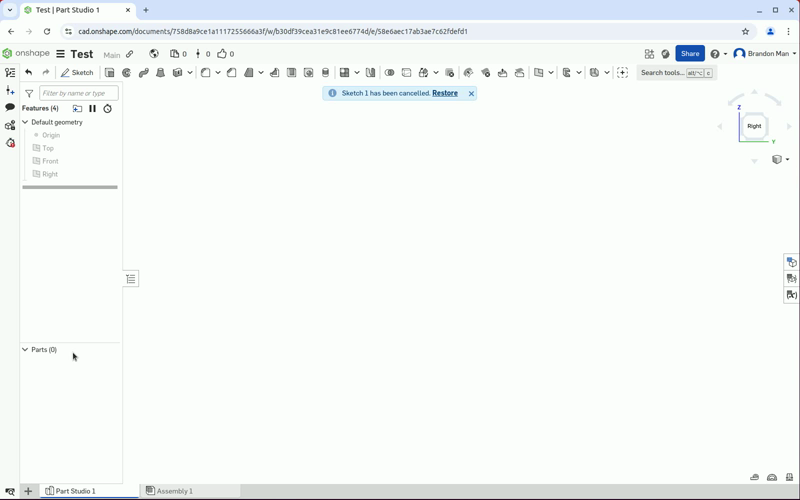
key(shift+y)
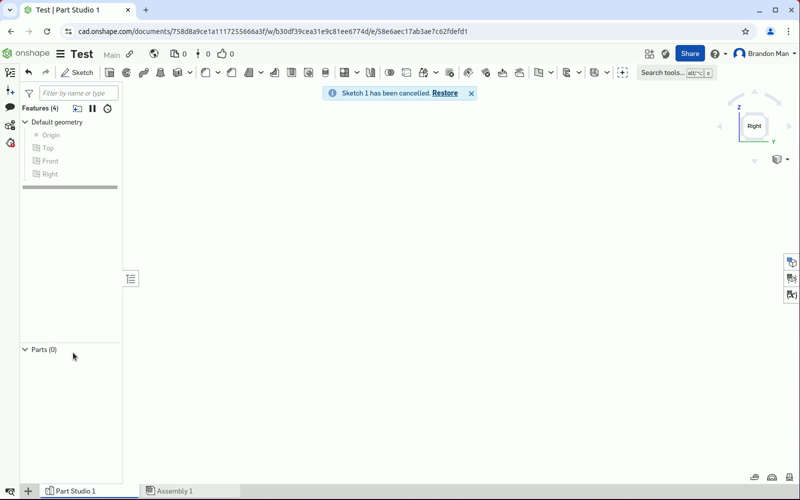
key(shift+s)
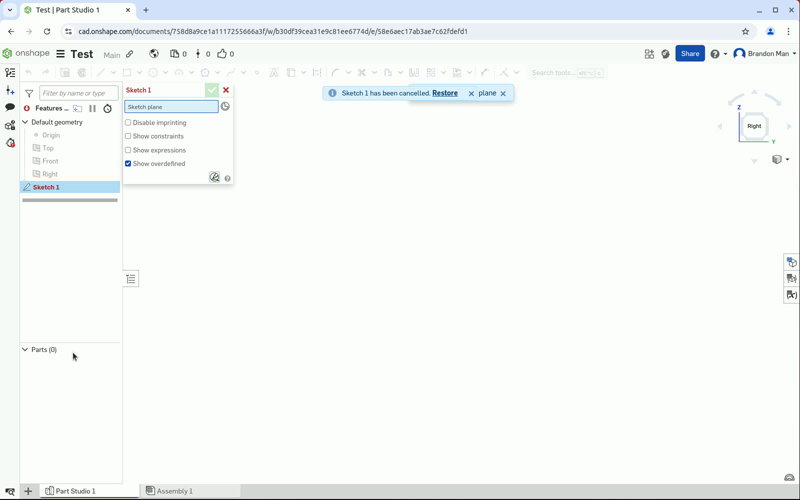
mouse_move(73, 176)
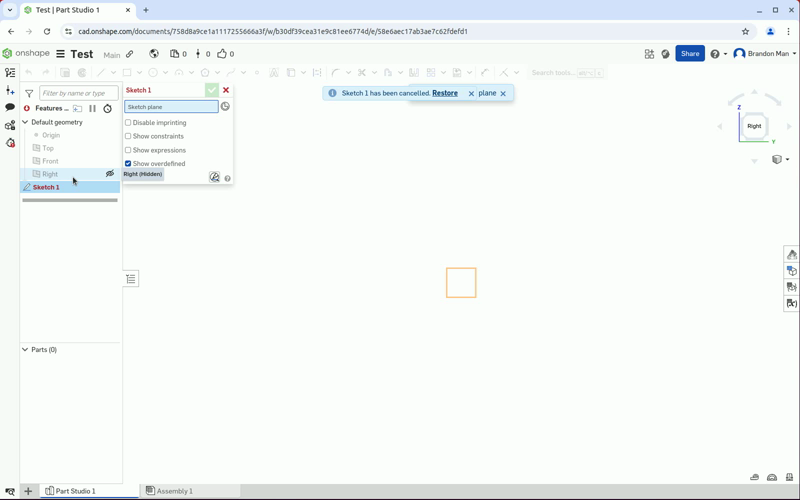
click(73, 176)
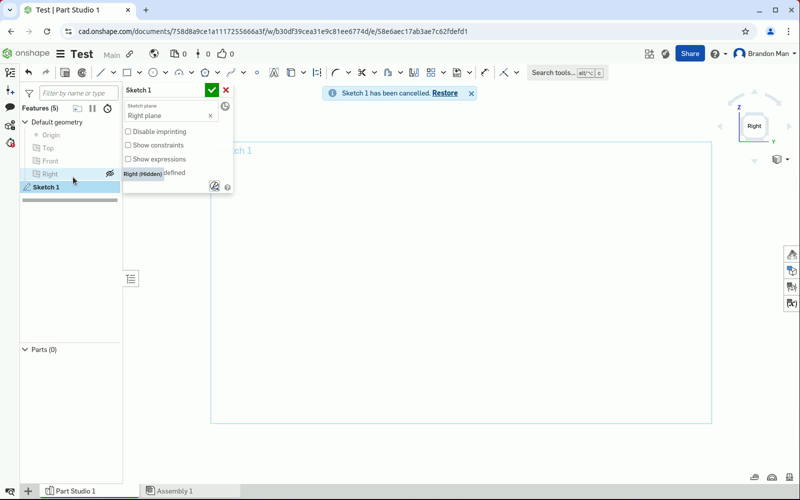
mouse_move(73, 352)
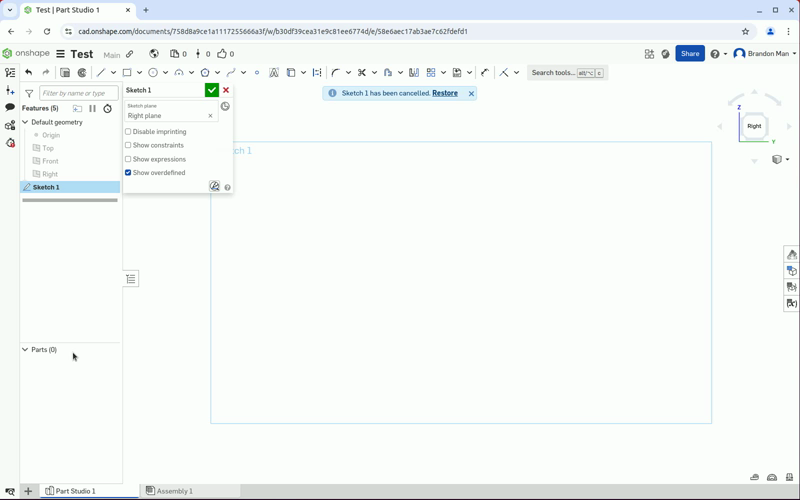
key(y)
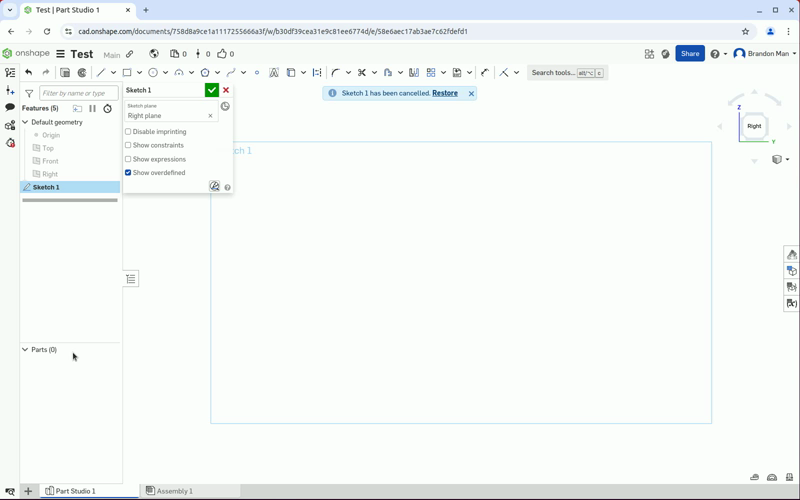
key(l)
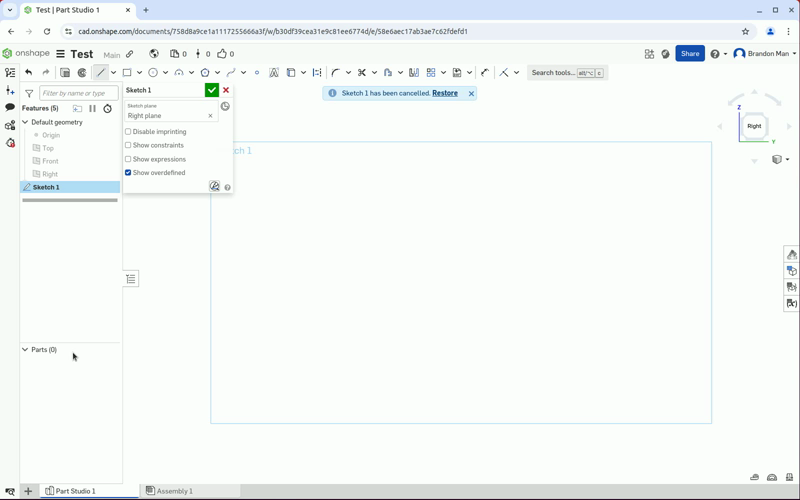
key_down(shift)
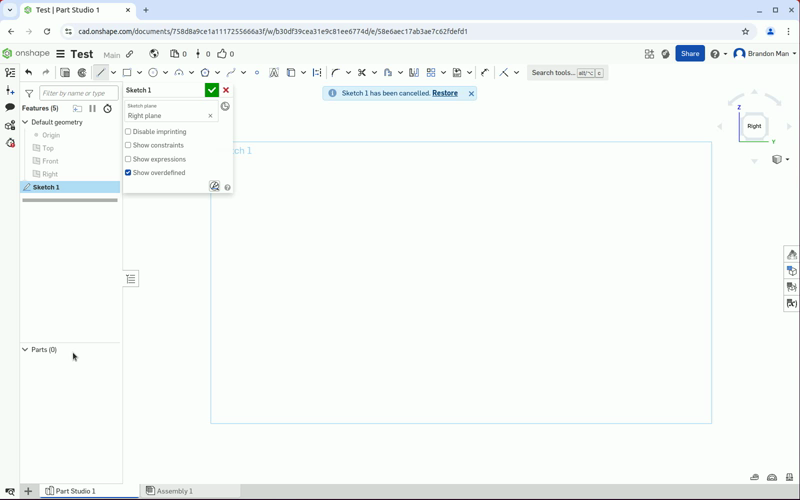
mouse_move(357, 349)
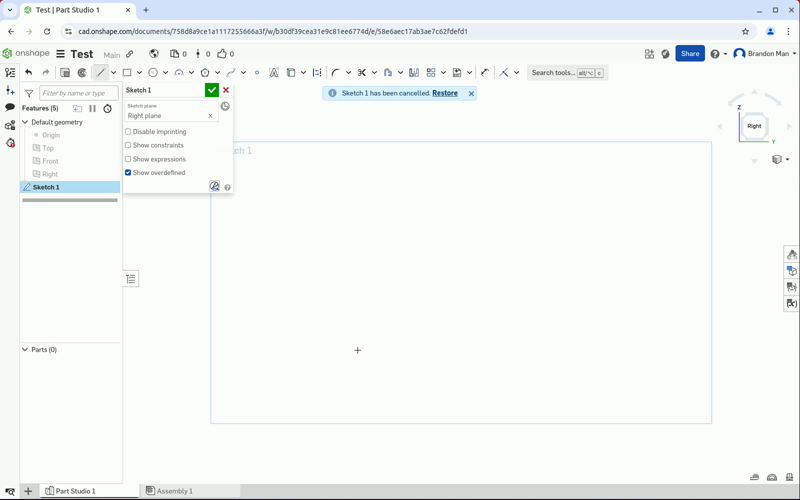
click(357, 349)
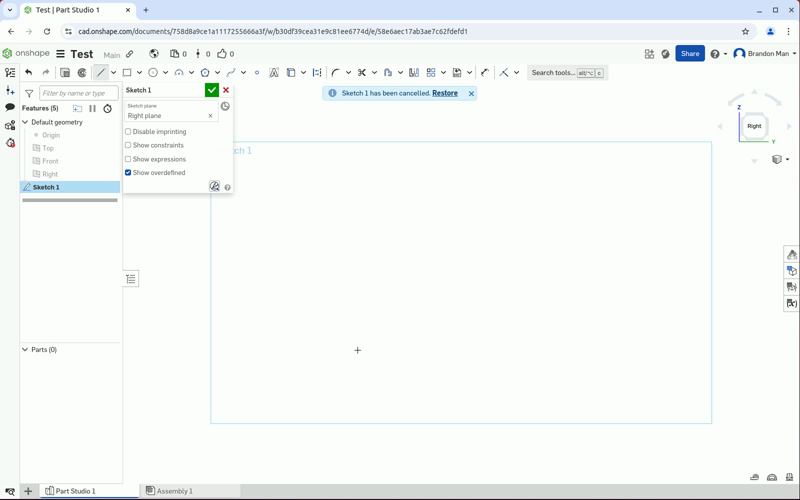
key_up(shift)
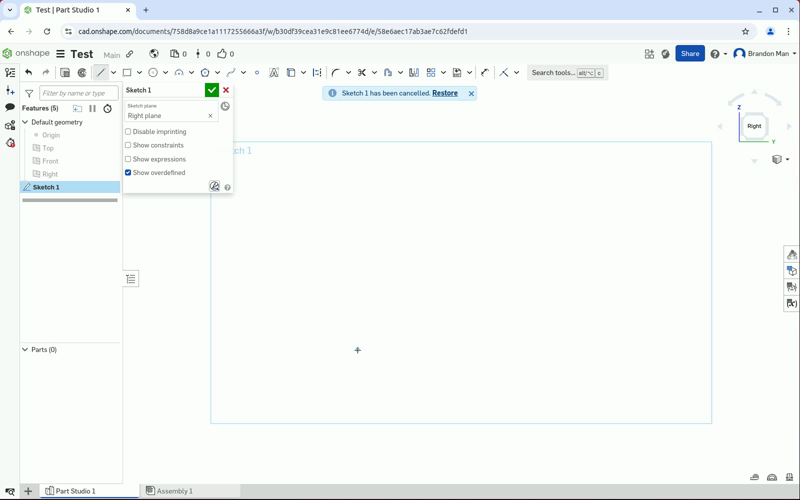
key_down(shift)
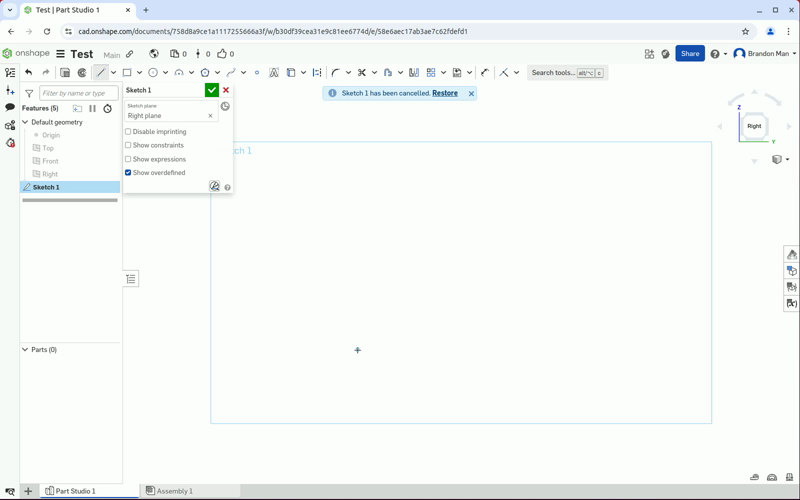
mouse_move(387, 349)
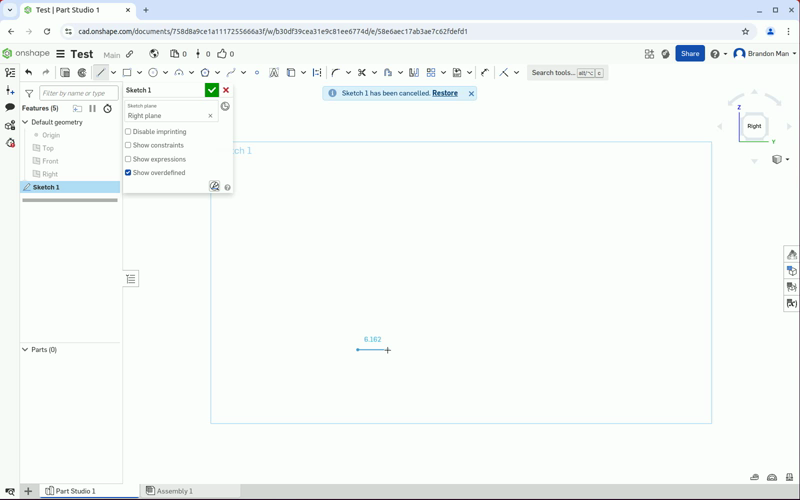
mouse_move(382, 349)
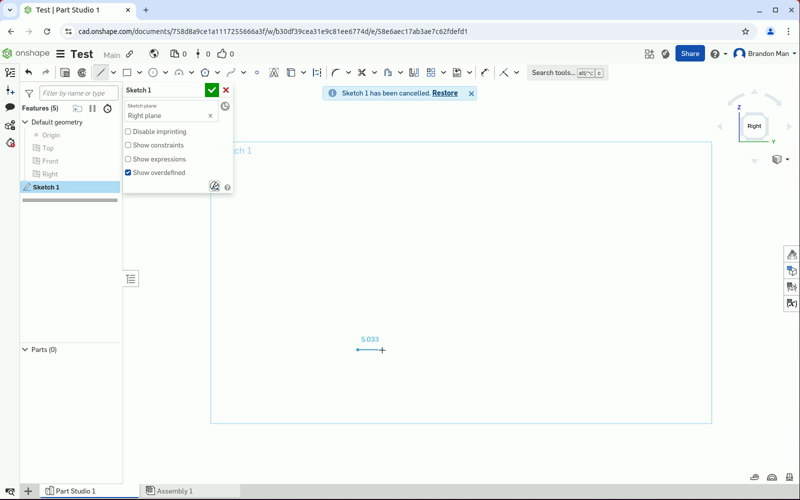
click(382, 349)
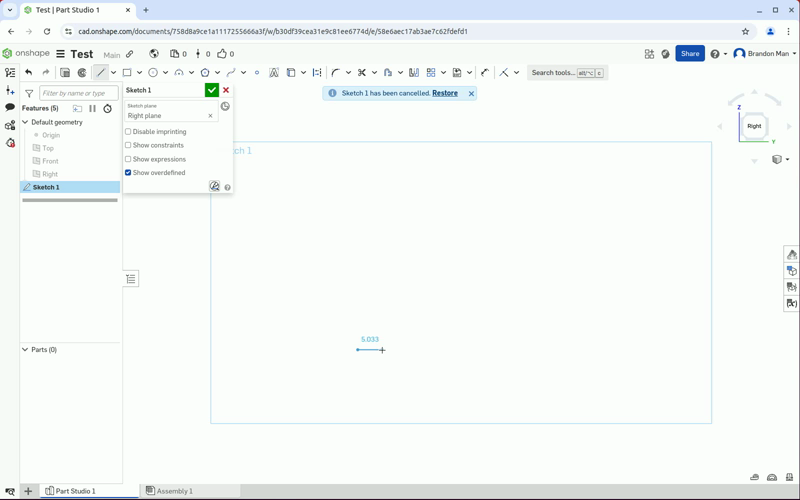
key_up(shift)
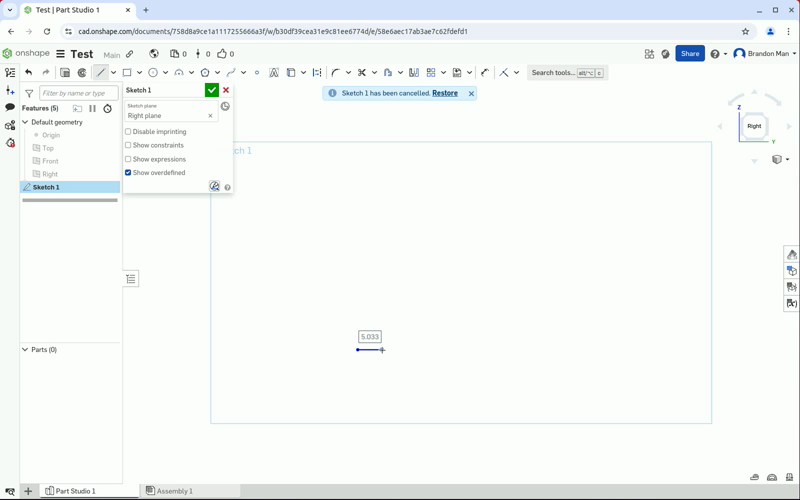
key_down(shift)
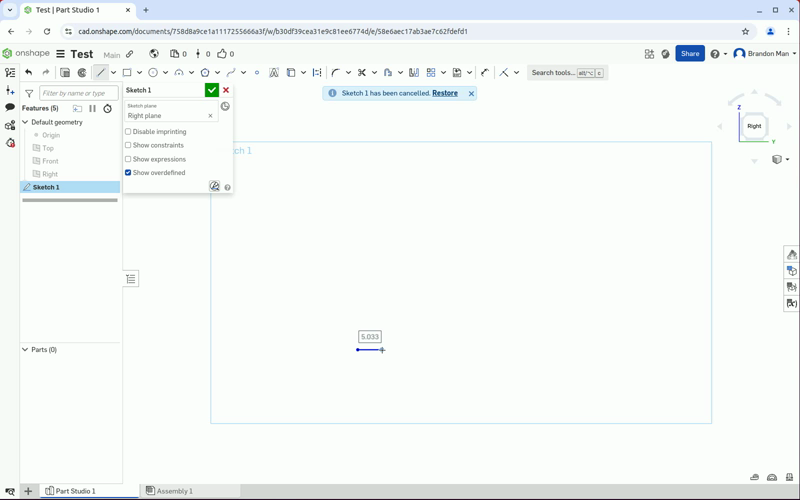
mouse_move(382, 266)
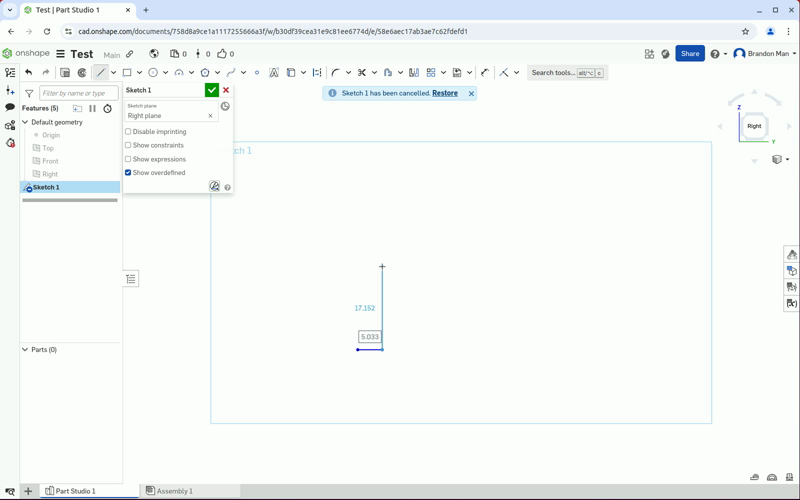
click(382, 266)
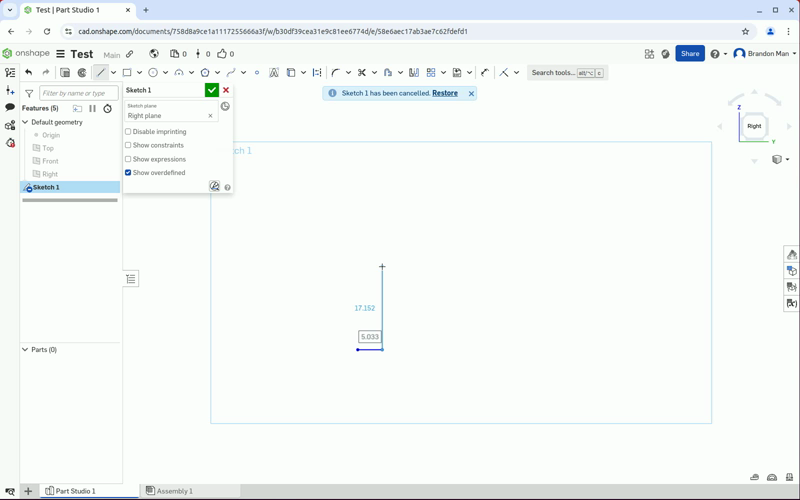
key_up(shift)
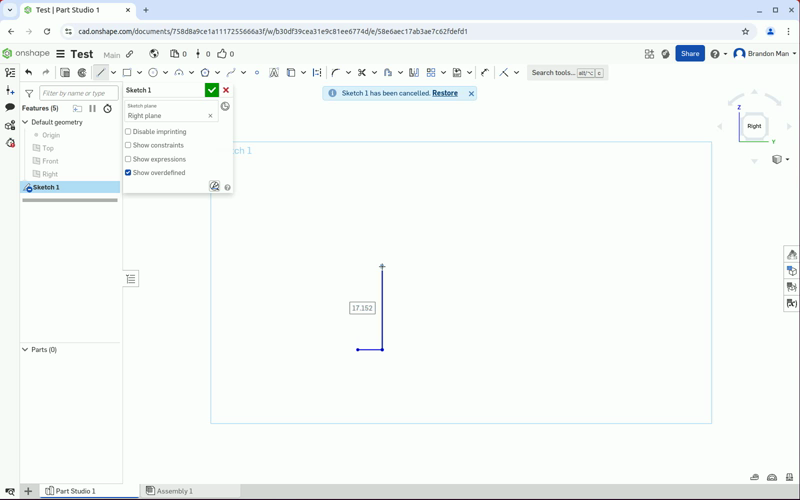
key_down(shift)
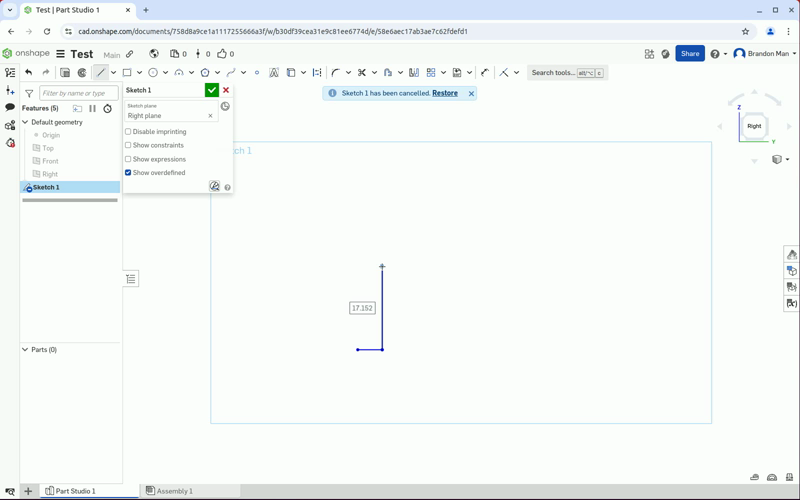
mouse_move(547, 266)
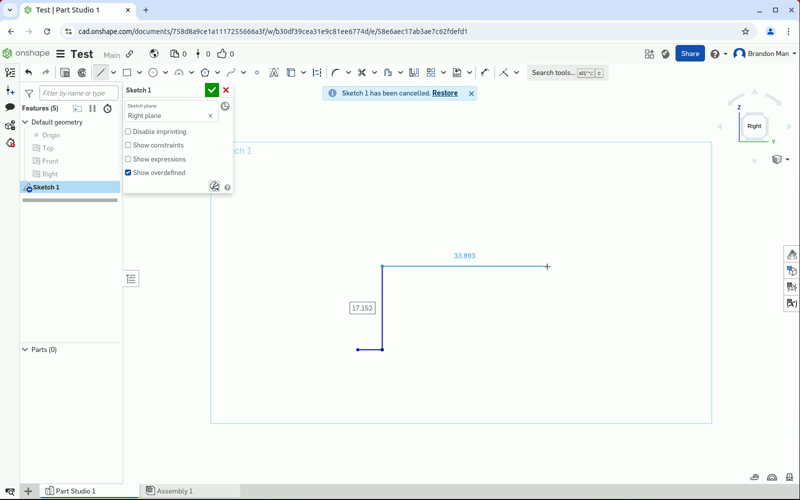
click(547, 266)
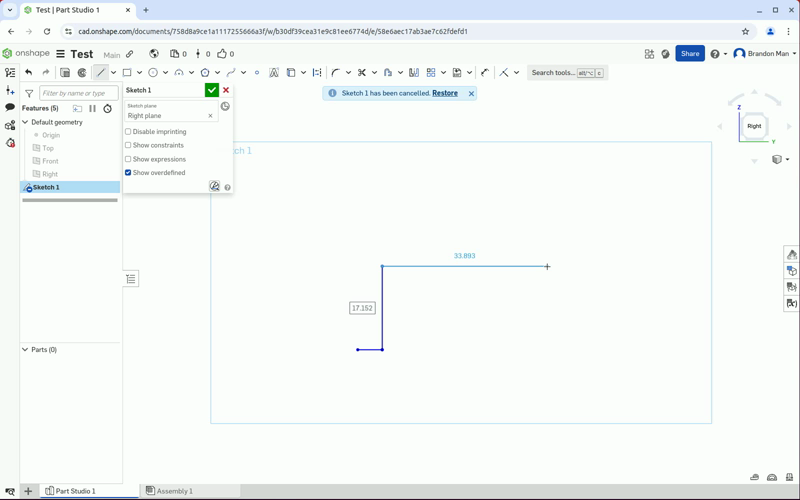
key_up(shift)
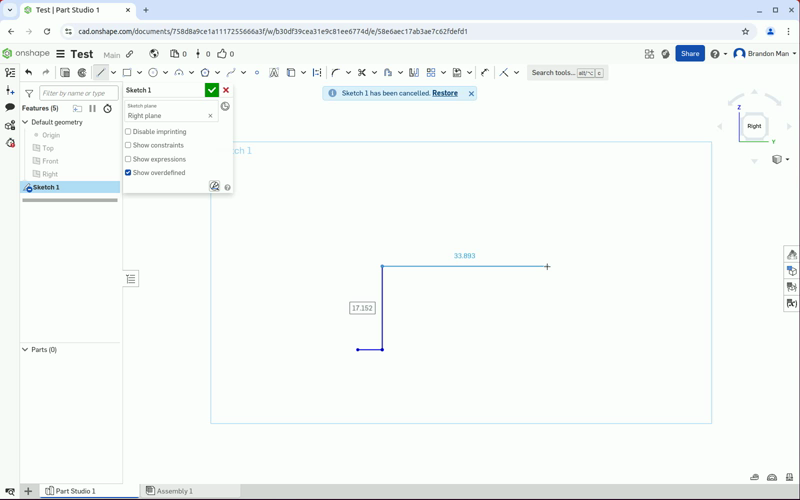
key_down(shift)
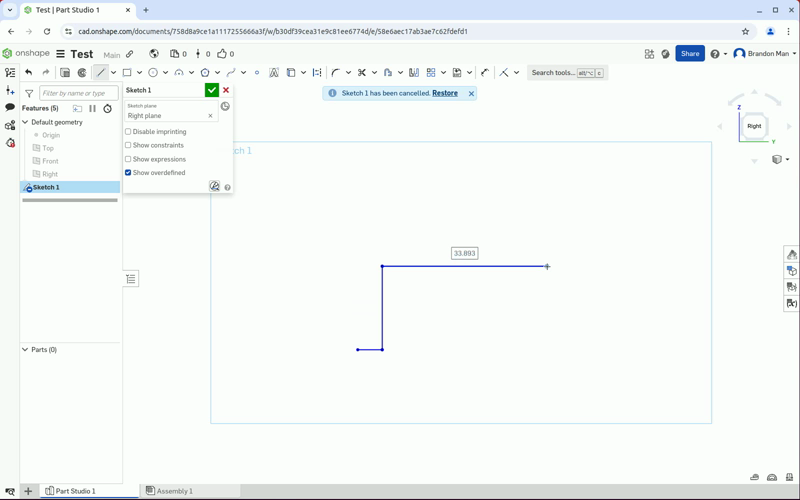
mouse_move(547, 349)
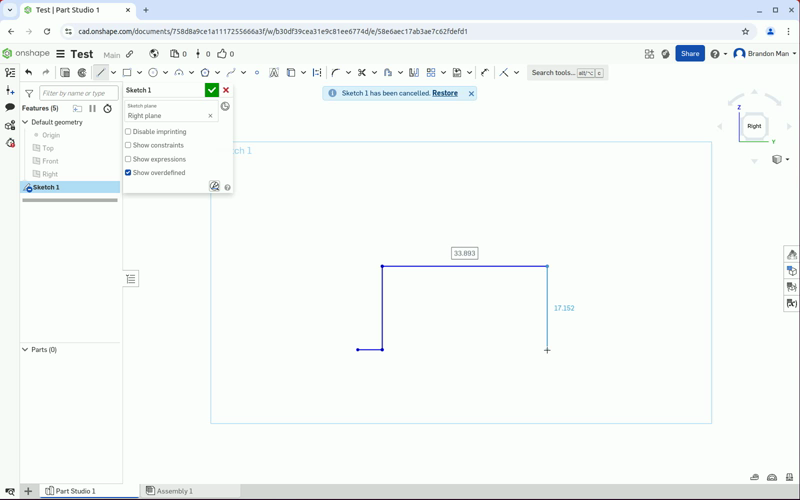
click(547, 349)
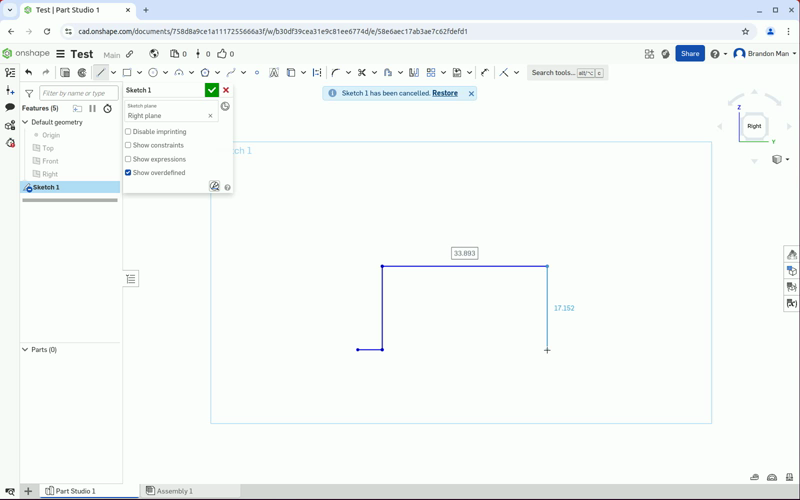
key_up(shift)
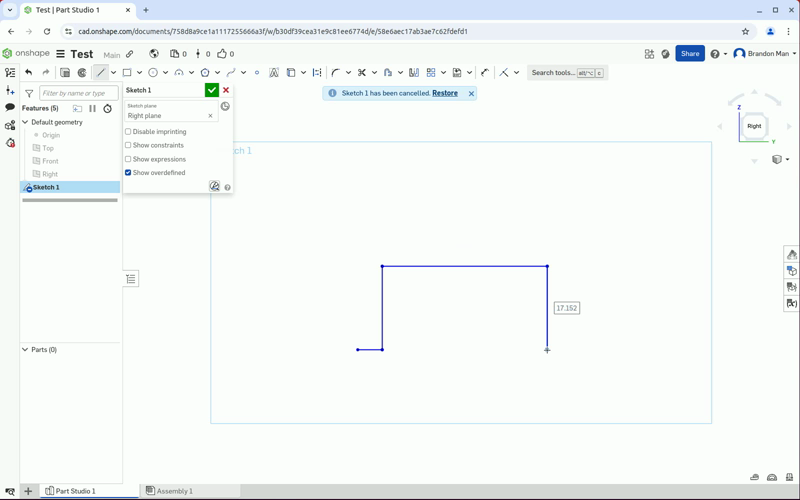
key_down(shift)
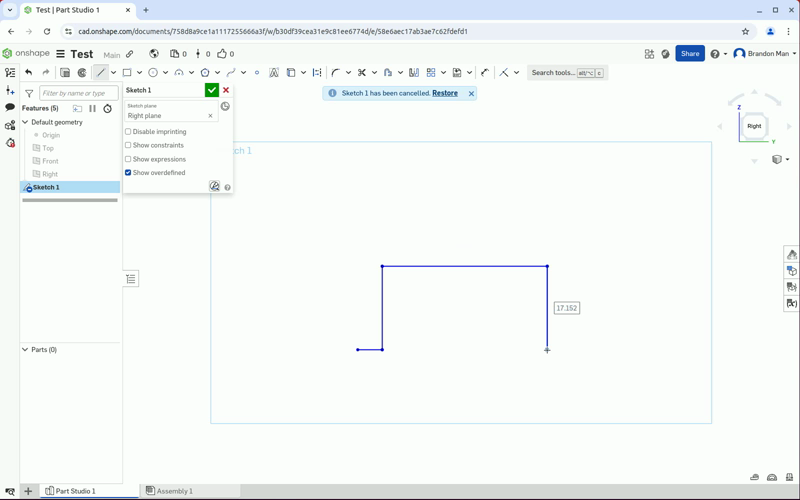
mouse_move(577, 349)
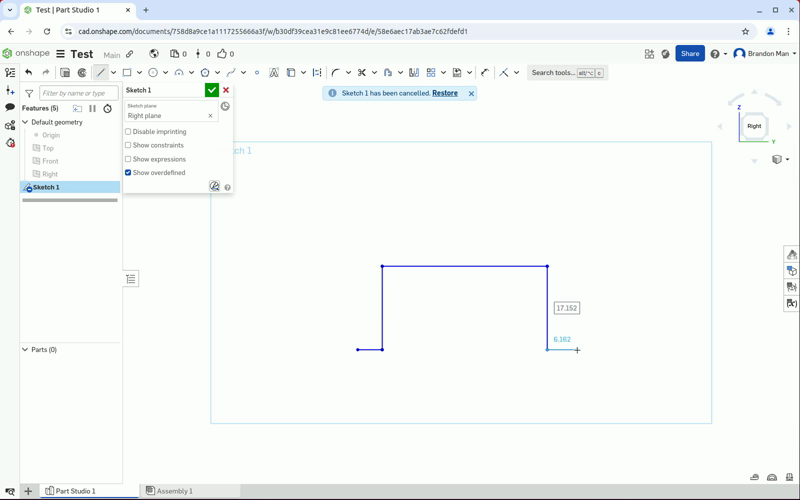
mouse_move(572, 349)
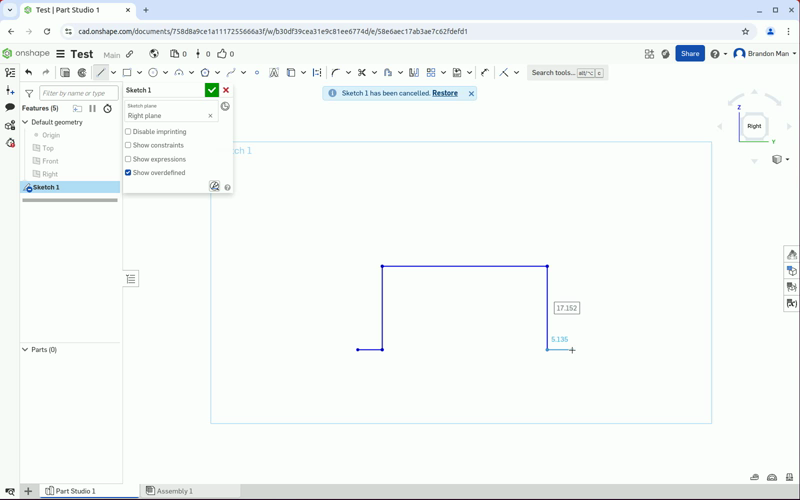
click(572, 349)
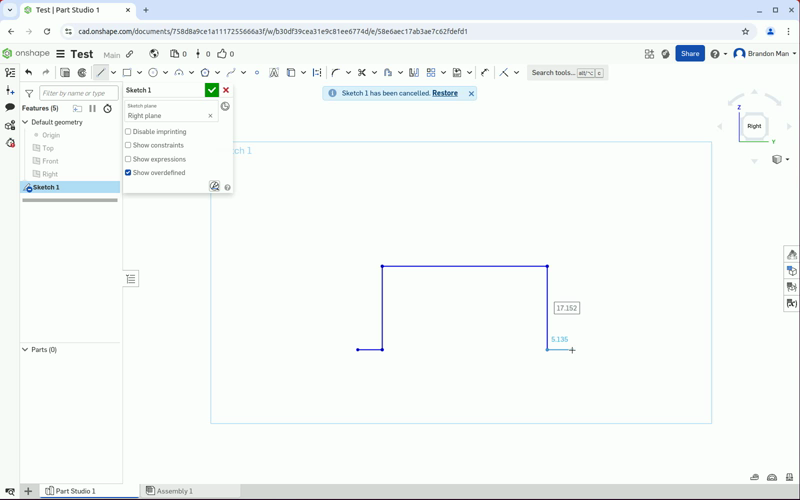
key_up(shift)
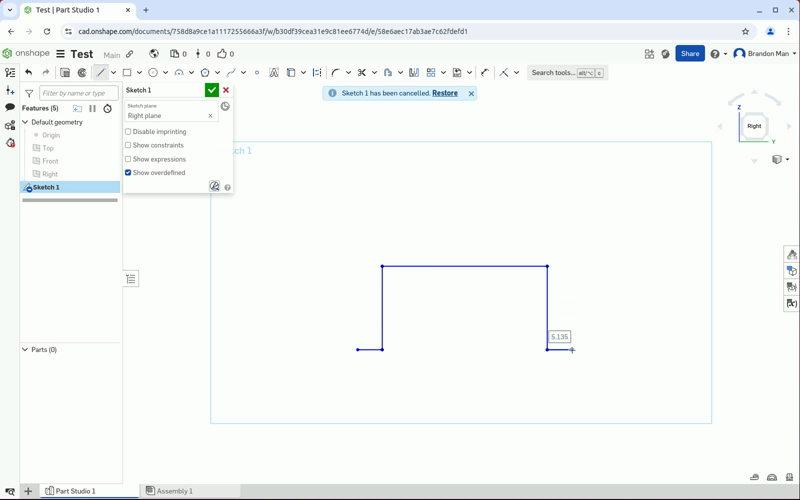
key_down(shift)
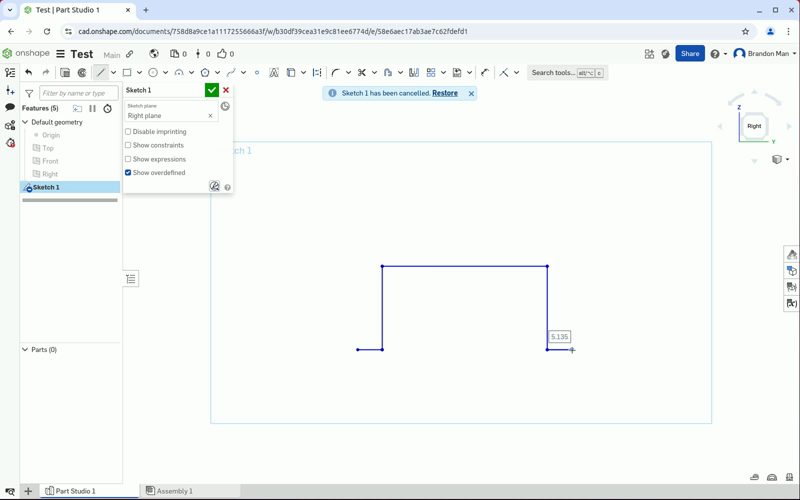
mouse_move(589, 349)
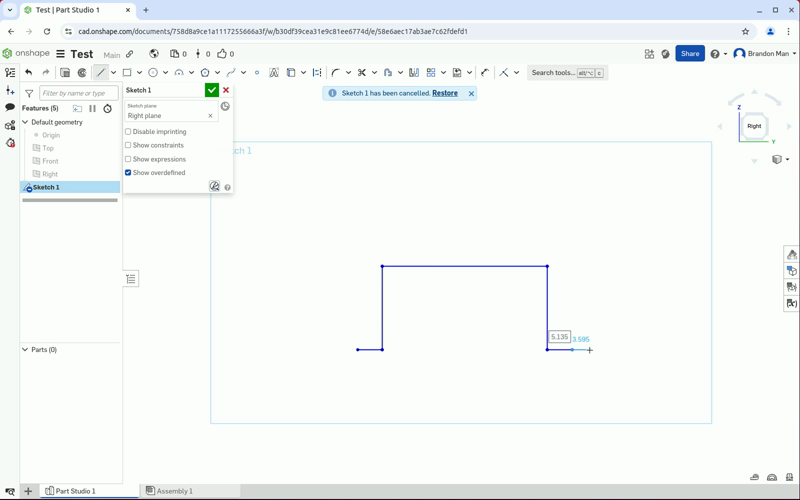
mouse_move(572, 340)
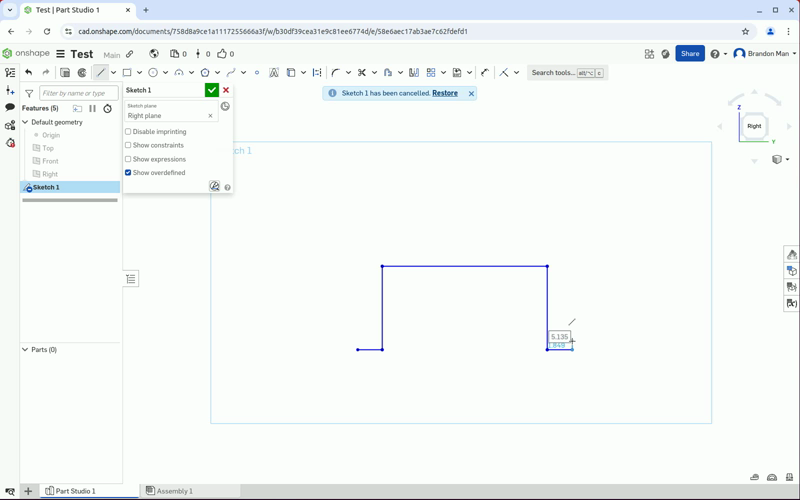
click(572, 340)
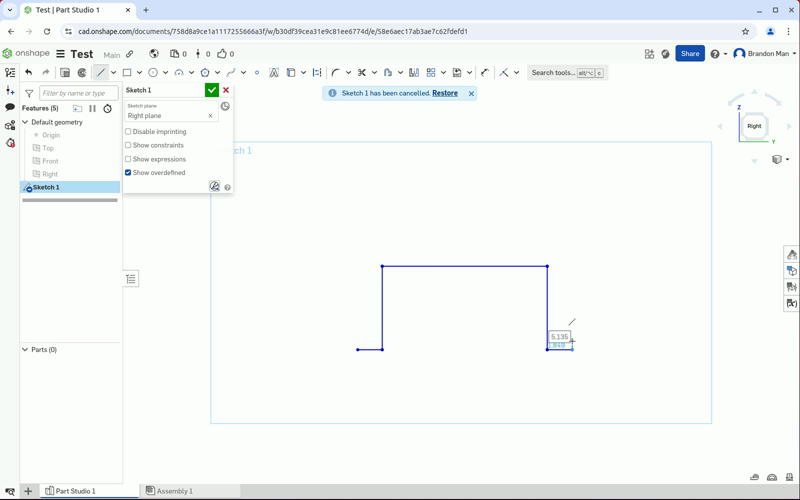
key_up(shift)
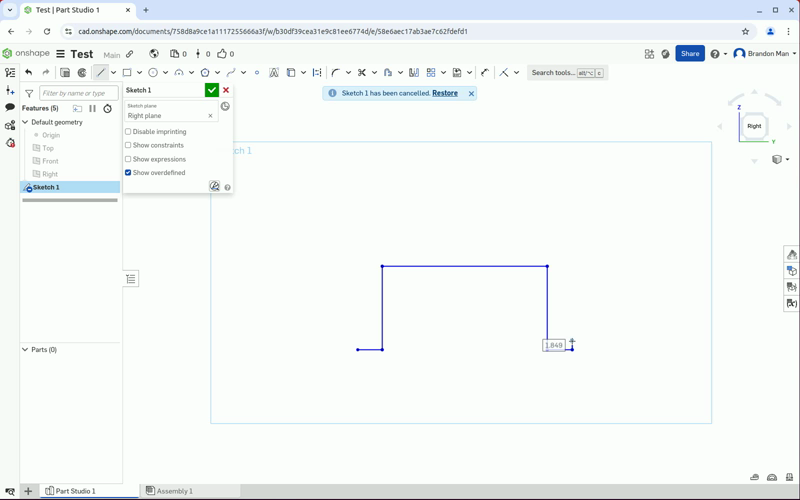
key_down(shift)
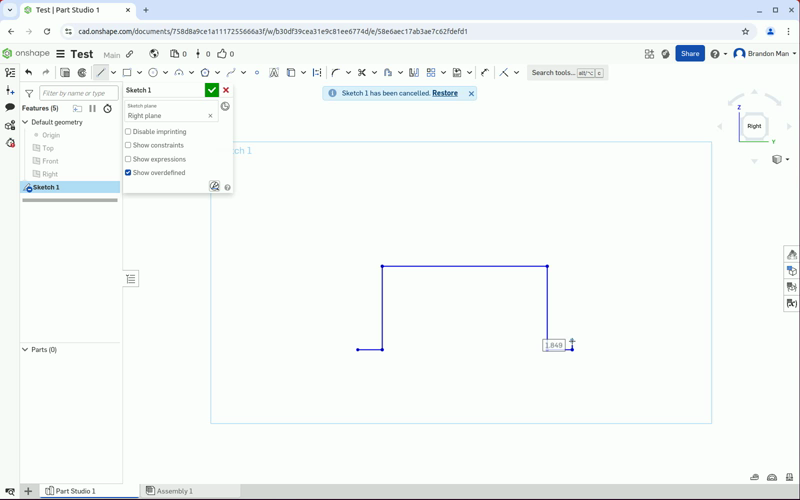
mouse_move(589, 340)
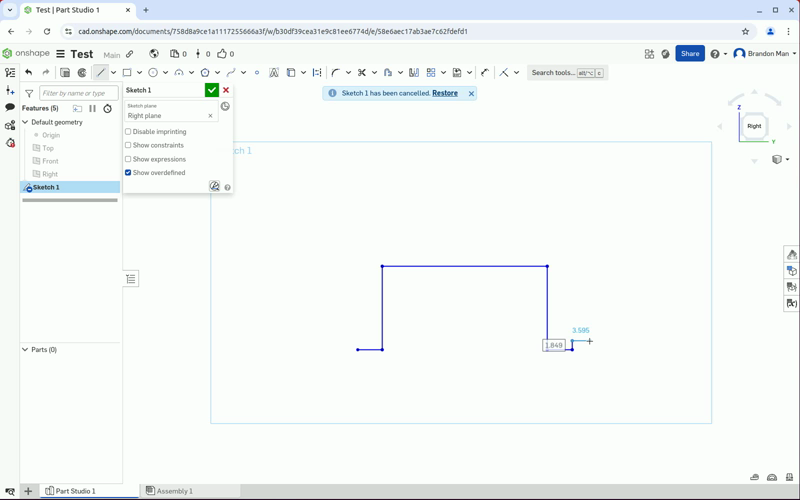
mouse_move(556, 340)
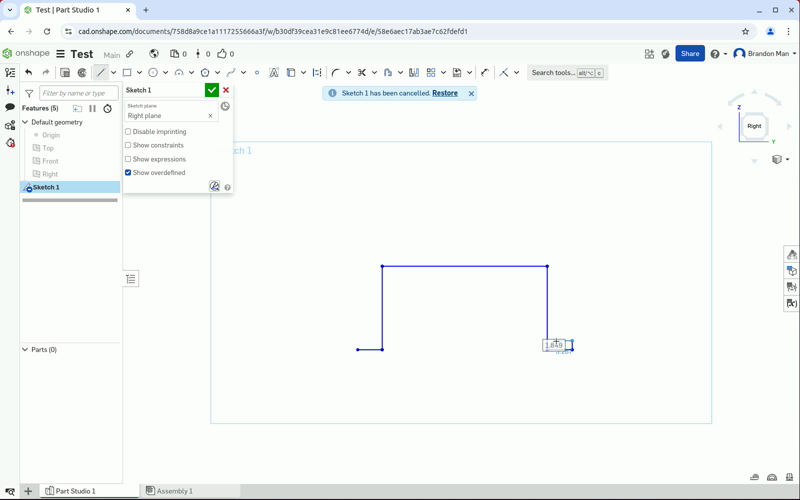
click(556, 340)
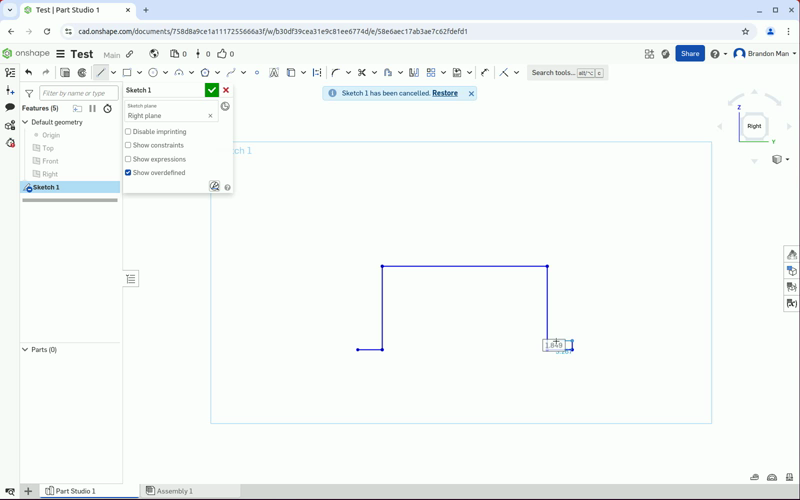
key_up(shift)
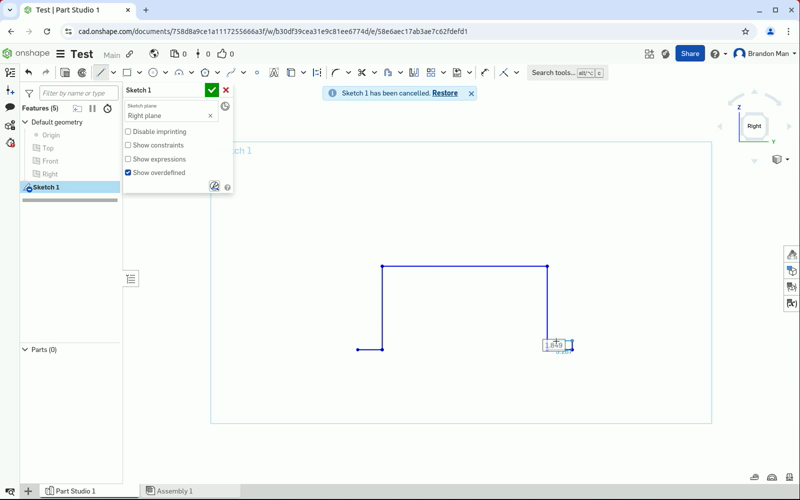
key_down(shift)
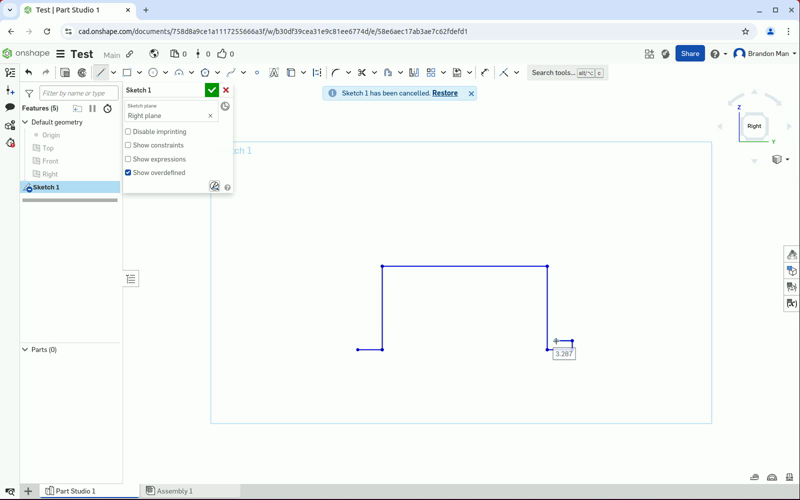
mouse_move(556, 259)
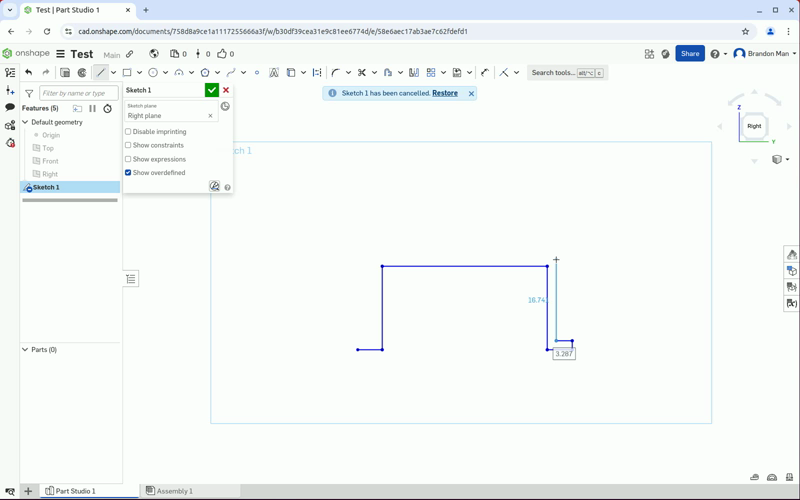
click(556, 259)
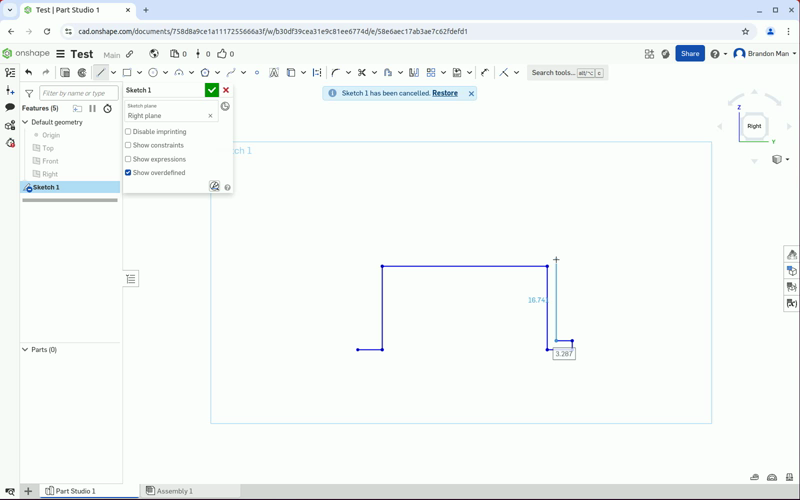
key_up(shift)
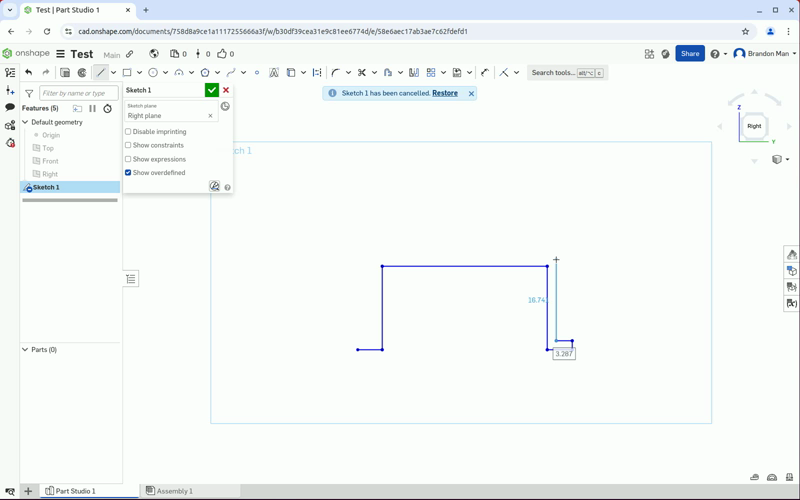
key_down(shift)
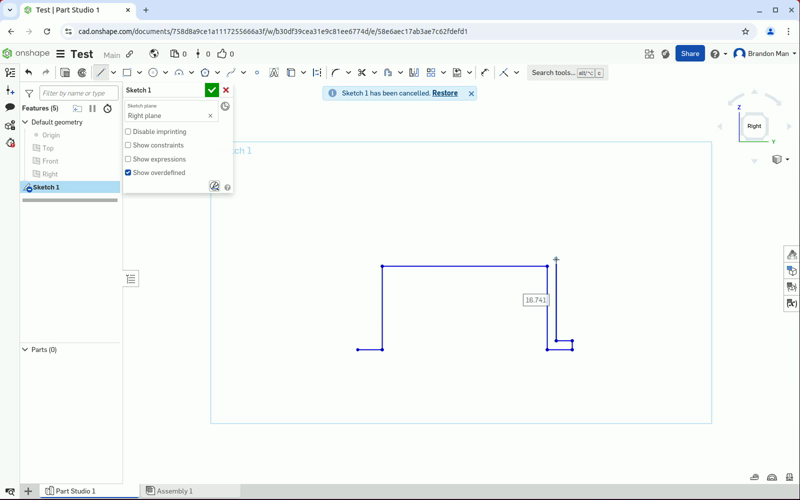
mouse_move(373, 259)
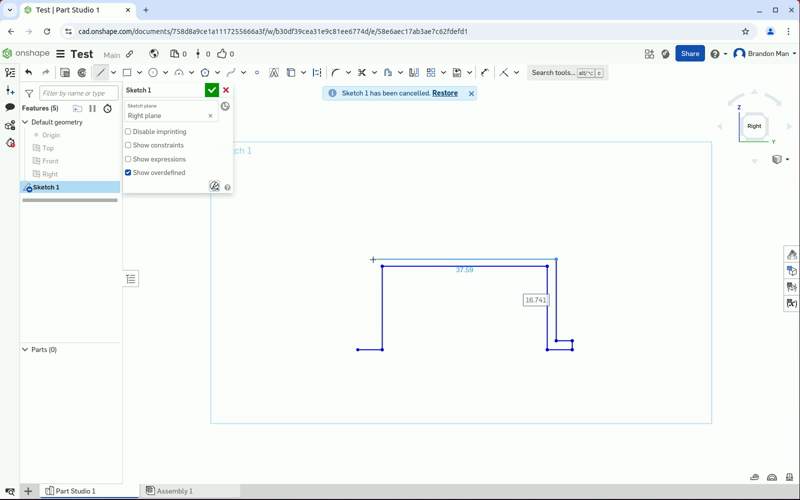
click(373, 259)
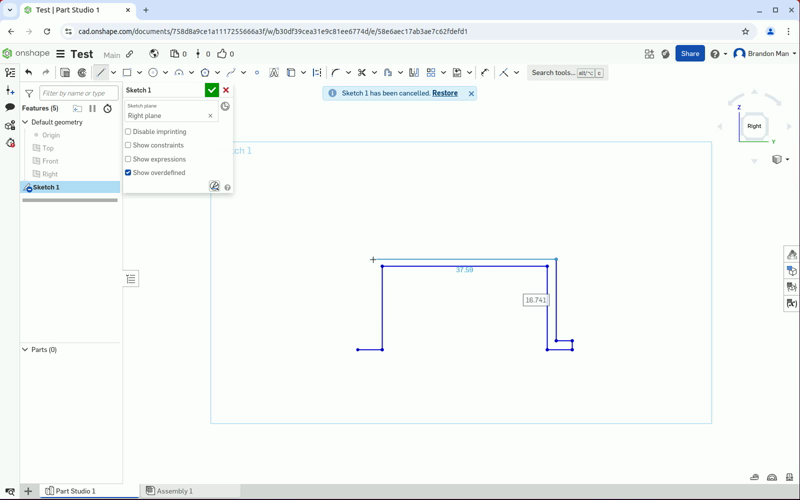
key_up(shift)
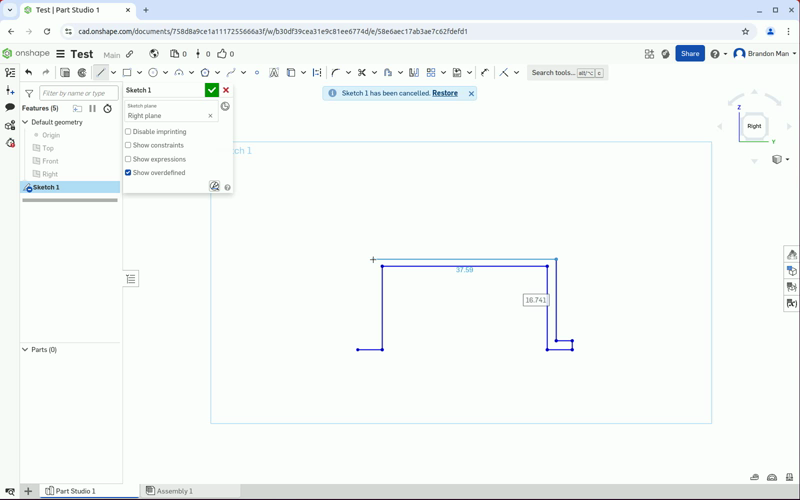
key_down(shift)
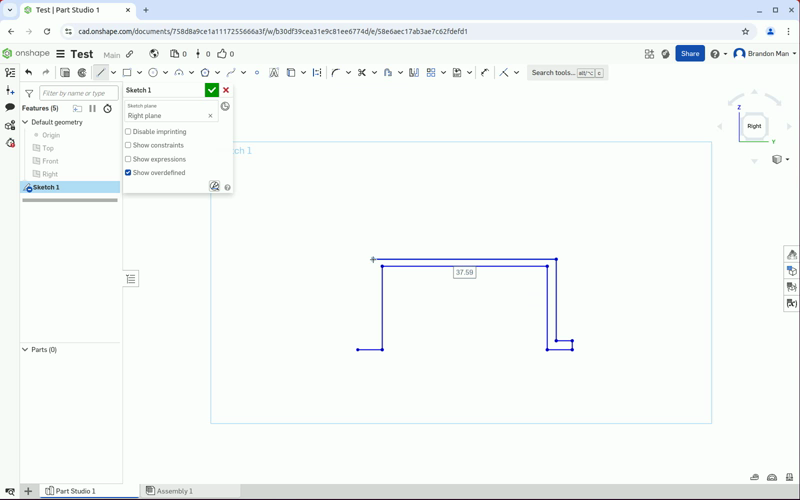
mouse_move(373, 340)
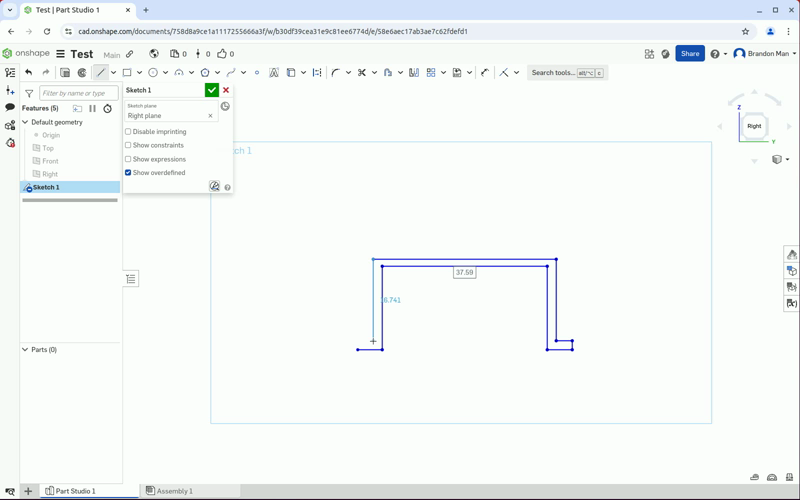
click(373, 340)
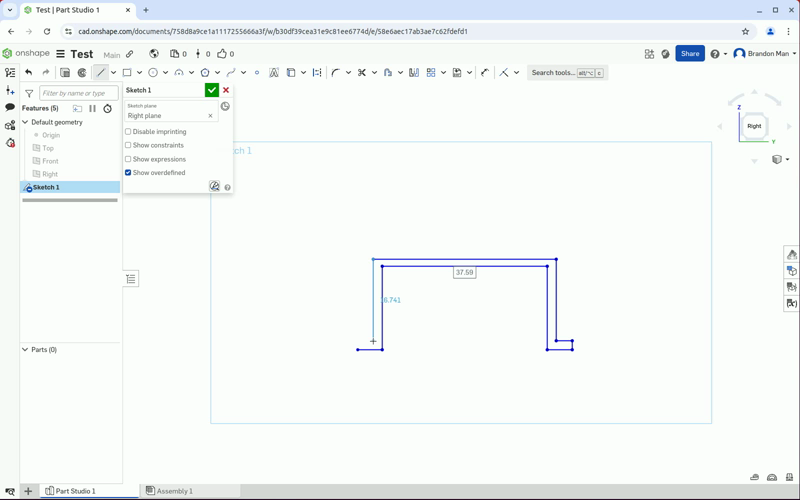
key_up(shift)
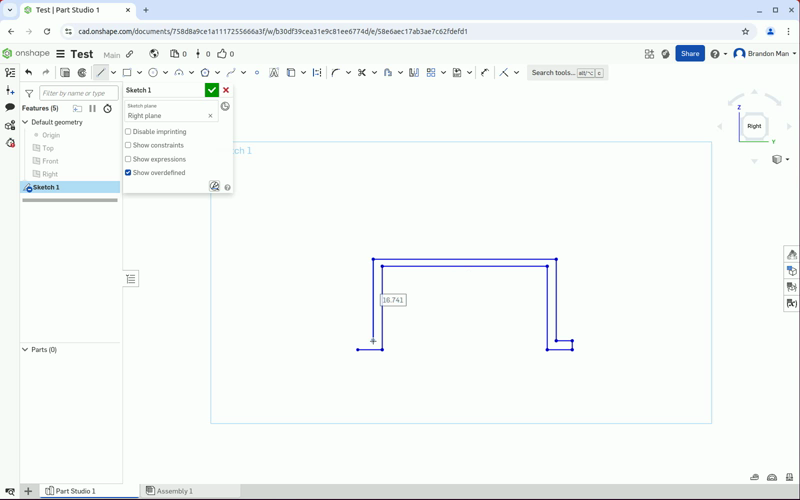
key_down(shift)
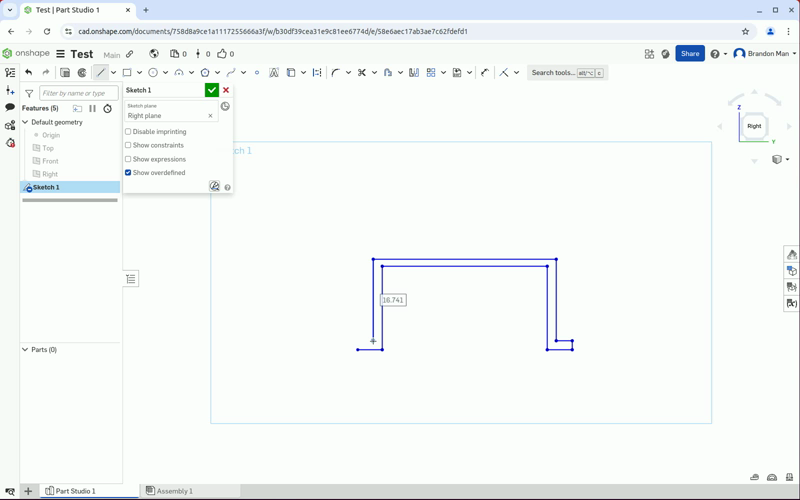
mouse_move(403, 340)
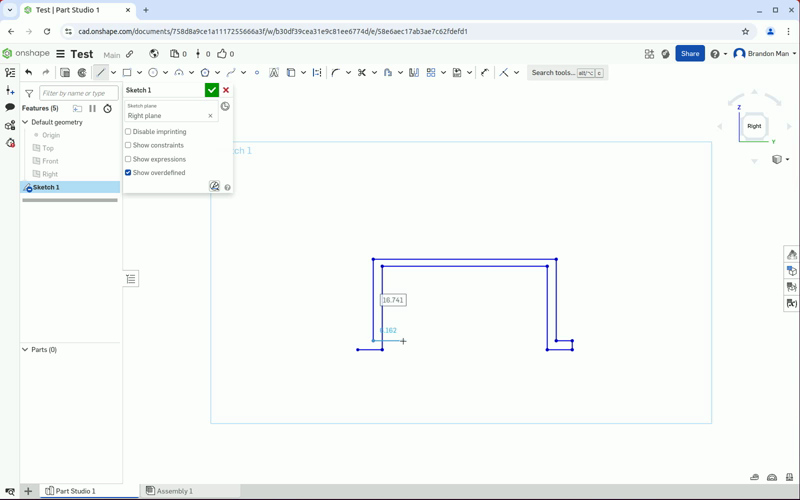
mouse_move(357, 340)
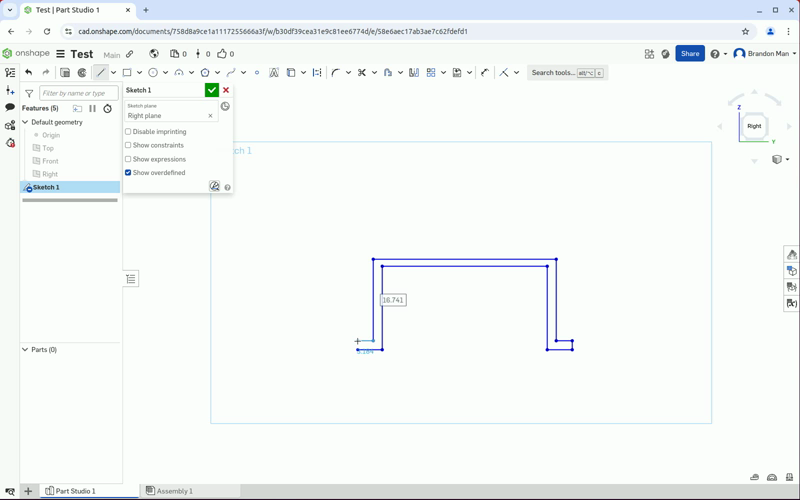
click(357, 340)
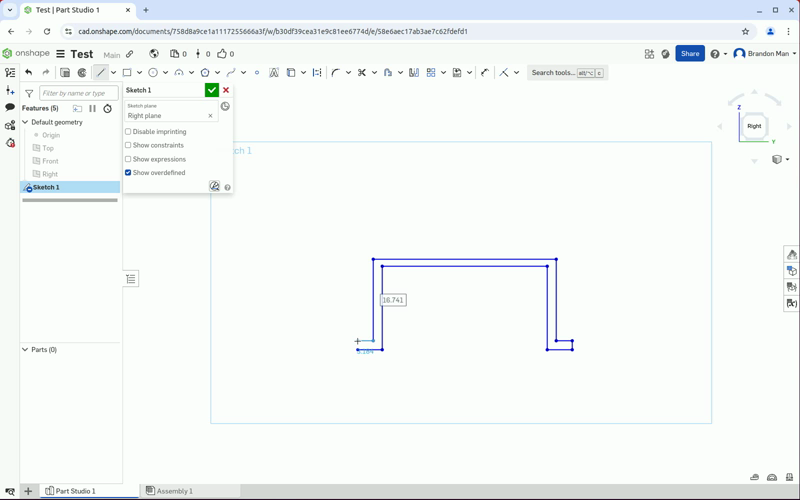
key_up(shift)
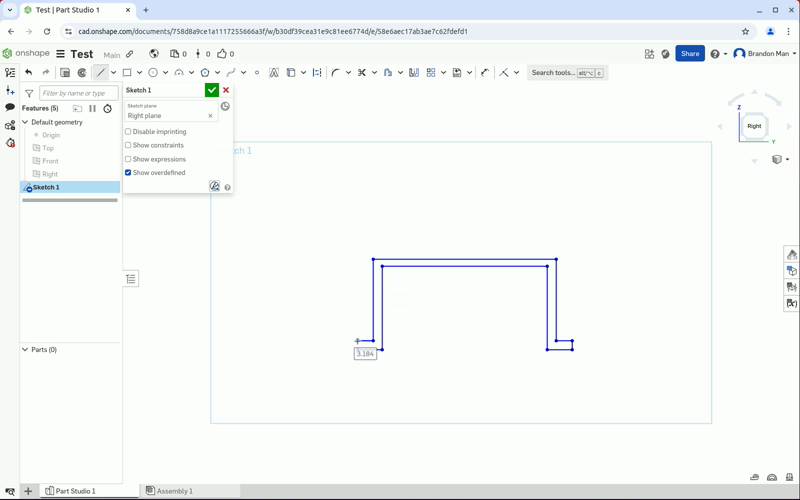
mouse_move(387, 340)
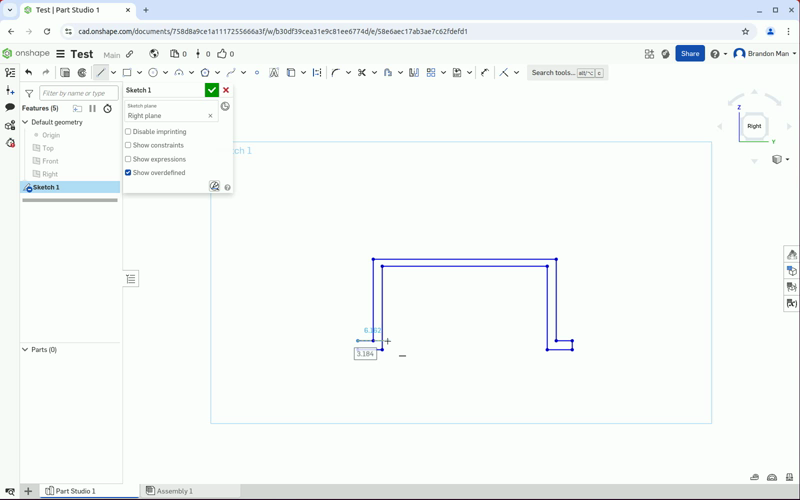
key_down(shift)
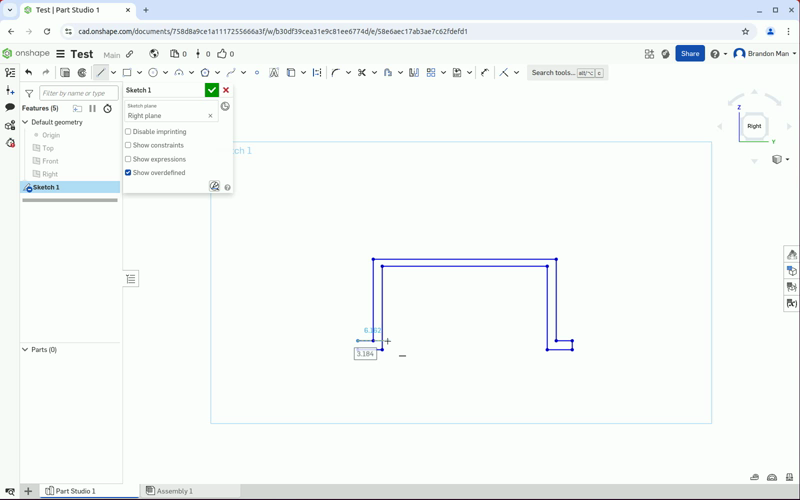
mouse_move(357, 349)
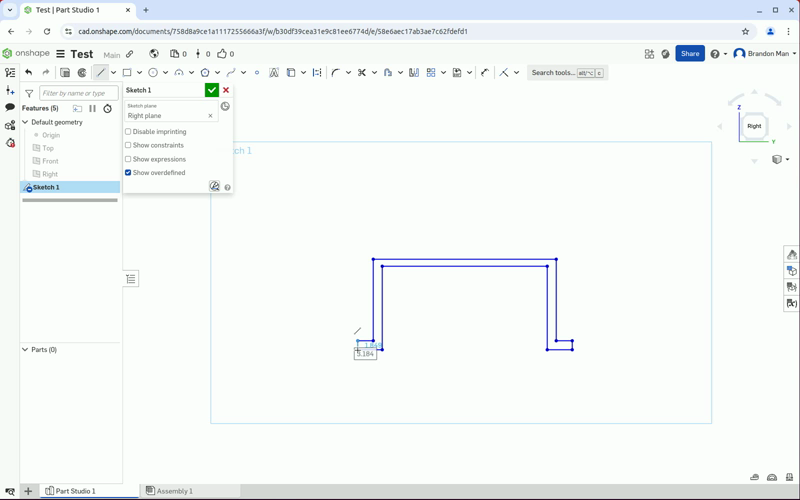
key_up(shift)
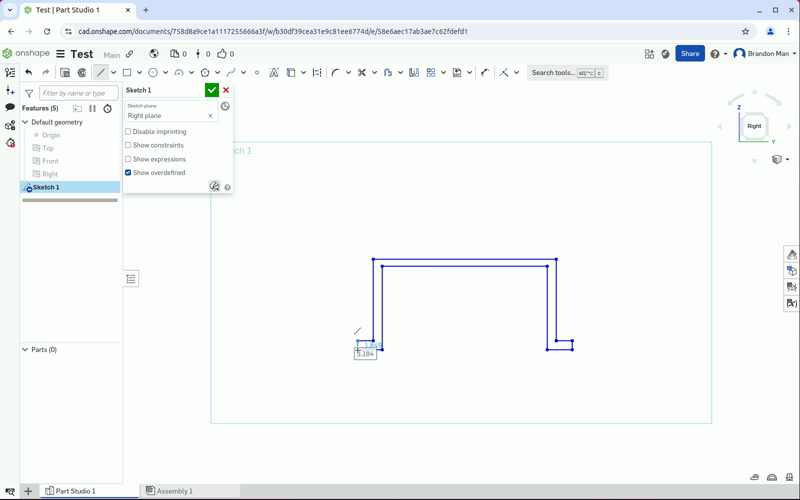
click(357, 349)
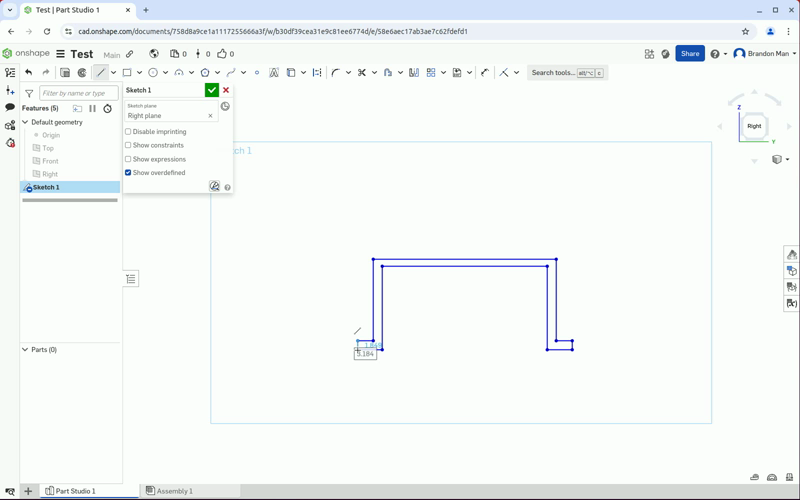
key(esc)
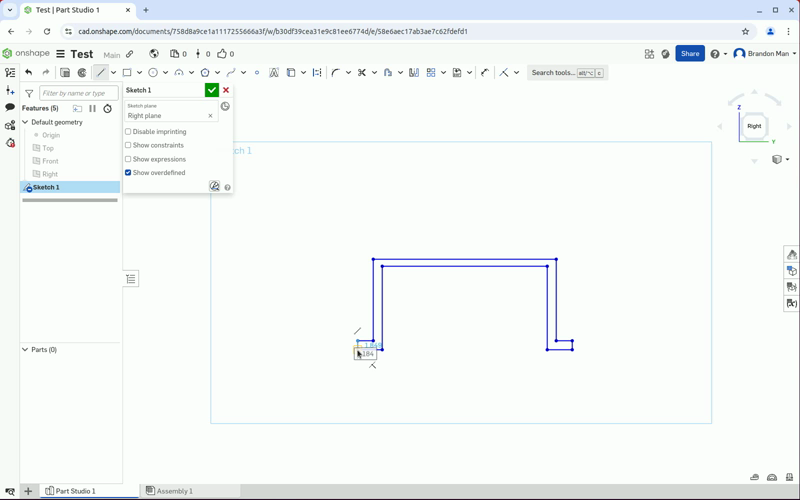
mouse_move(569, 345)
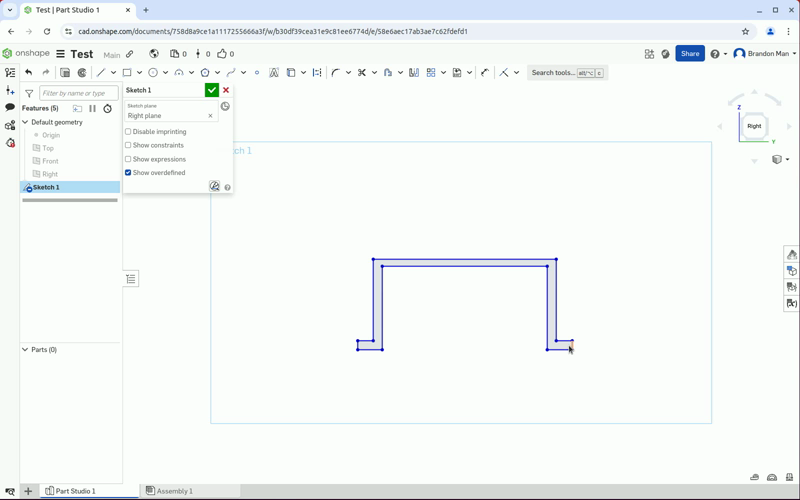
click(569, 345)
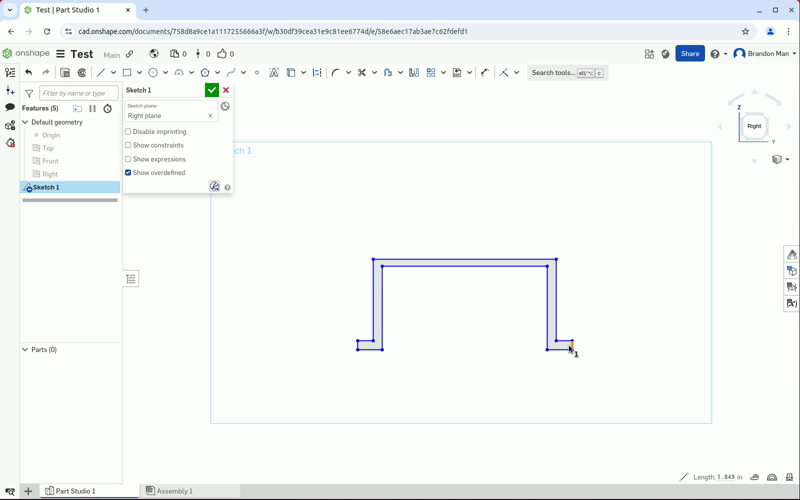
mouse_move(73, 352)
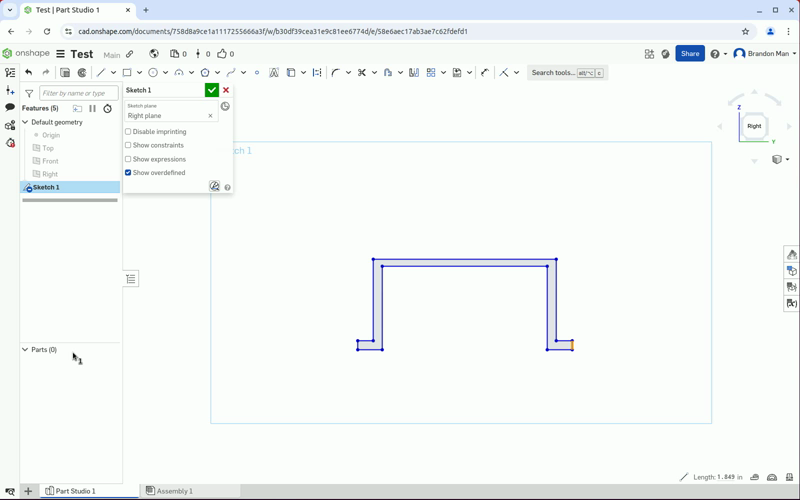
key(shift+y)
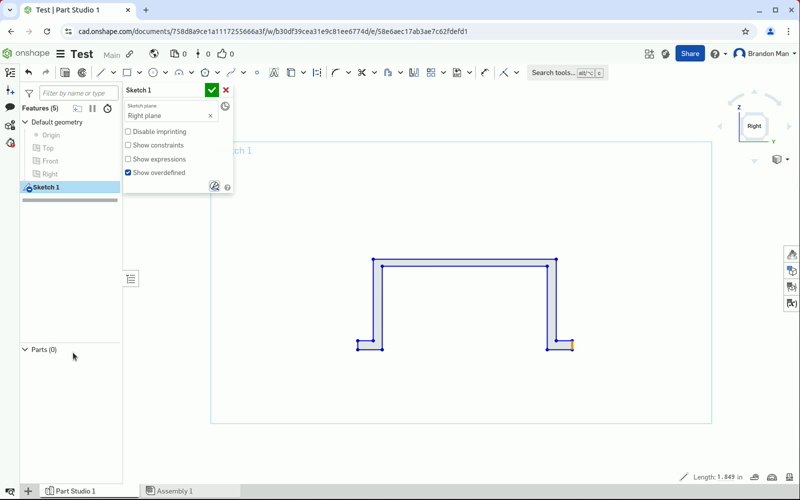
key(shift+e)
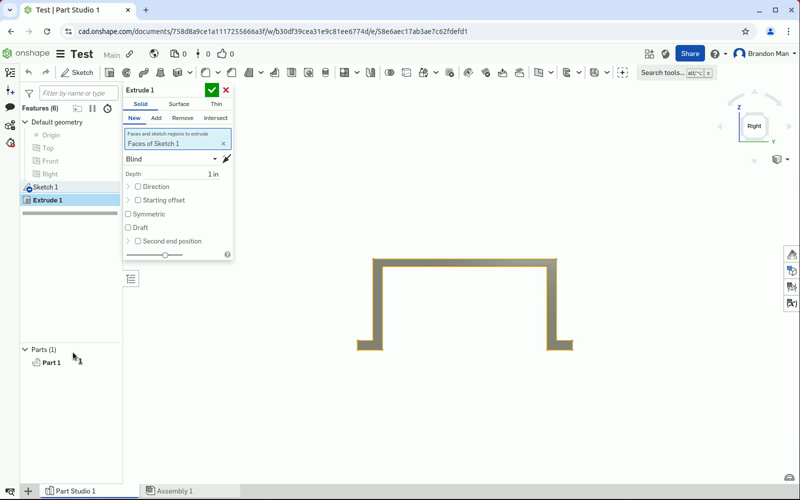
mouse_move(143, 106)
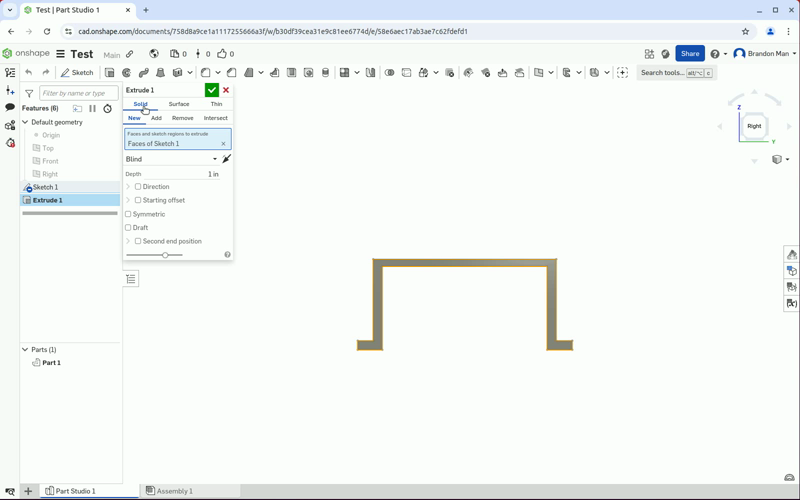
click(143, 106)
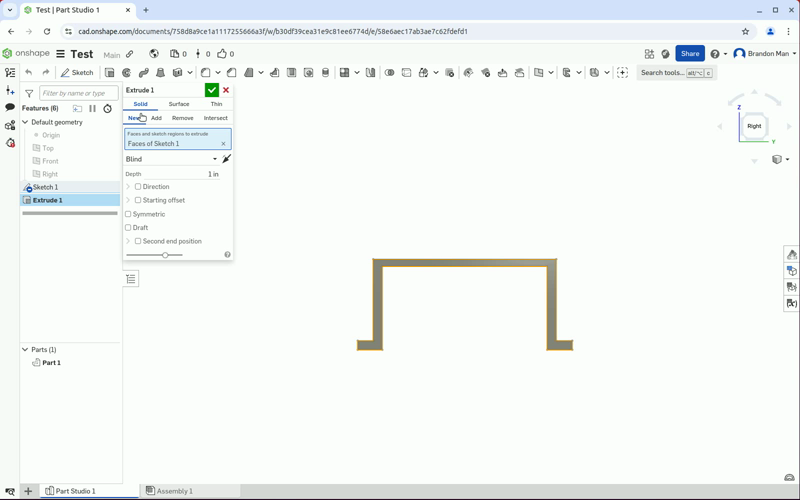
mouse_move(137, 120)
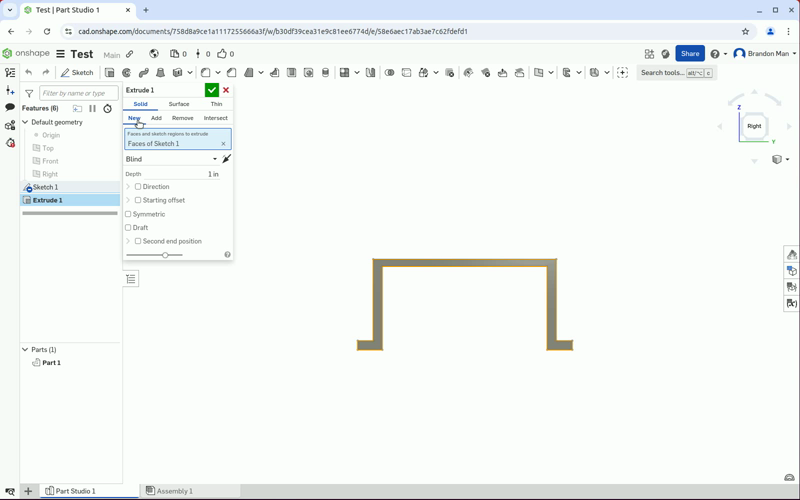
click(137, 120)
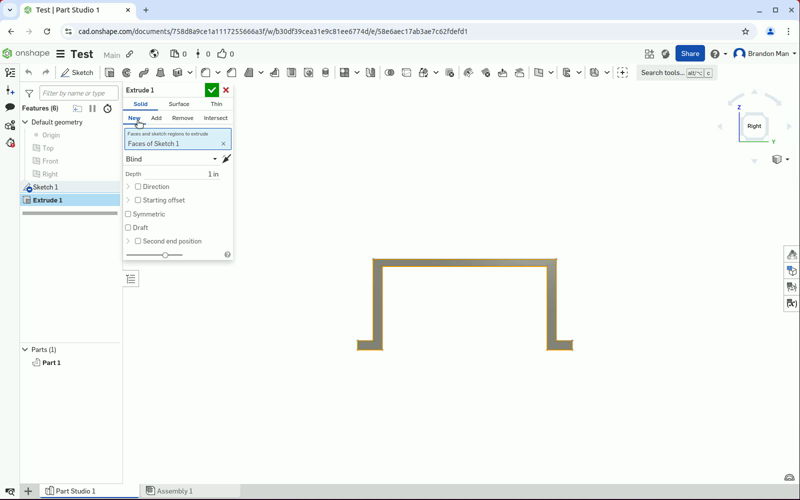
key(tab, 4)
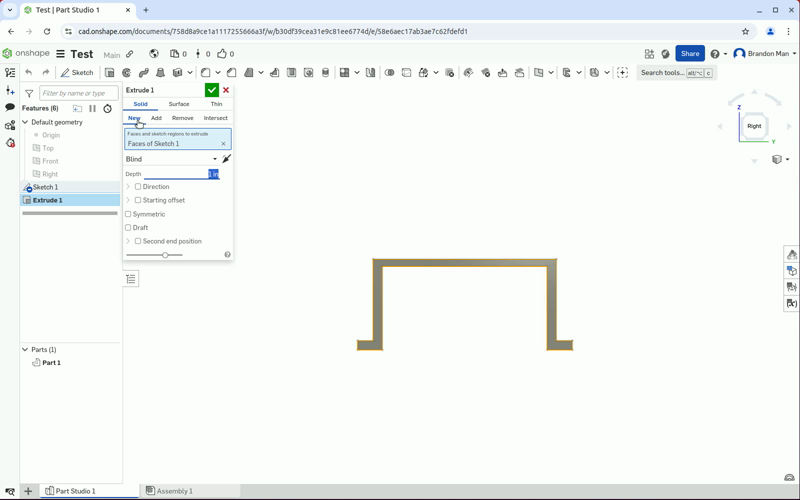
text(4.333)
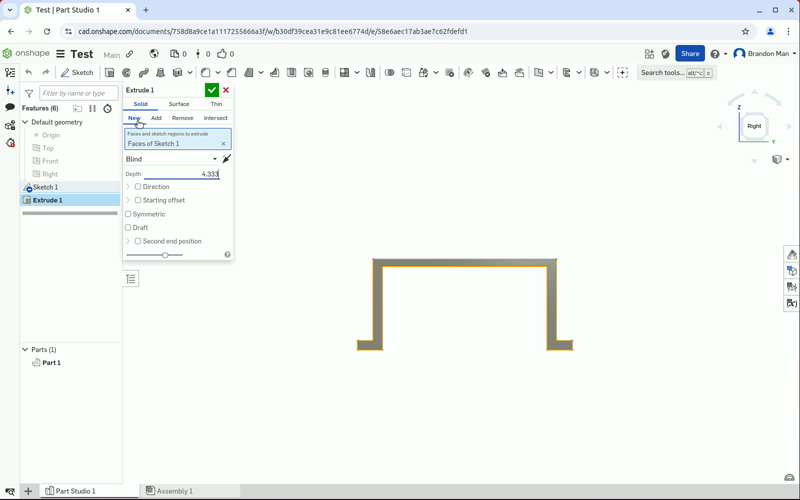
key(enter)
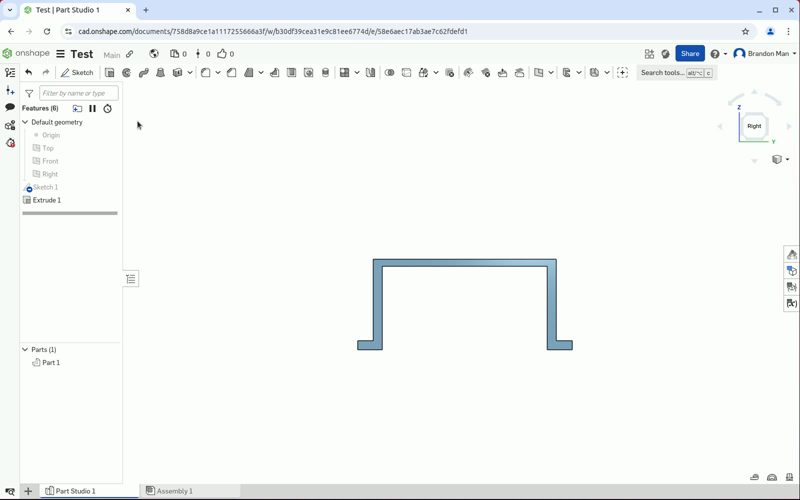
key(shift+h)
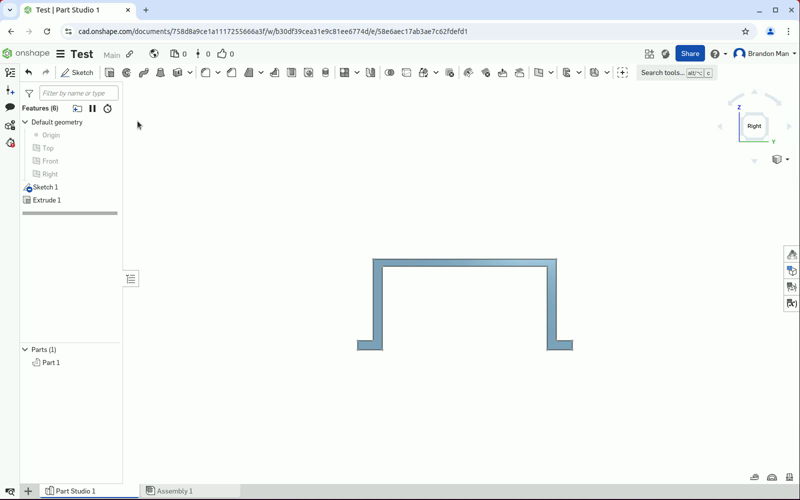
key(shift+h)
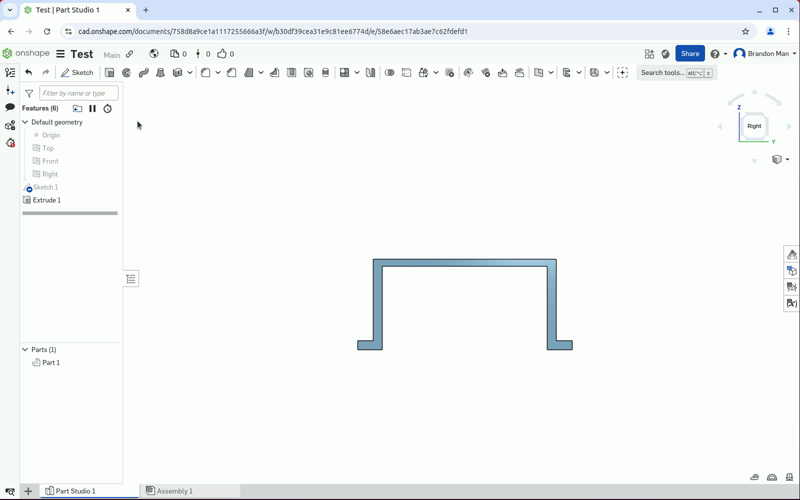
mouse_move(73, 189)
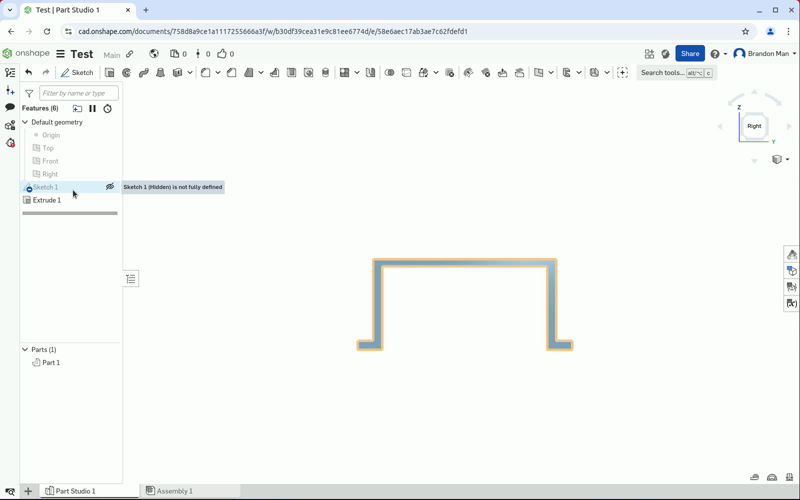
click(73, 189)
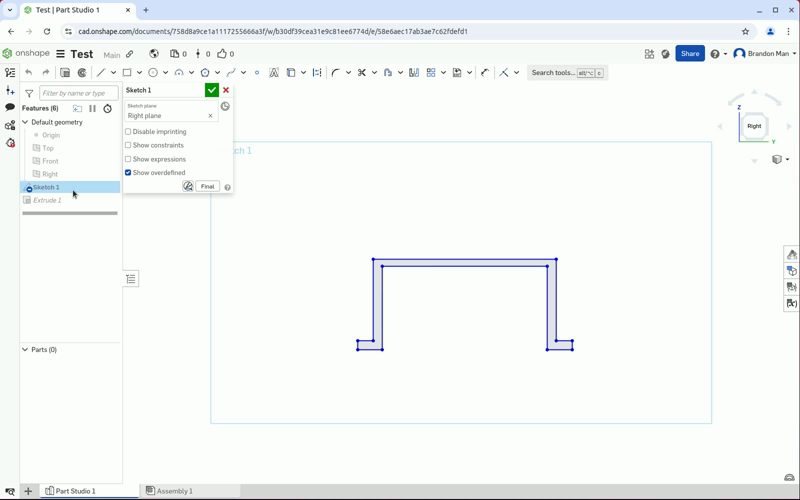
mouse_move(229, 92)
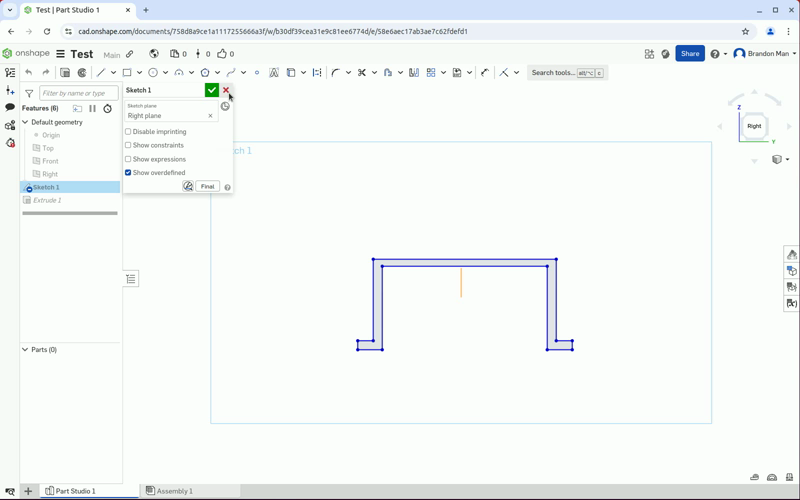
click(229, 92)
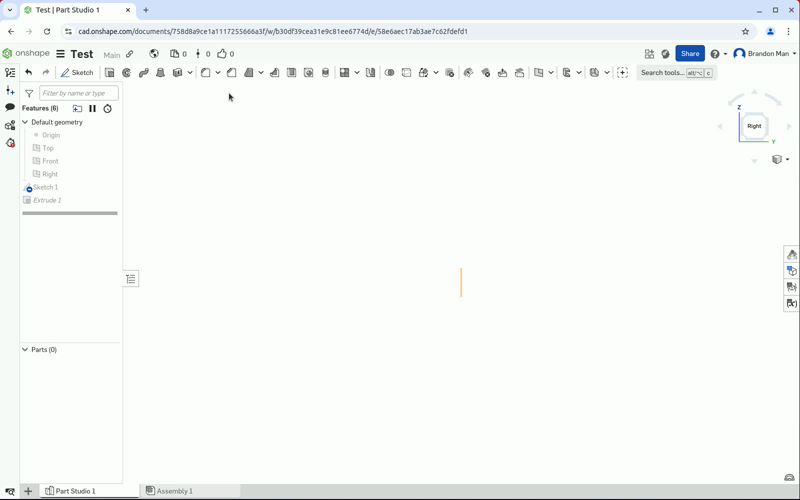
mouse_move(73, 352)
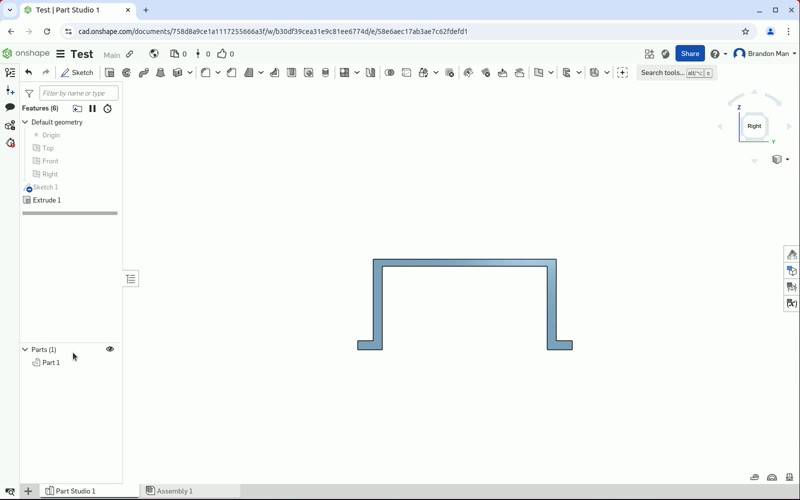
key(y)
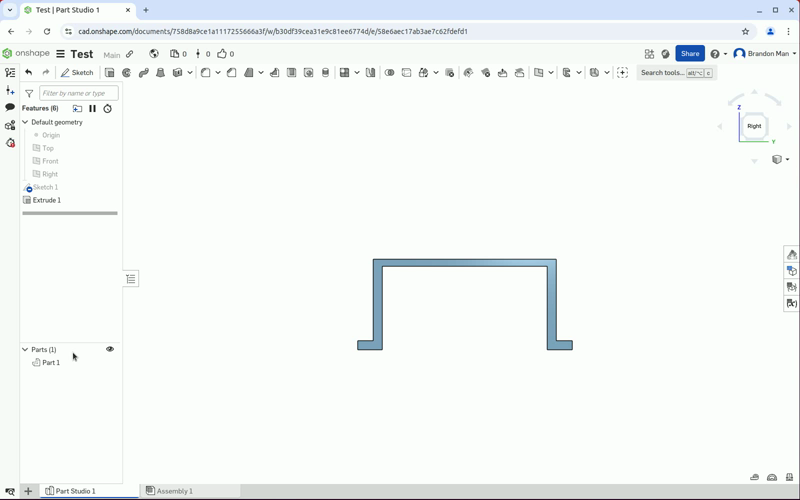
key(shift+p)
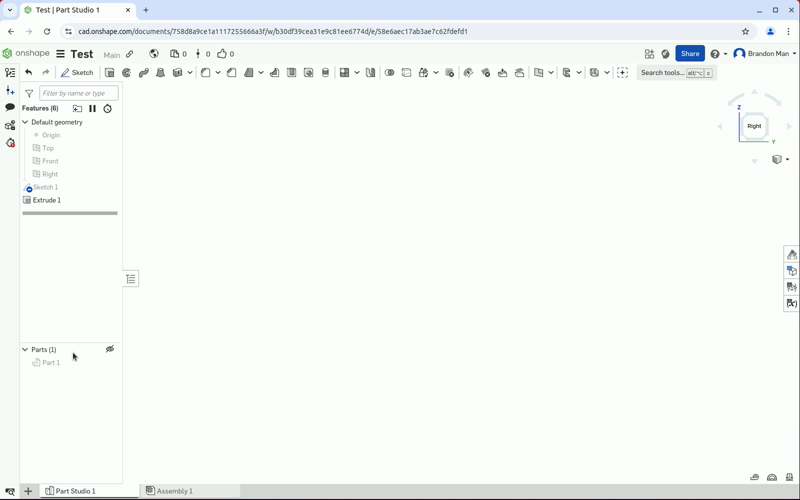
key(space)
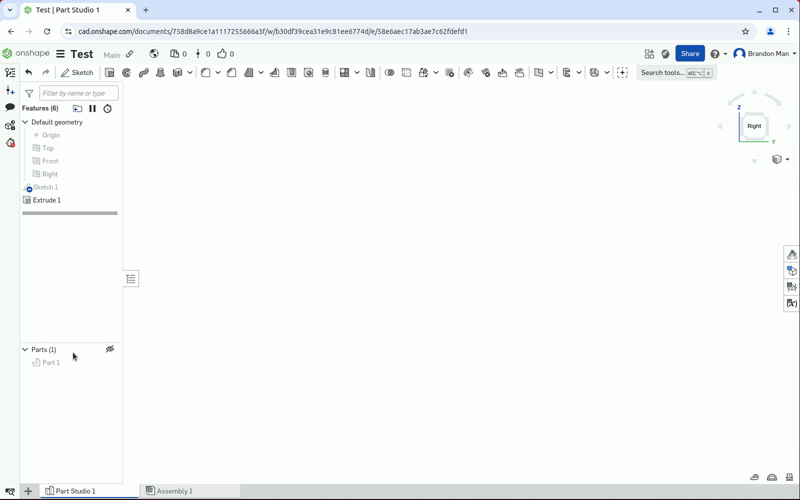
key_down(shift)
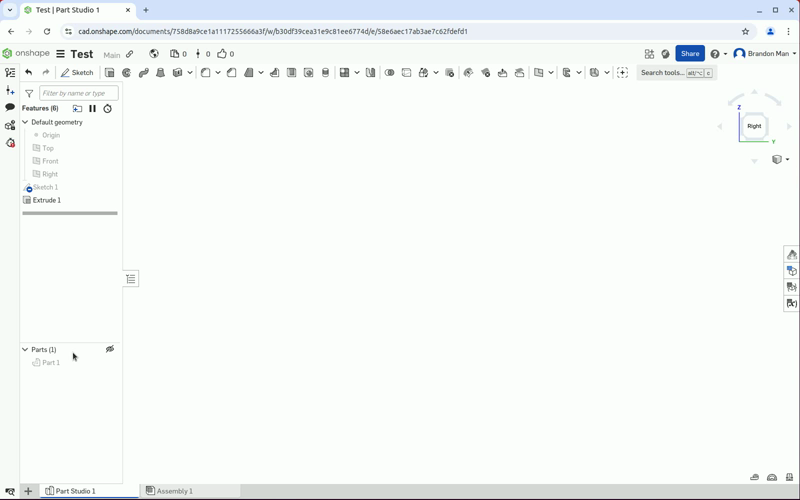
key(right)
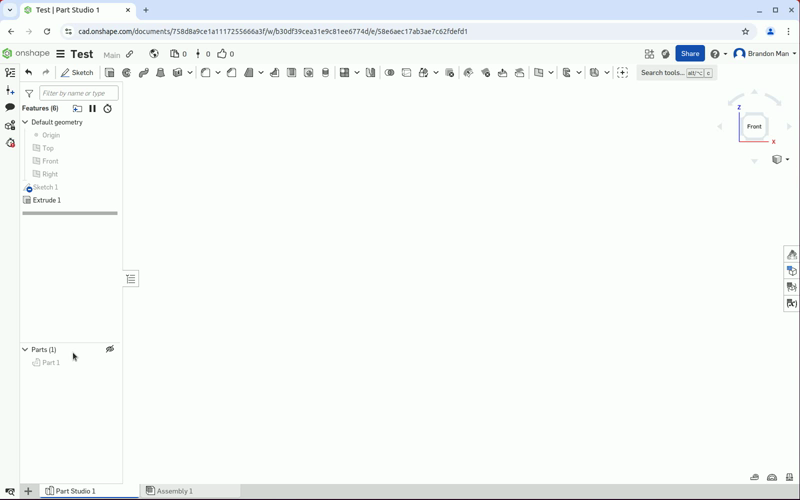
key_up(shift)
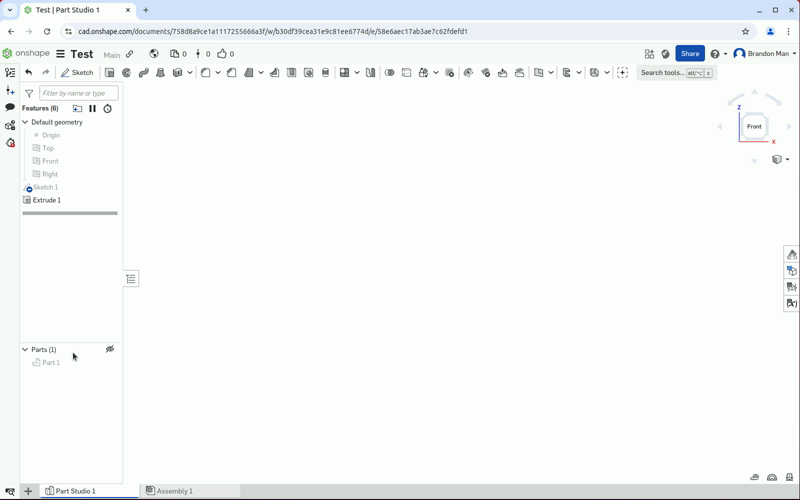
key(space)
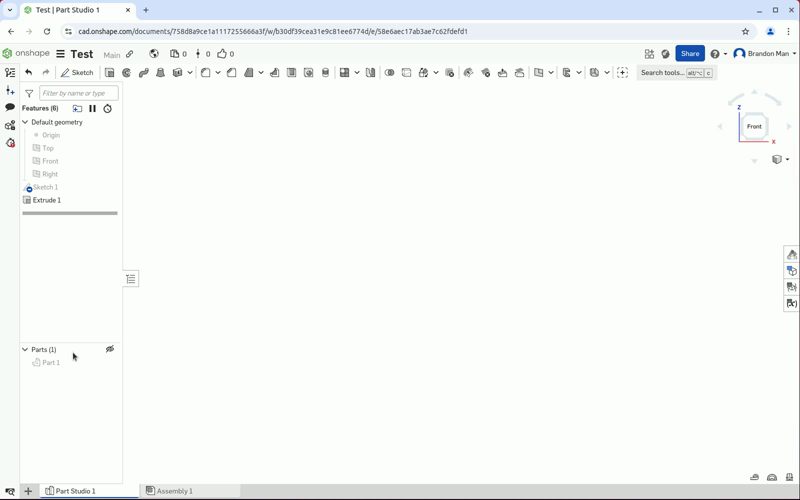
key_down(shift)
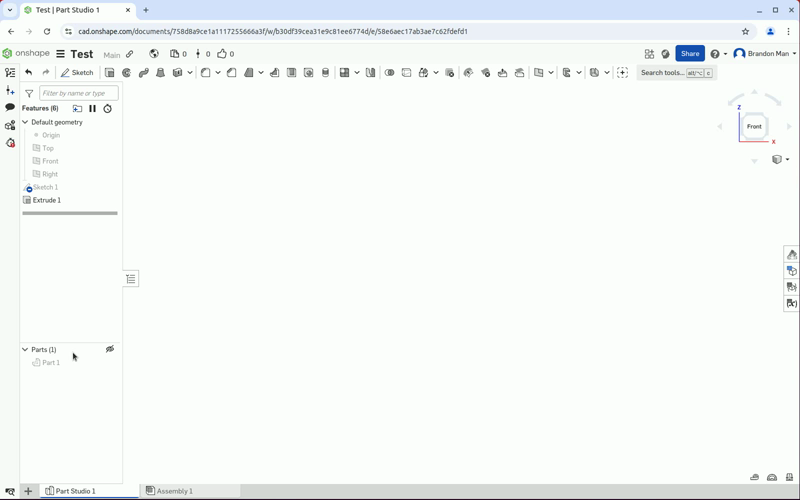
key(down)
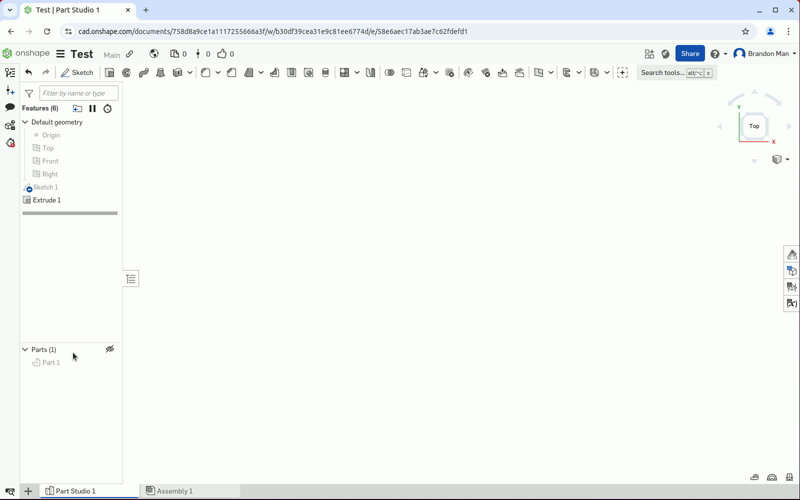
key_up(shift)
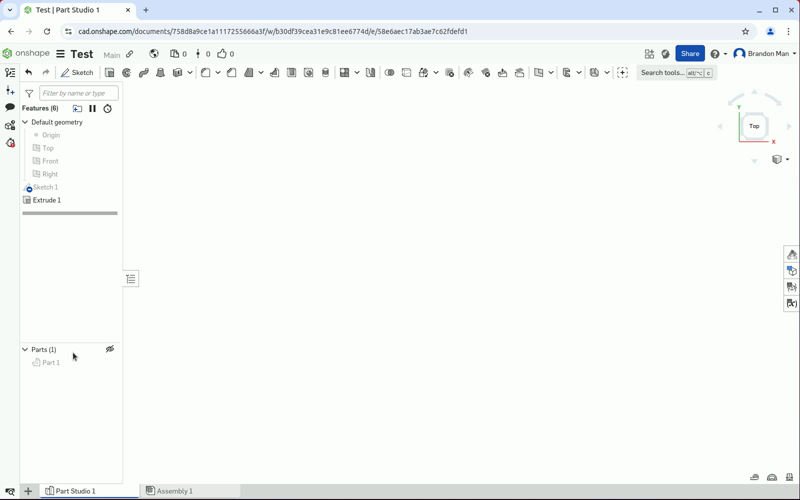
mouse_move(73, 352)
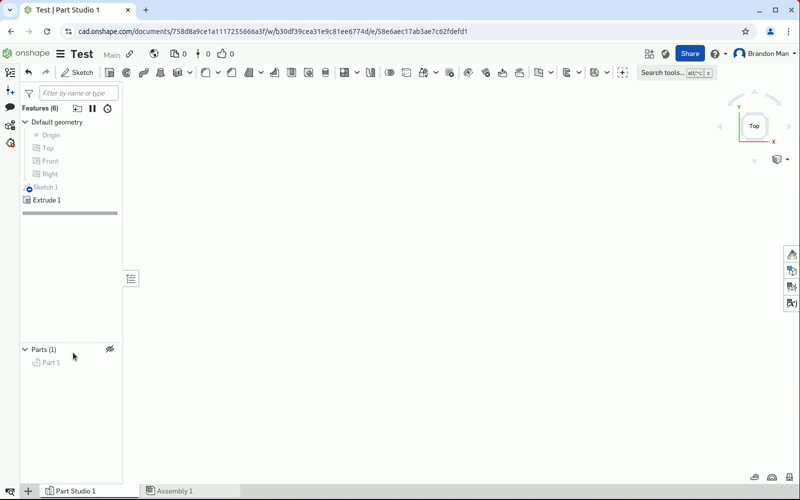
key(shift+y)
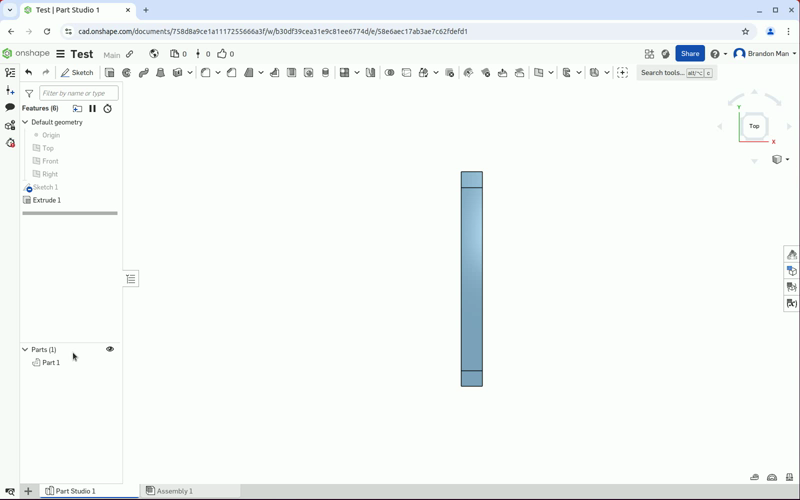
mouse_move(541, 75)
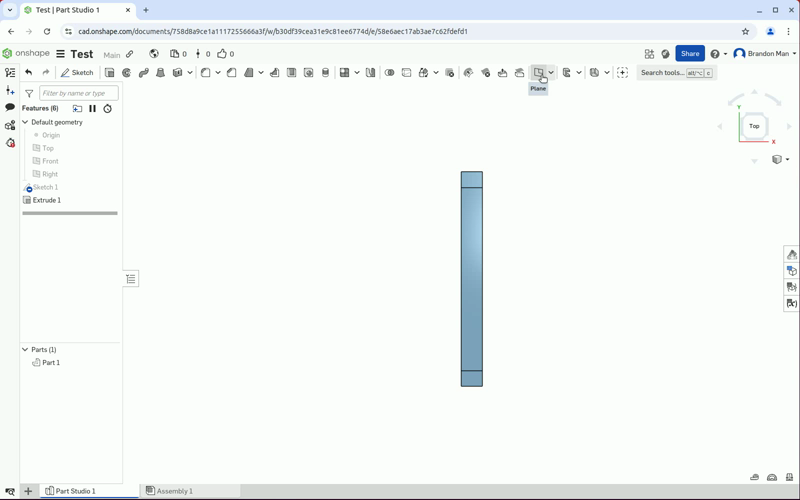
click(541, 75)
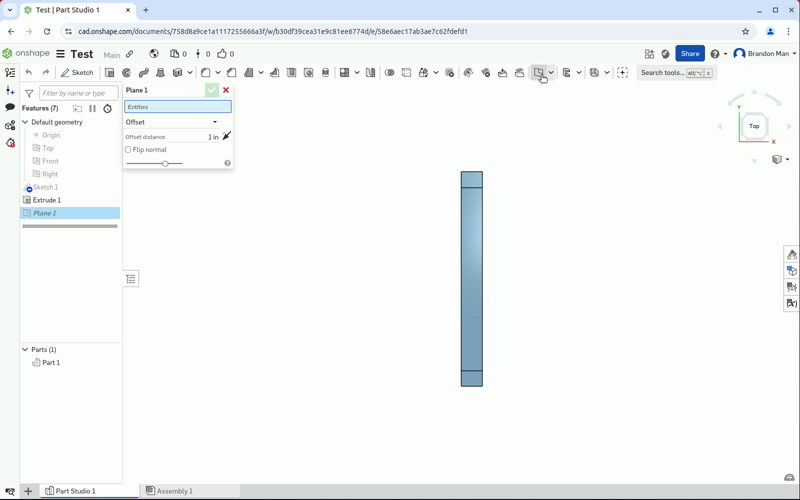
mouse_move(73, 150)
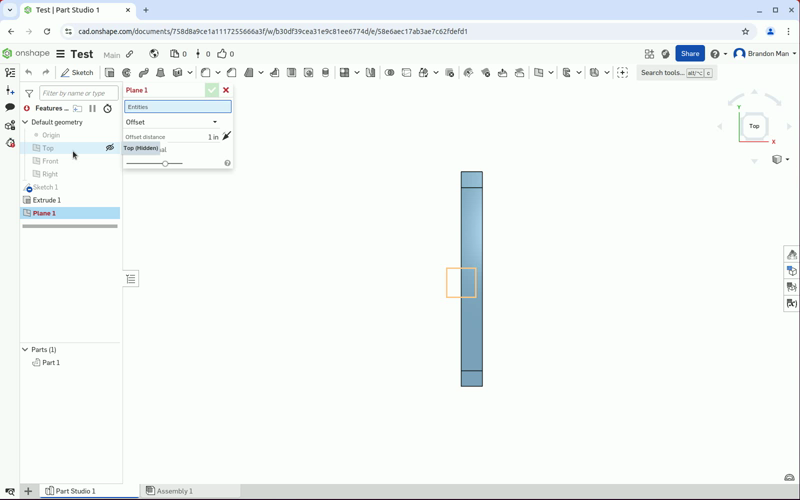
click(73, 150)
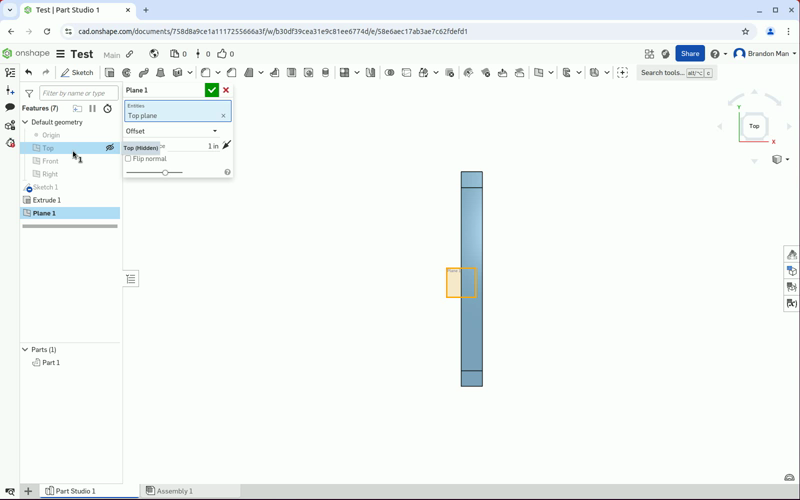
key(tab, 2)
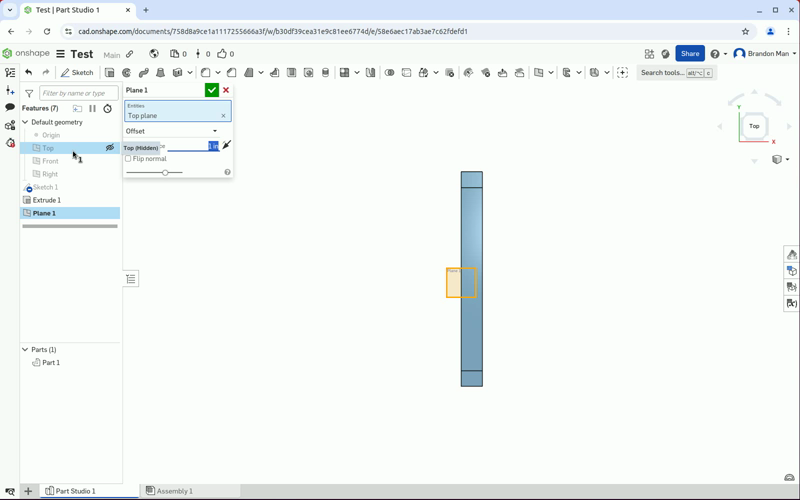
text(11.801)
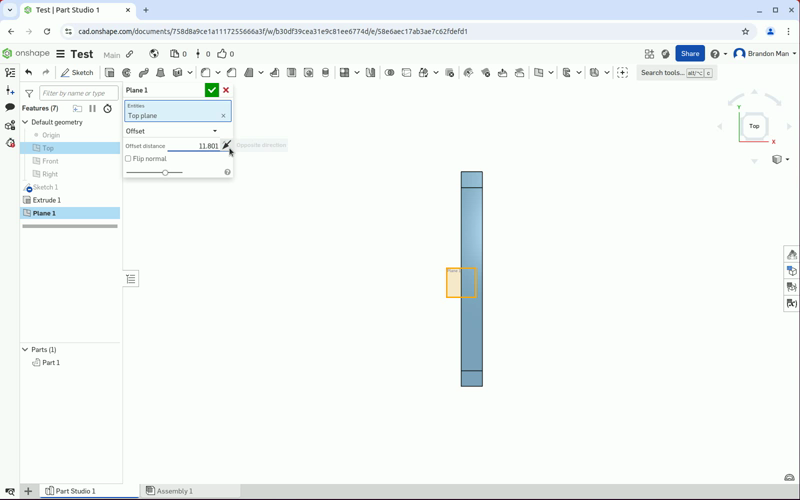
mouse_move(229, 147)
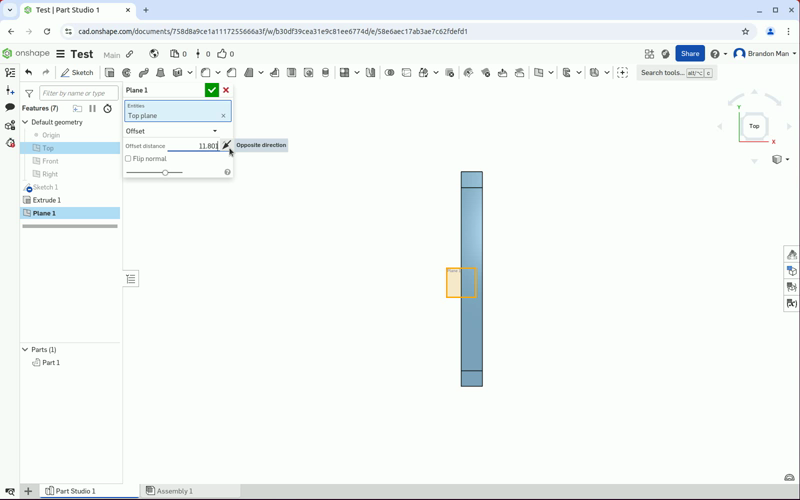
click(229, 147)
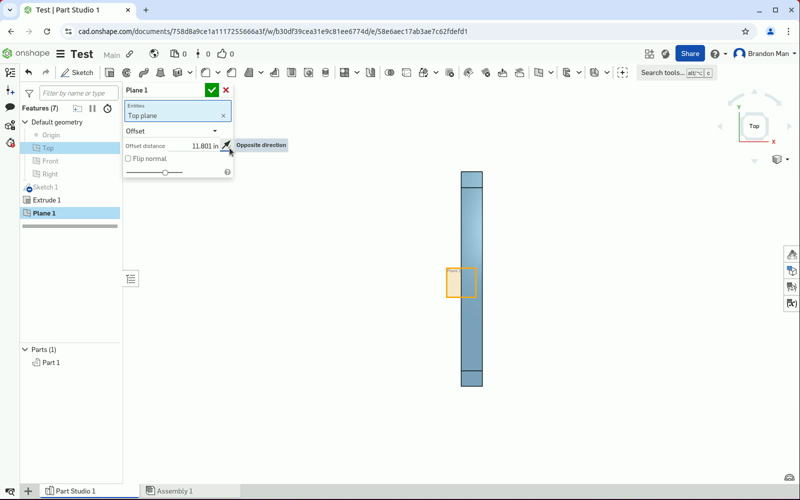
key(enter, 2)
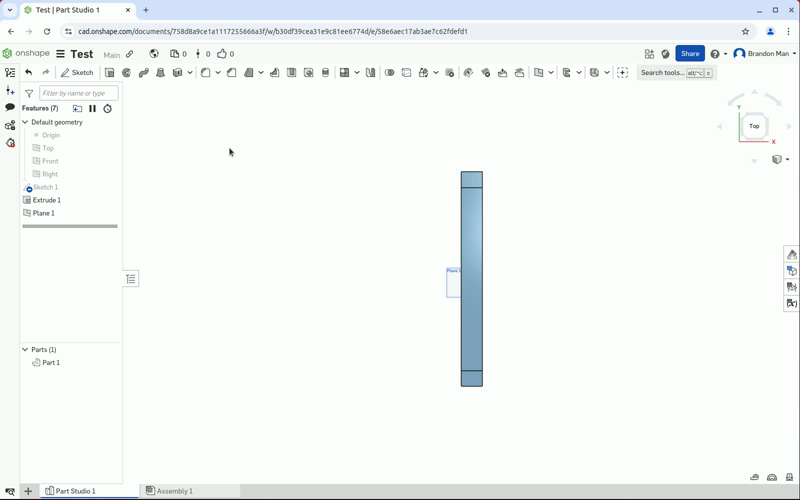
key(shift+s)
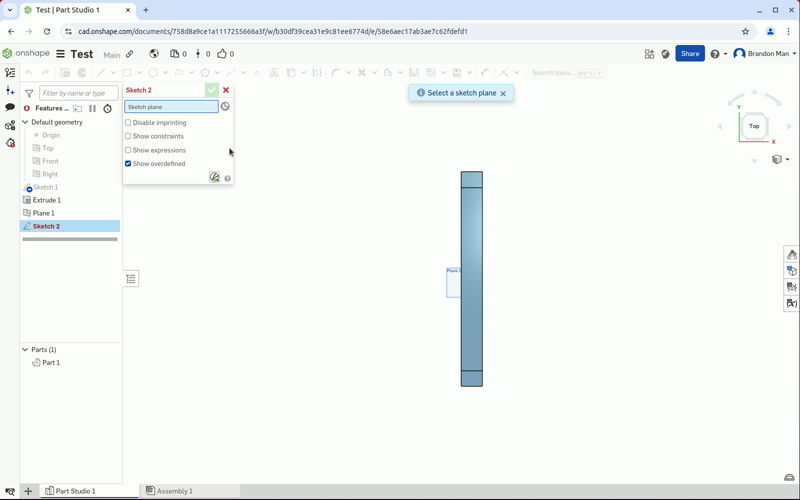
mouse_move(73, 215)
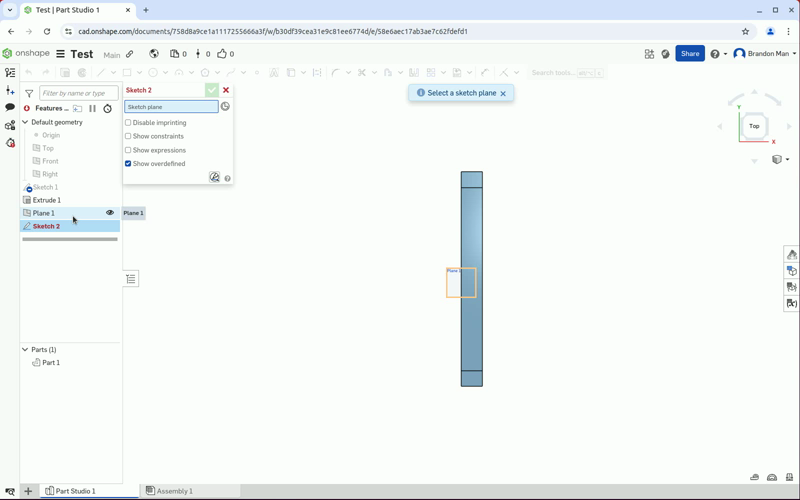
click(73, 215)
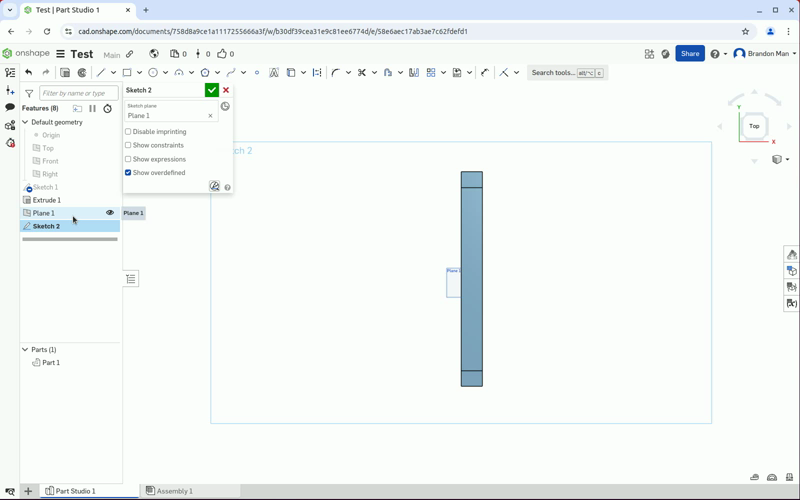
mouse_move(73, 352)
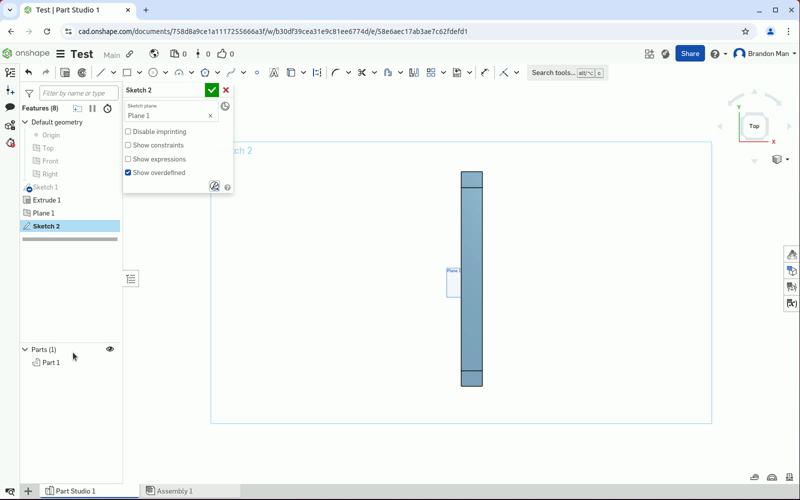
key(y)
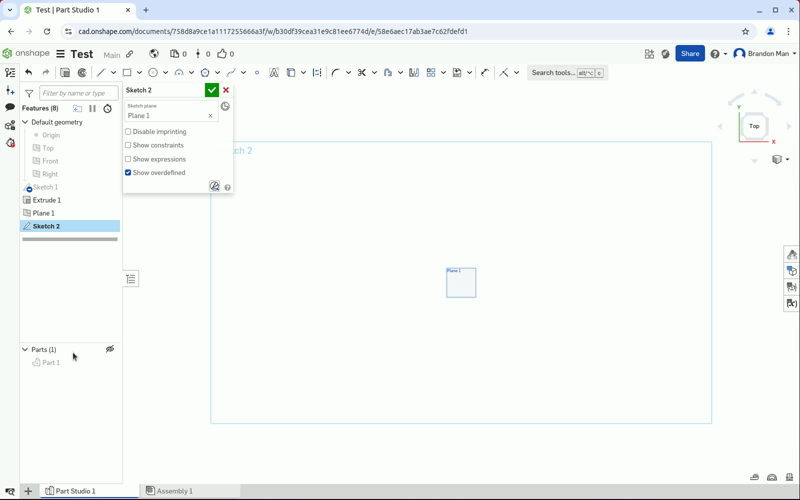
key(c)
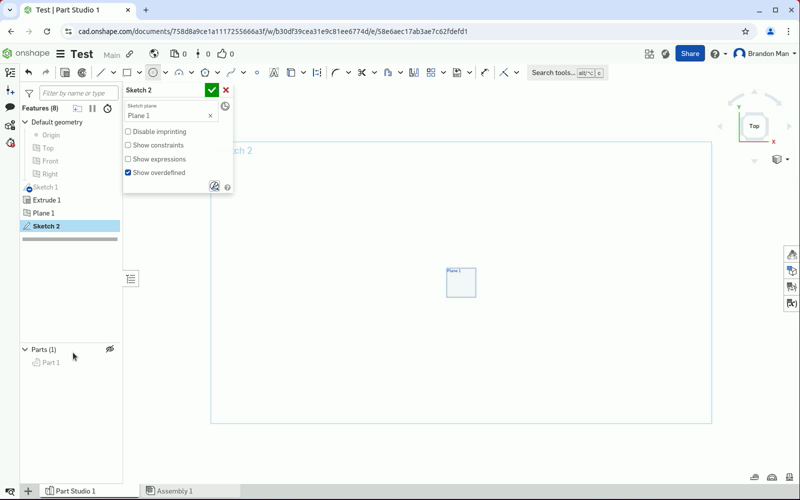
key_down(shift)
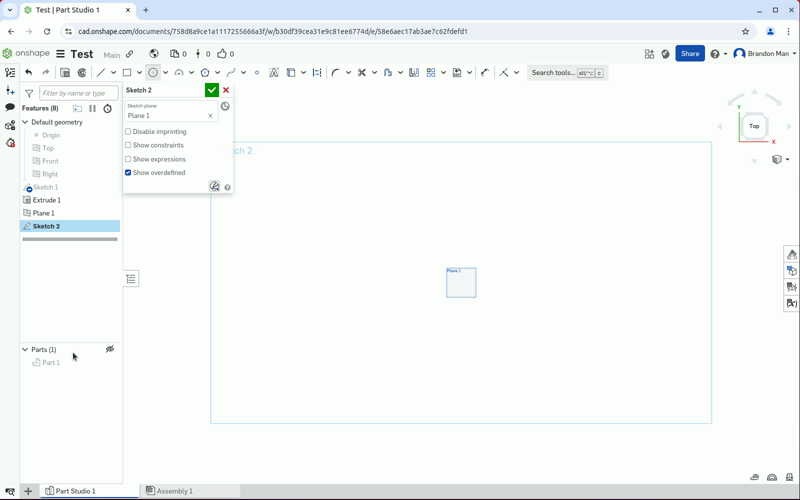
mouse_move(471, 178)
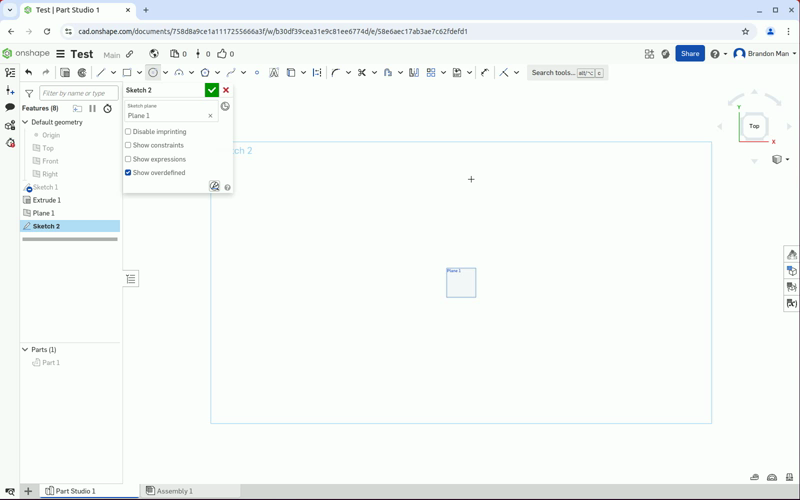
click(471, 178)
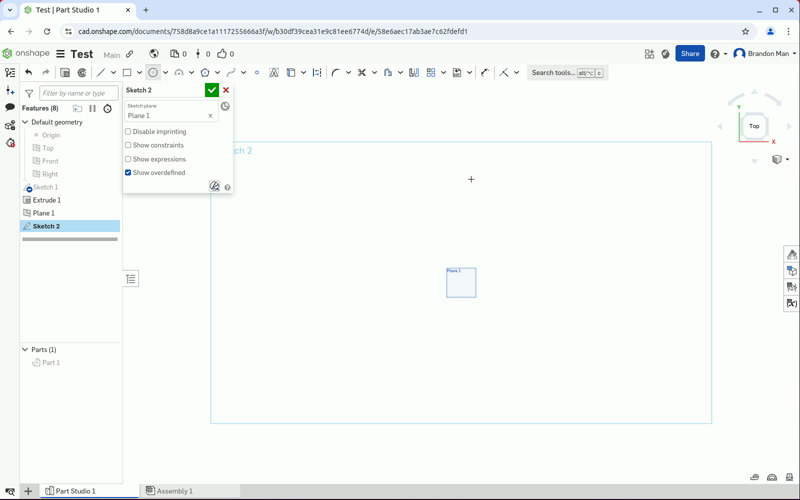
key_up(shift)
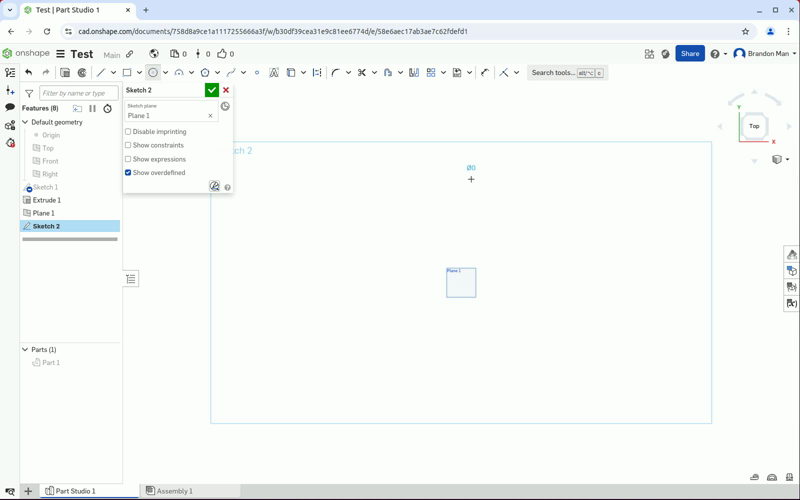
mouse_move(476, 178)
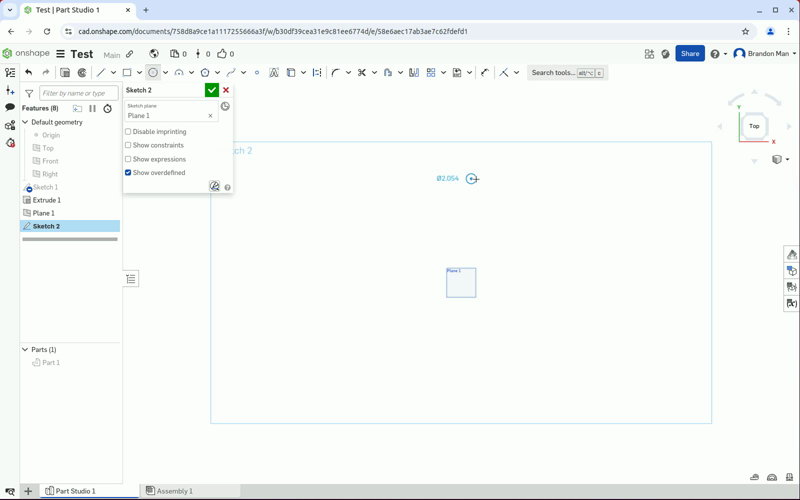
click(476, 178)
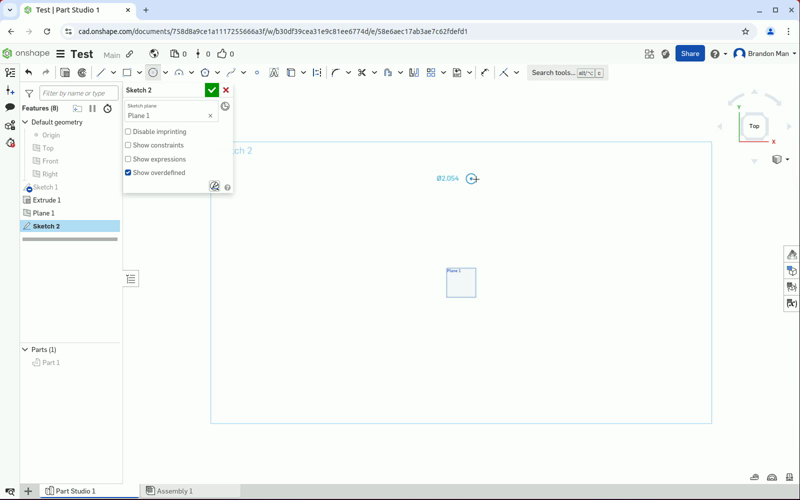
key(esc)
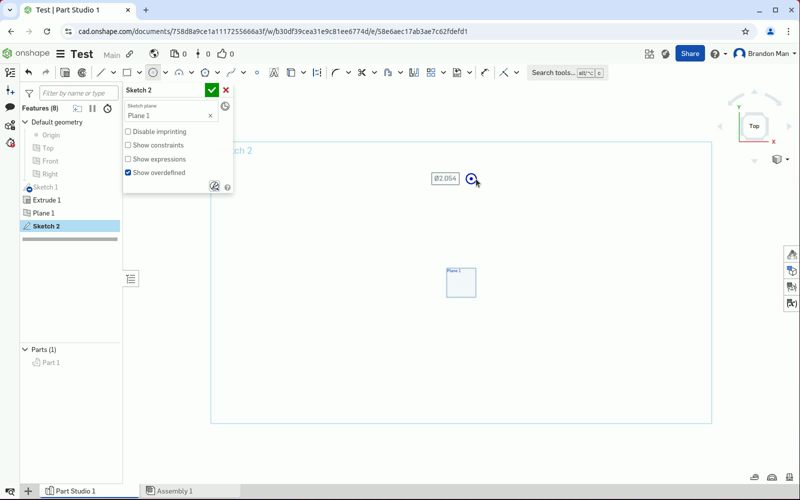
mouse_move(471, 180)
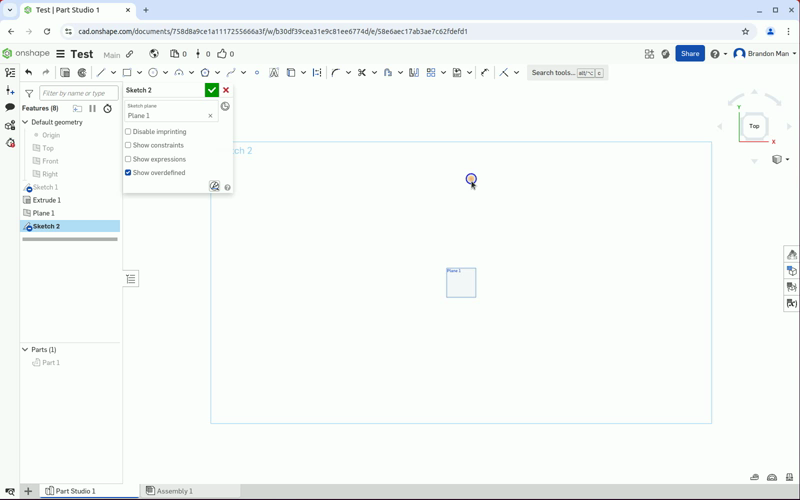
scroll(6)
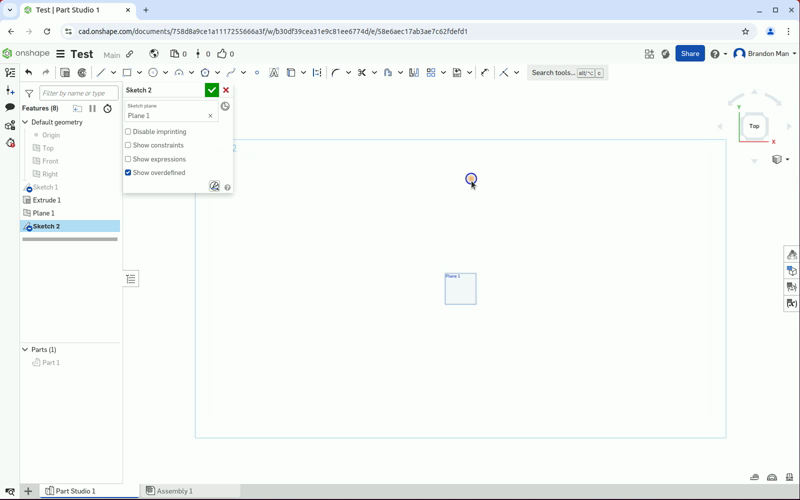
scroll(6)
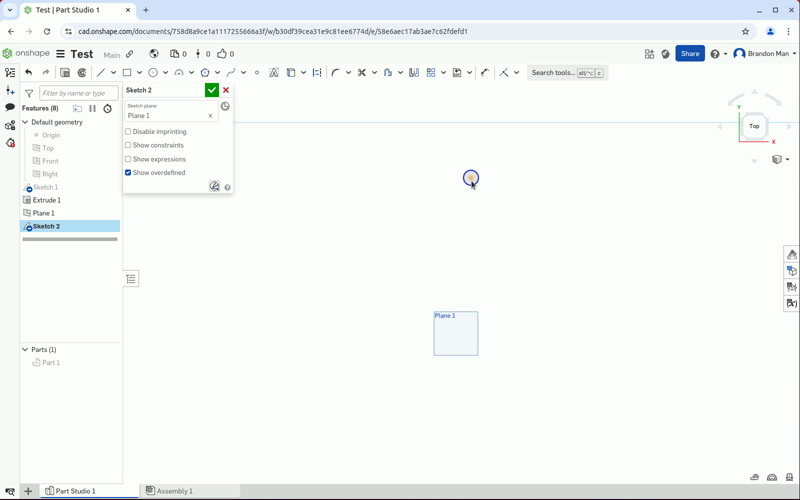
scroll(6)
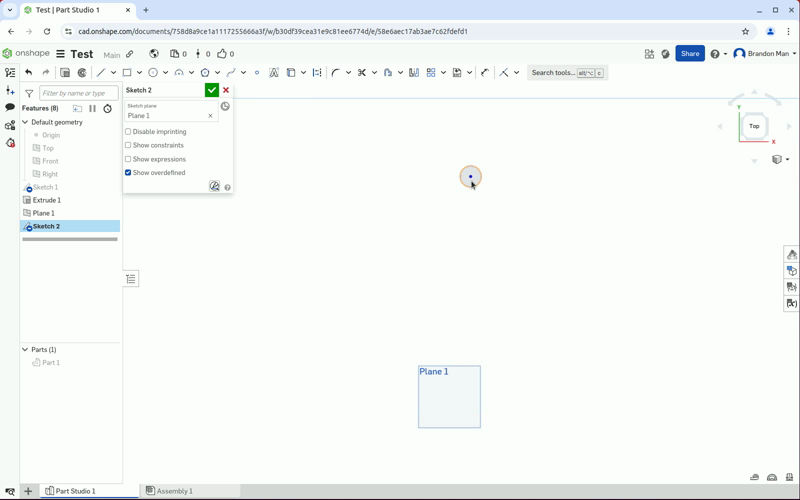
scroll(6)
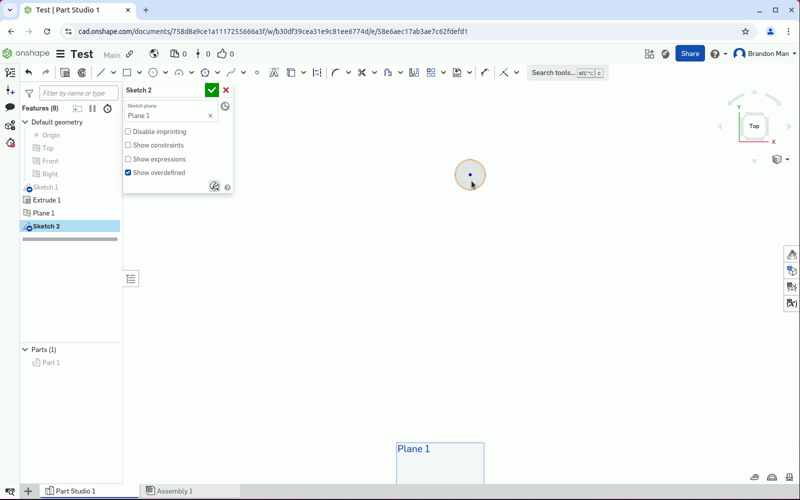
scroll(6)
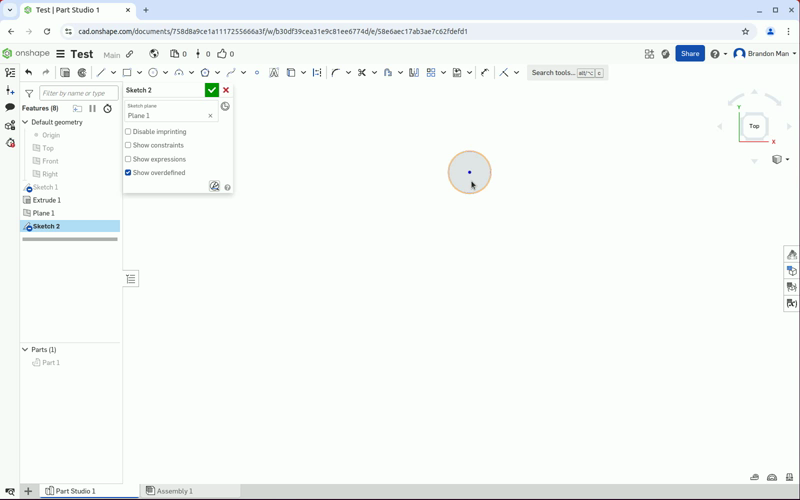
scroll(6)
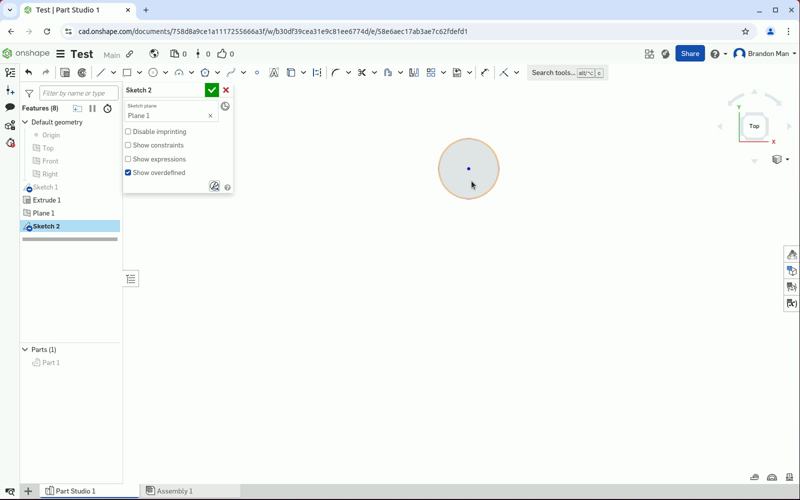
scroll(6)
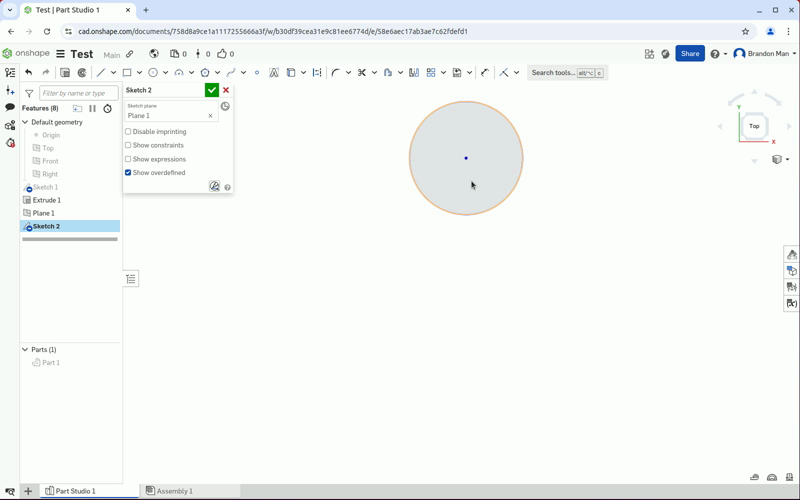
click(471, 180)
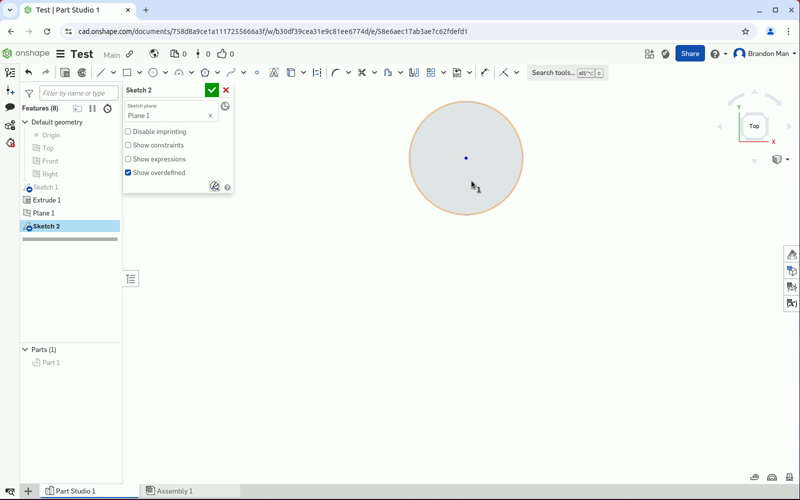
scroll(-6)
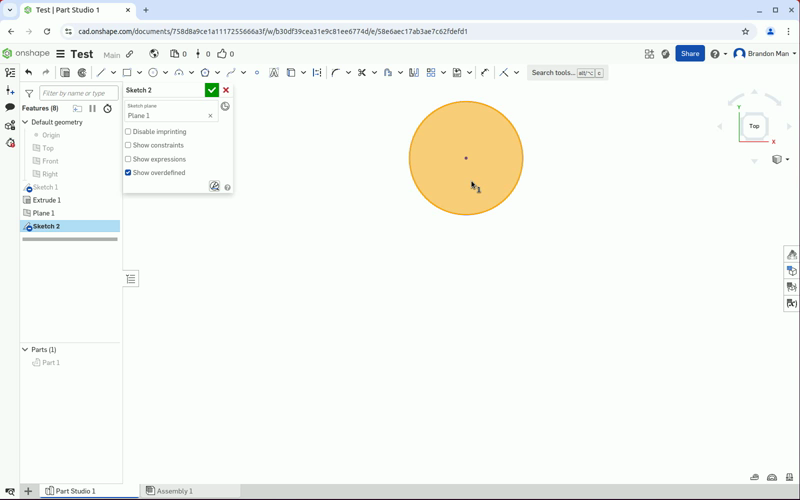
scroll(-6)
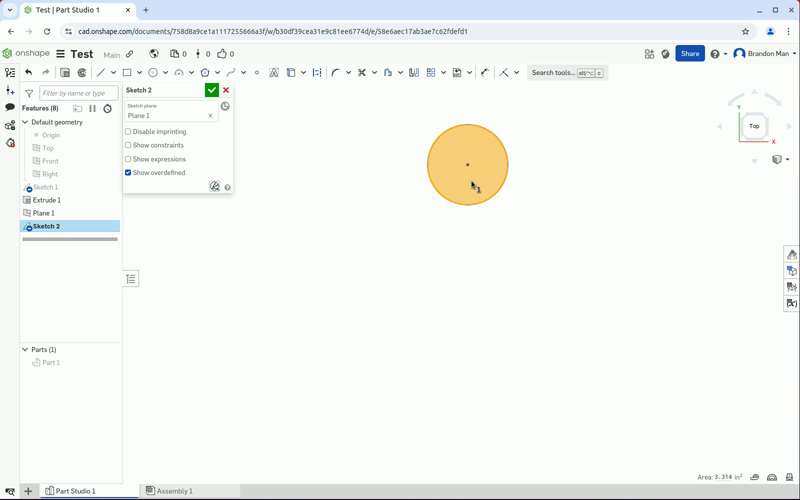
scroll(-6)
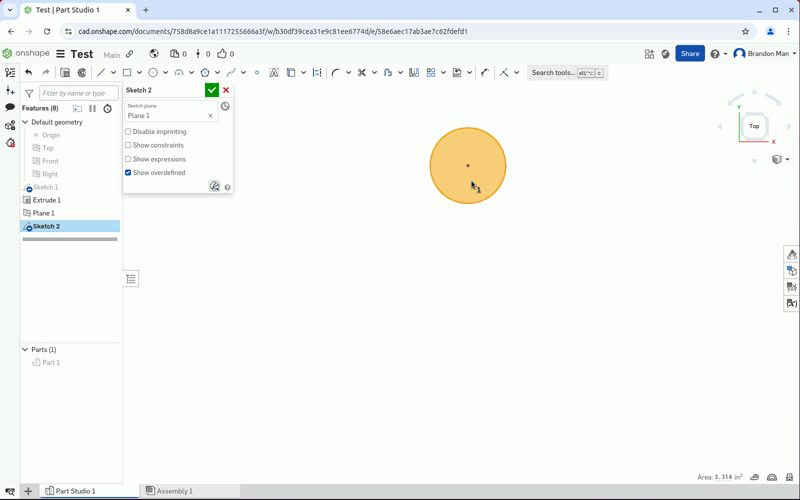
scroll(-6)
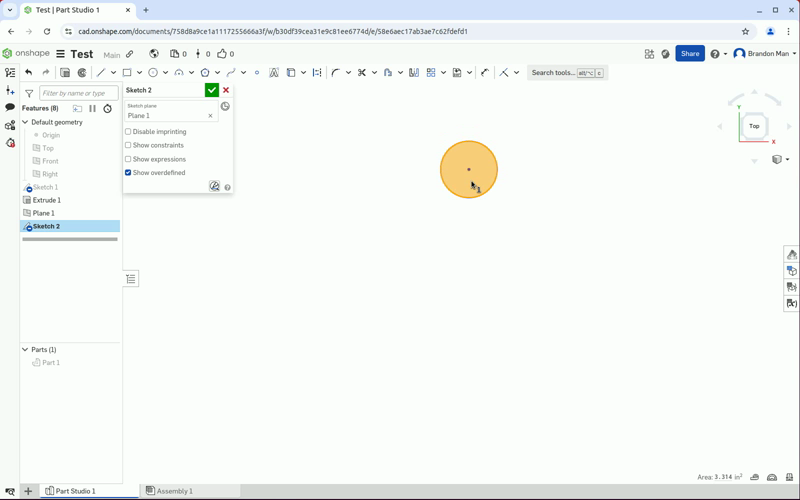
scroll(-6)
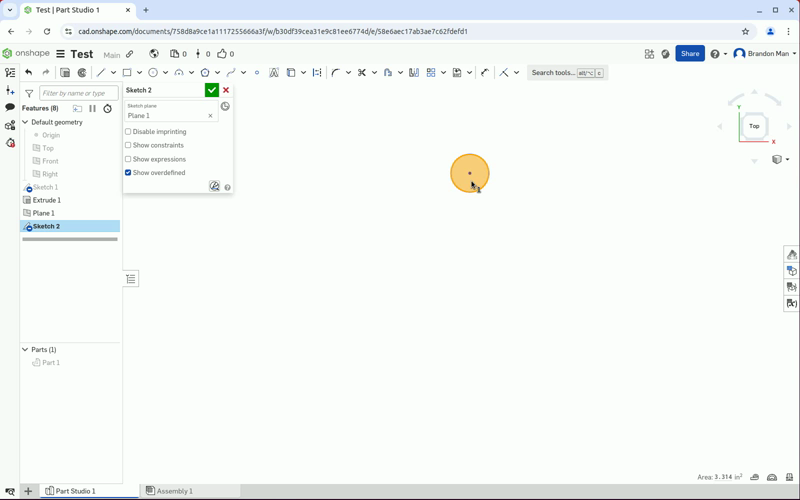
scroll(-6)
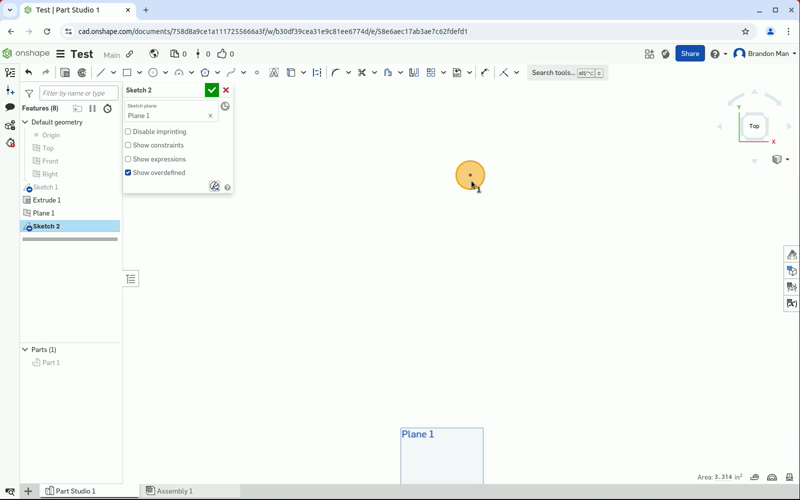
scroll(-6)
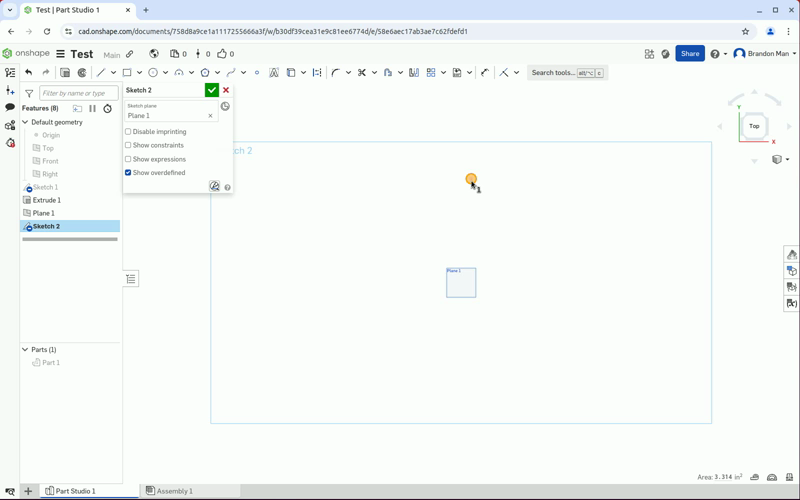
mouse_move(73, 352)
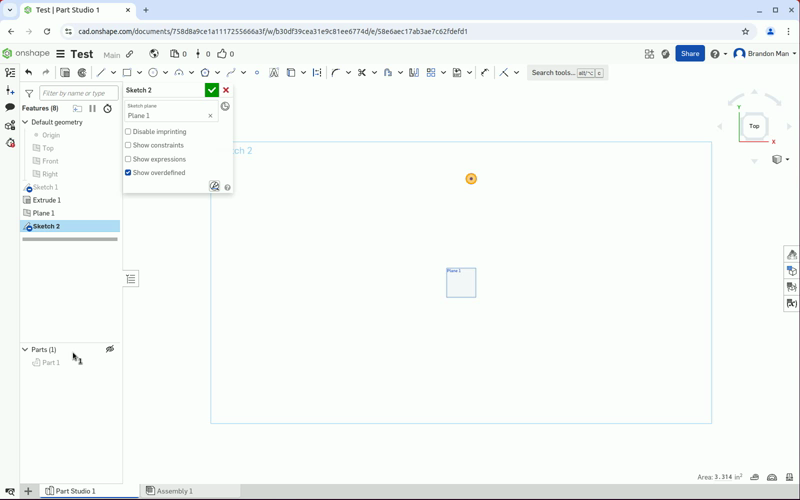
key(shift+y)
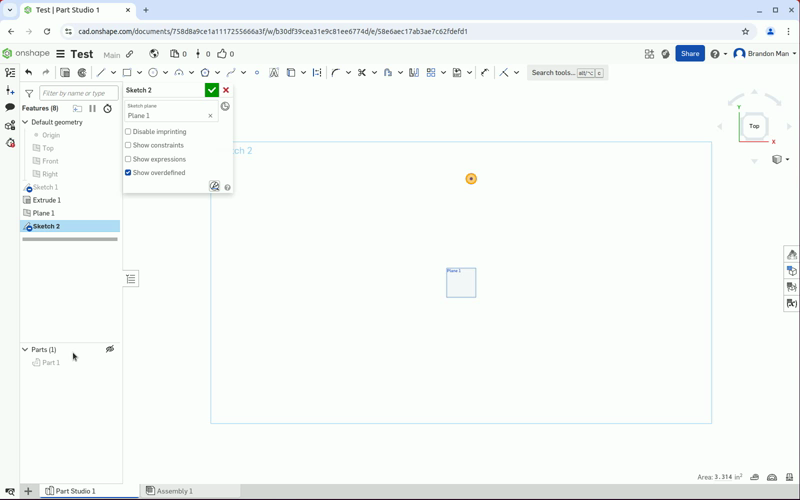
key(shift+e)
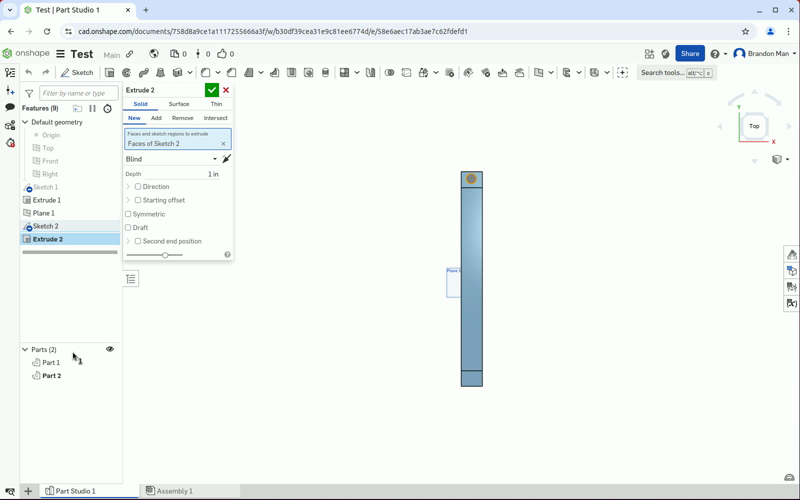
mouse_move(143, 106)
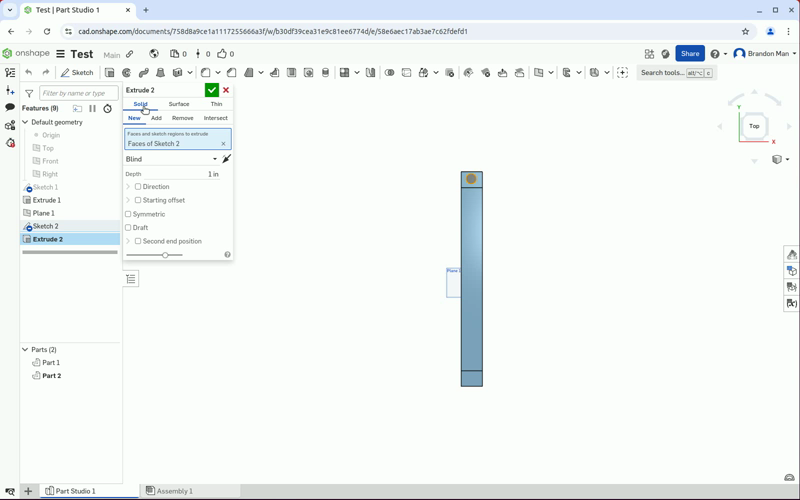
click(143, 106)
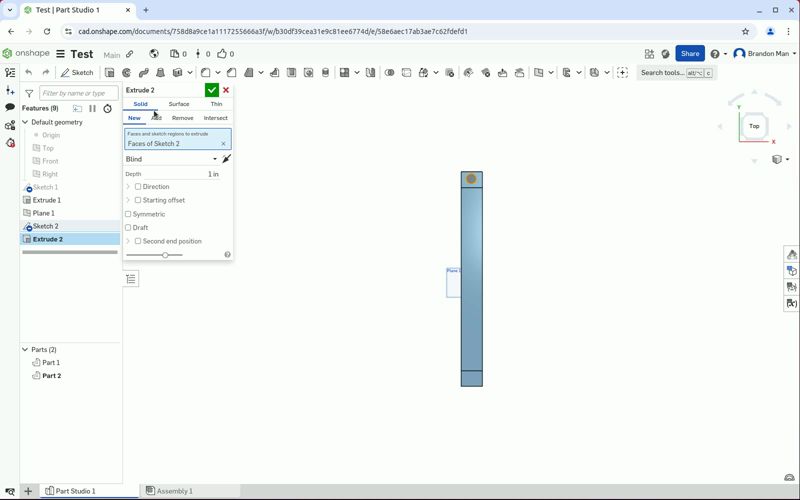
mouse_move(186, 120)
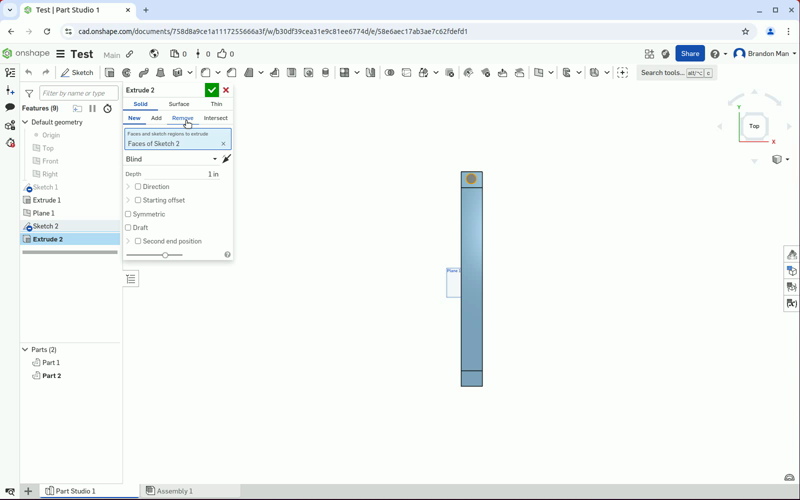
click(186, 120)
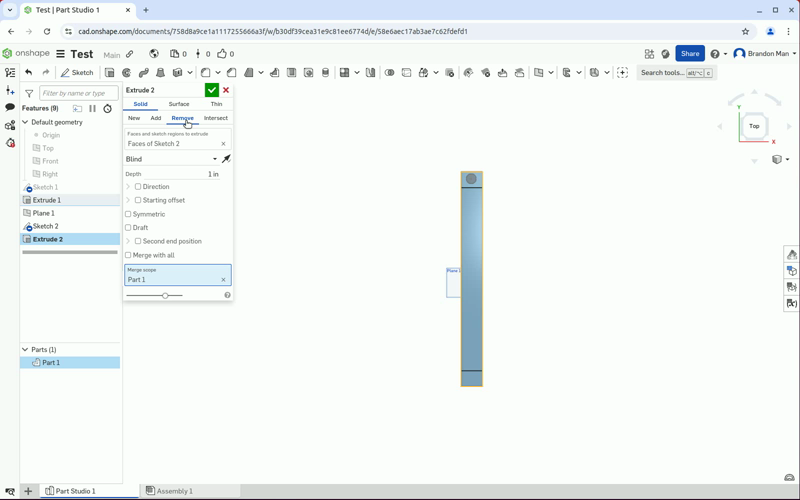
key(tab, 4)
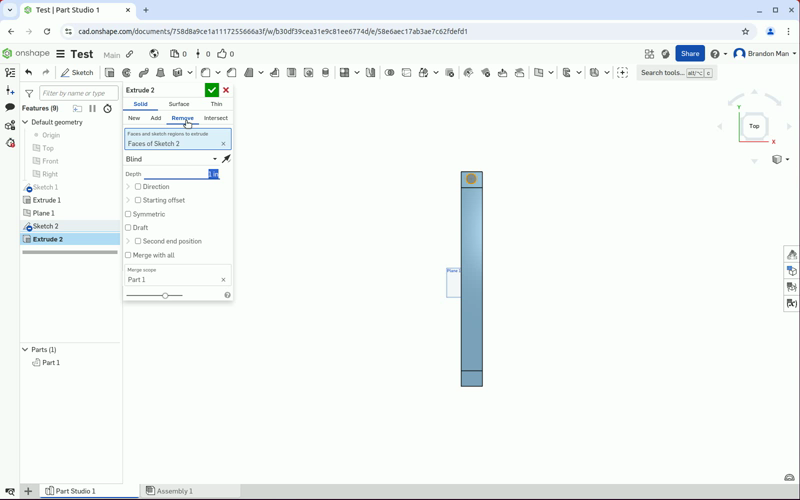
text(10.832)
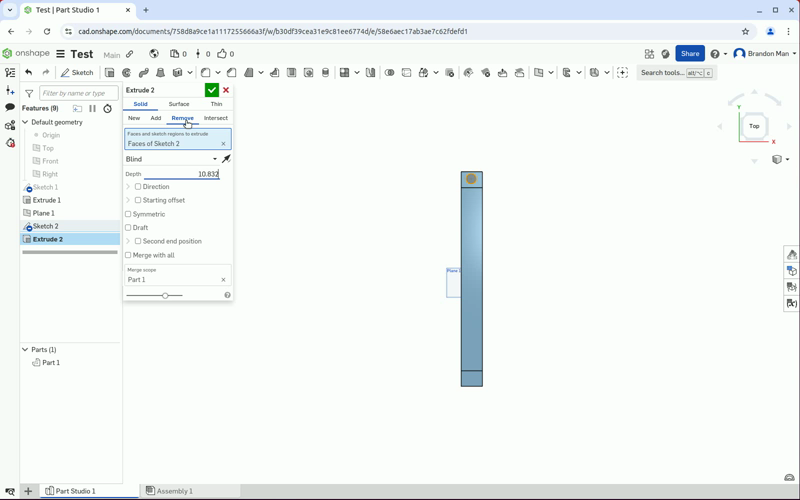
key(tab, 6)
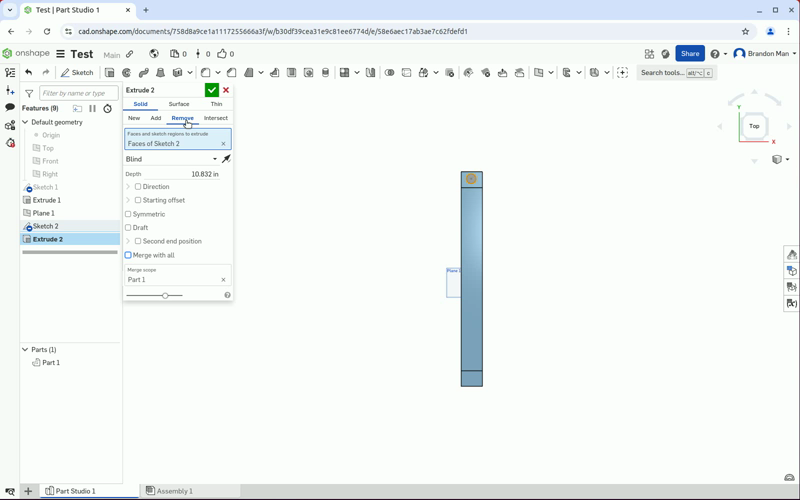
key(space)
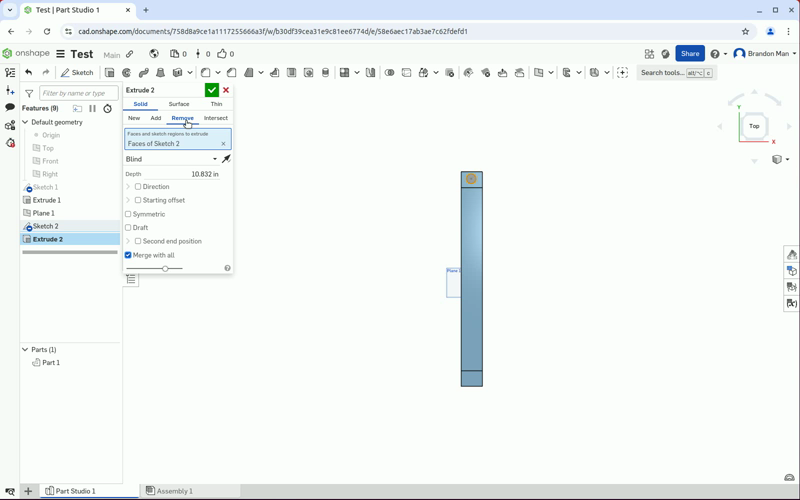
key(enter)
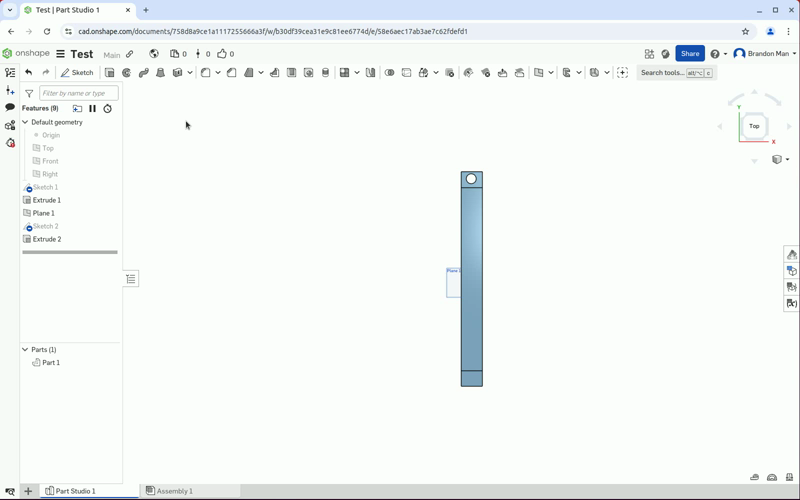
key(shift+h)
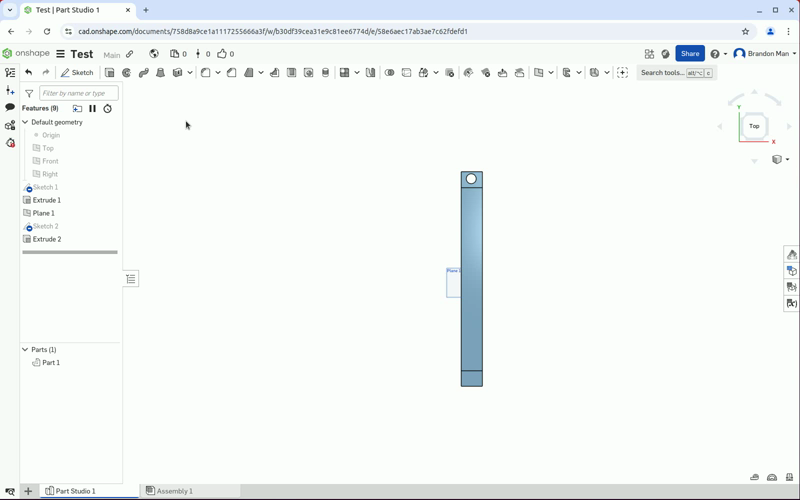
key(shift+h)
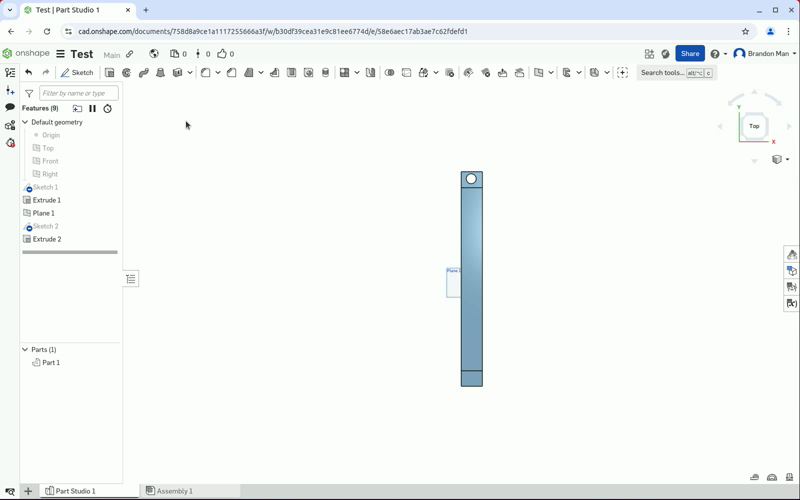
mouse_move(73, 189)
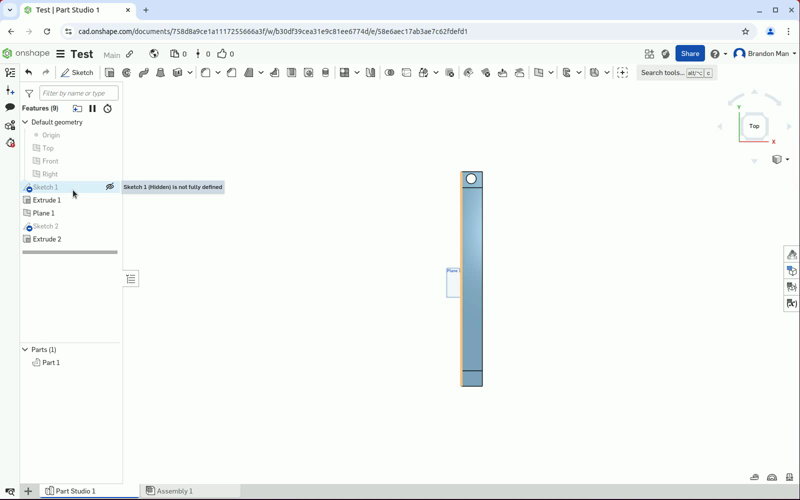
click(73, 189)
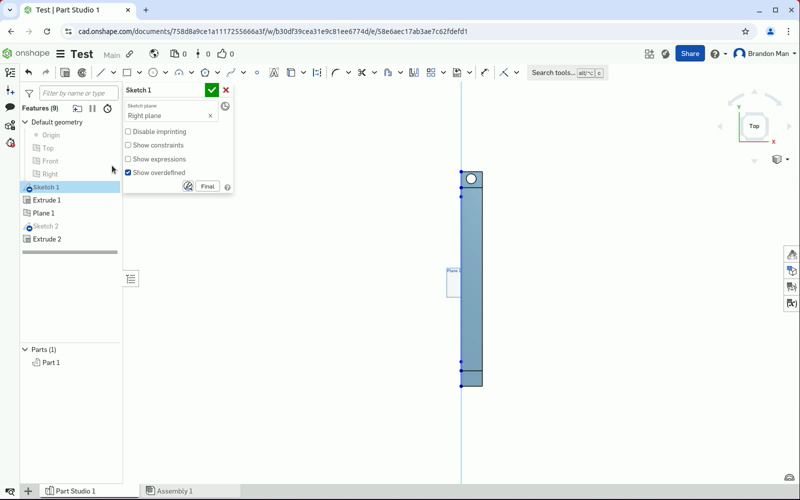
mouse_move(229, 92)
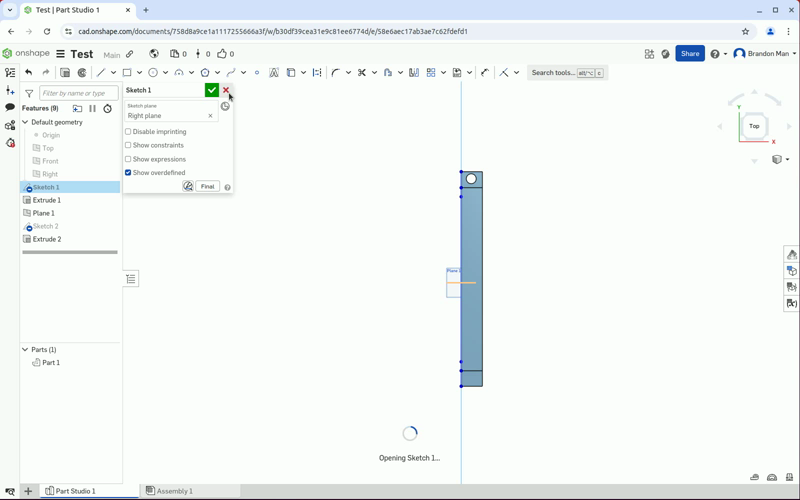
click(229, 92)
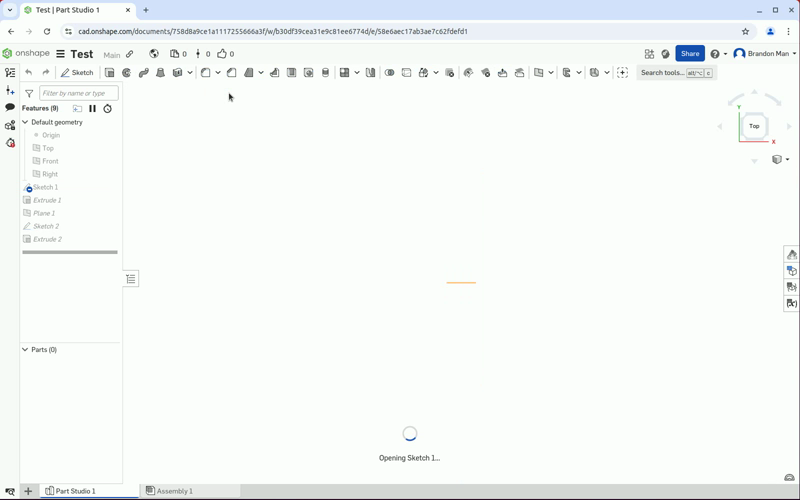
key(shift+s)
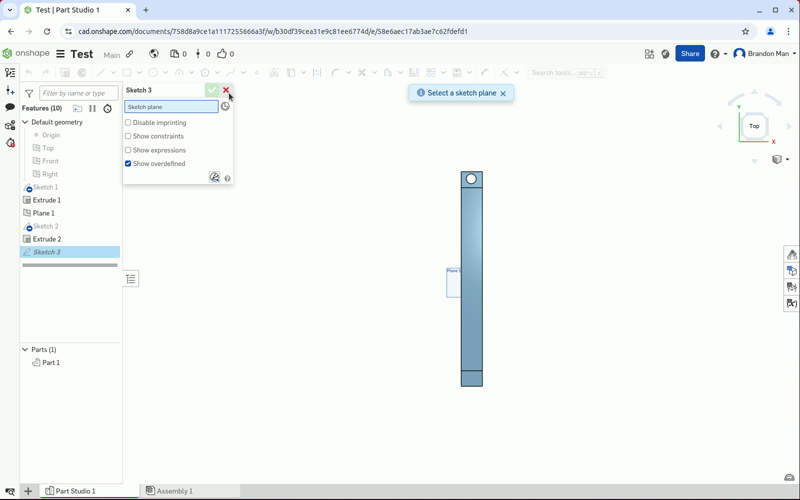
mouse_move(73, 215)
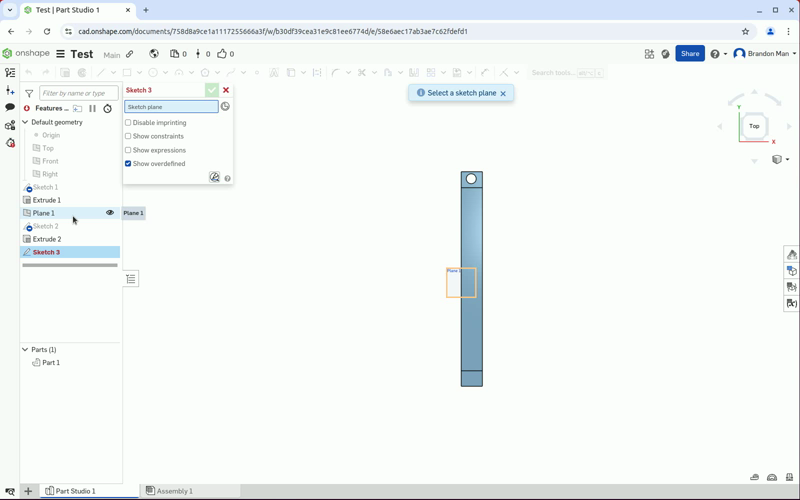
click(73, 215)
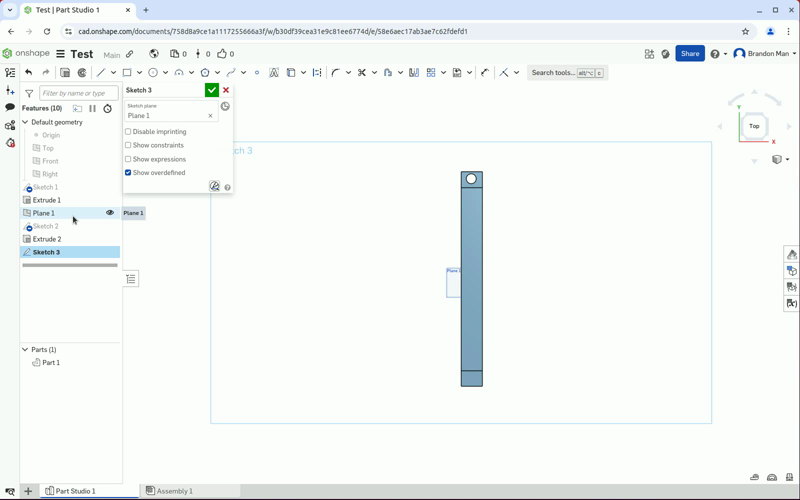
mouse_move(73, 352)
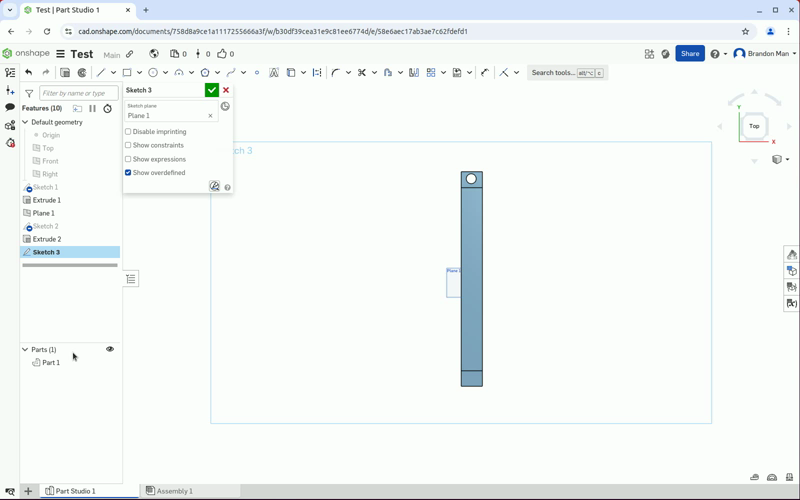
key(y)
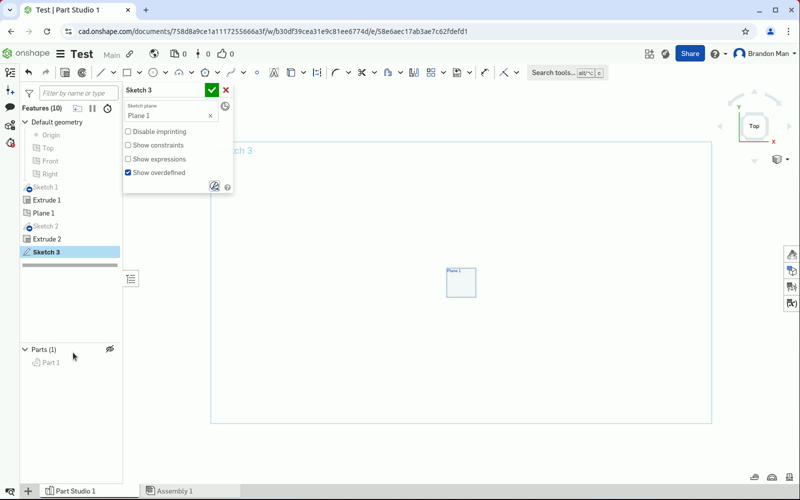
key(c)
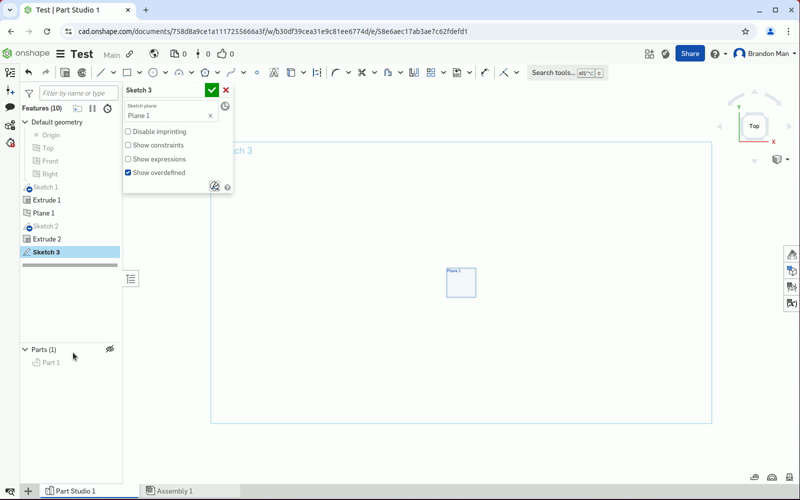
key_down(shift)
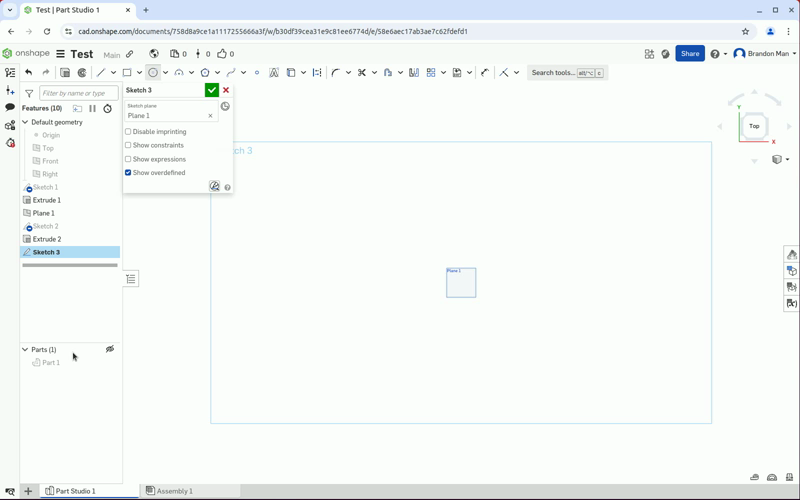
mouse_move(471, 378)
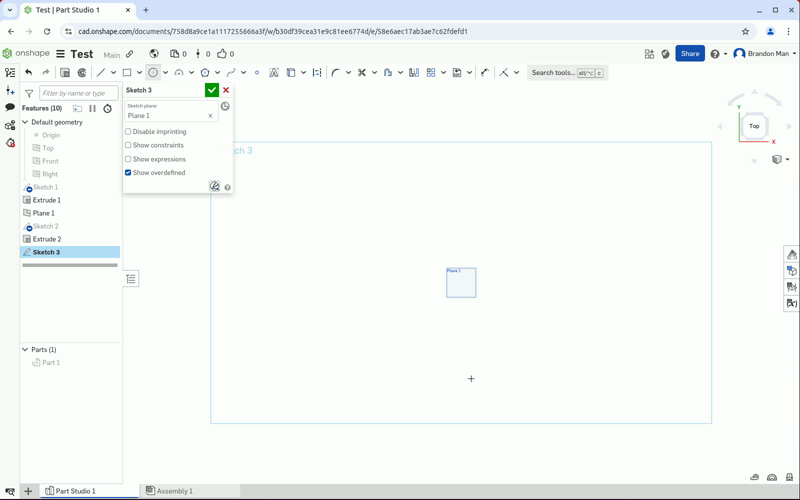
click(471, 378)
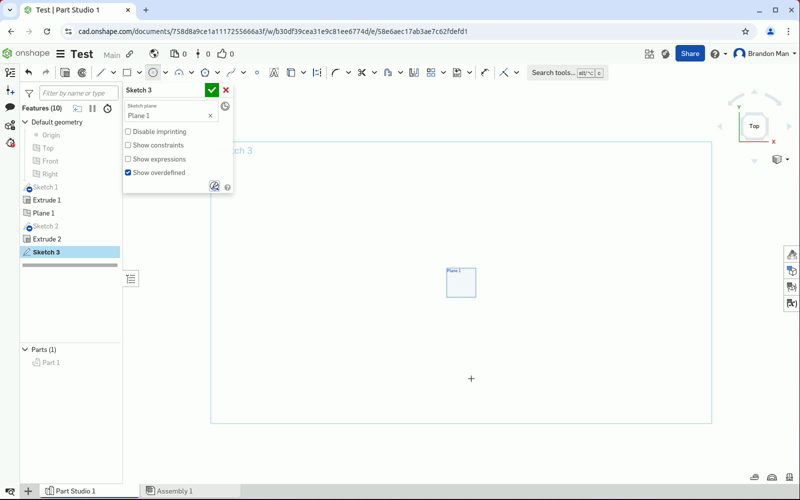
key_up(shift)
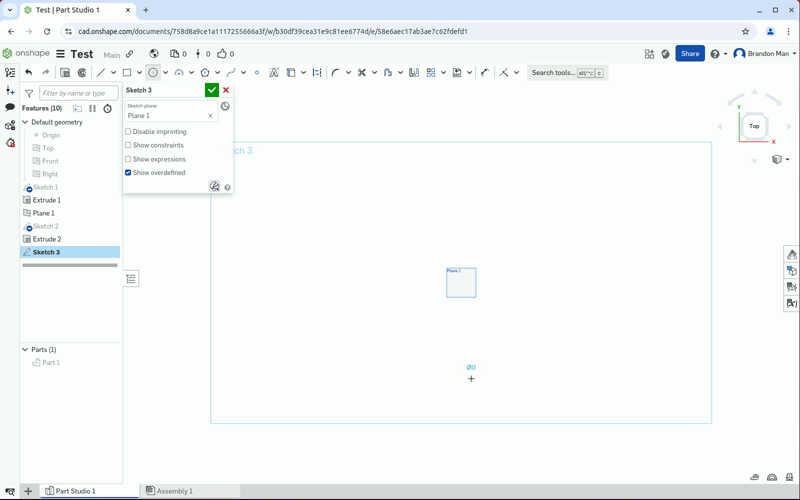
mouse_move(476, 378)
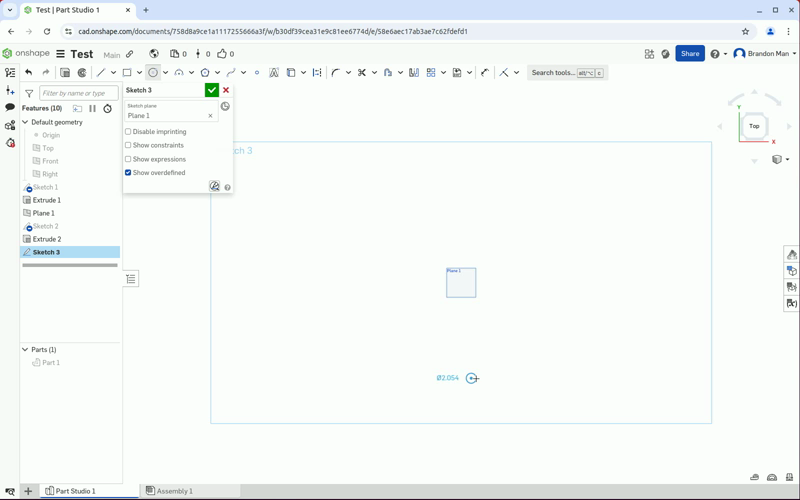
click(476, 378)
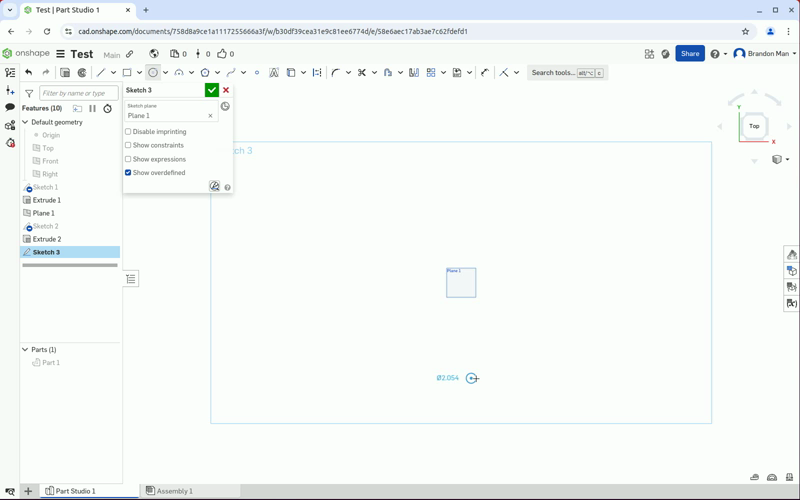
key(esc)
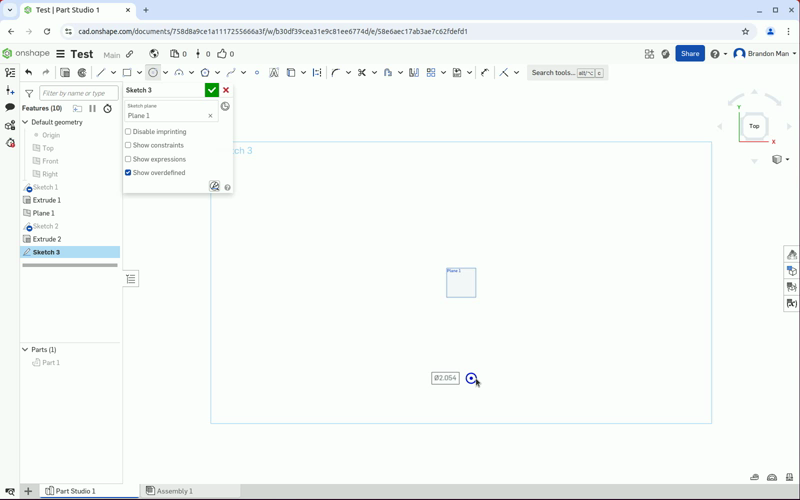
mouse_move(470, 375)
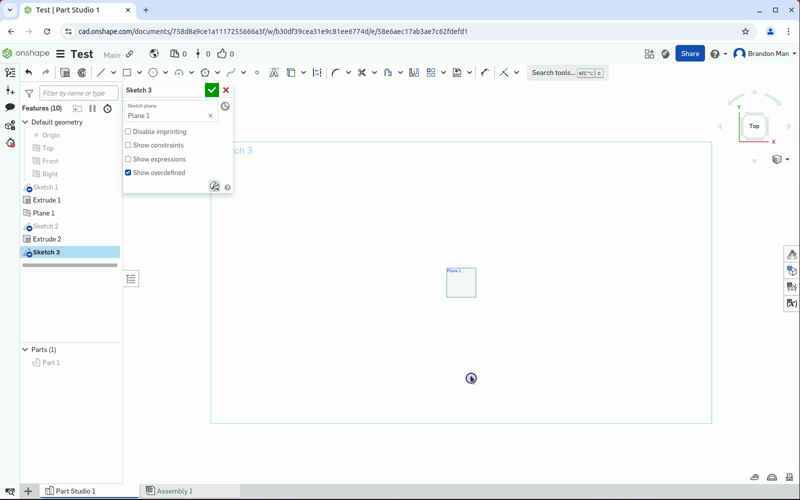
scroll(6)
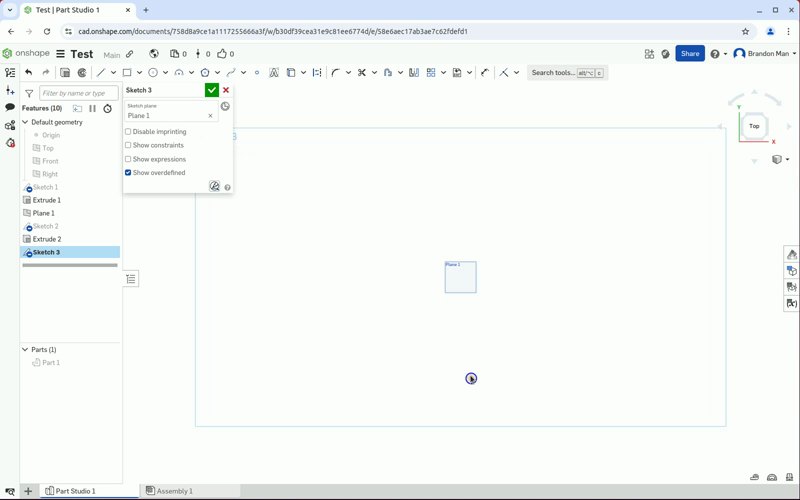
scroll(6)
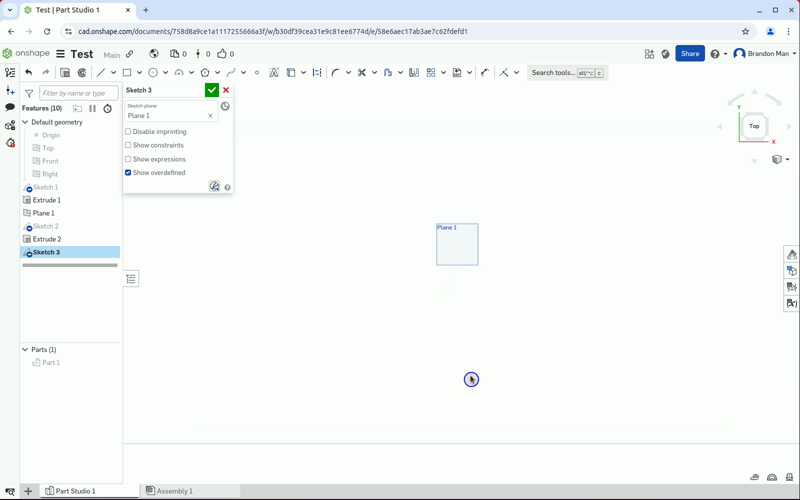
scroll(6)
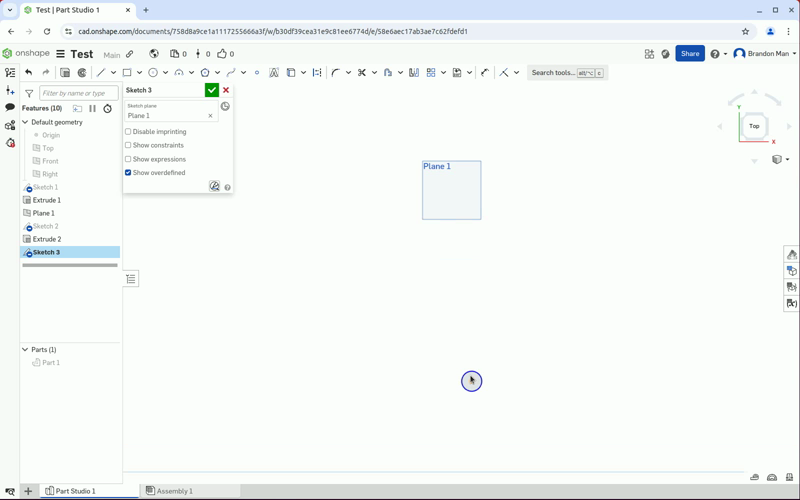
scroll(6)
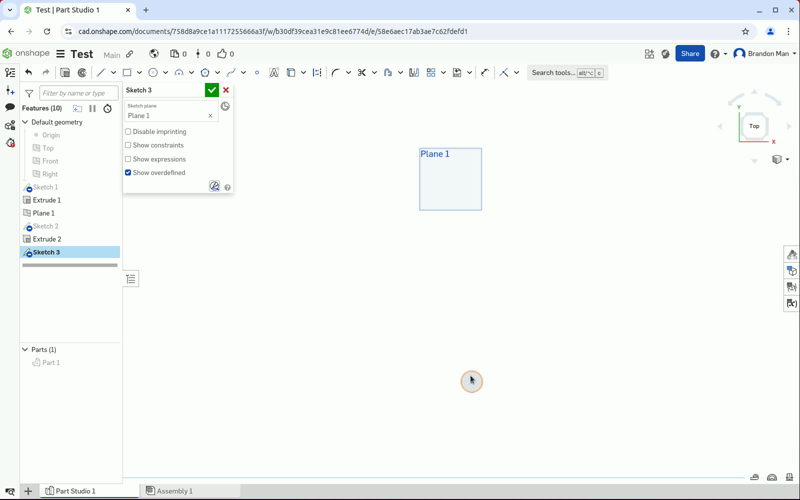
scroll(6)
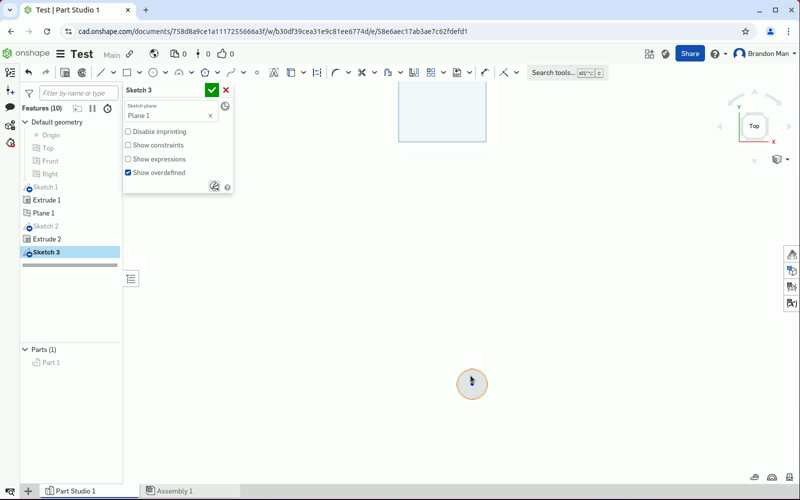
scroll(6)
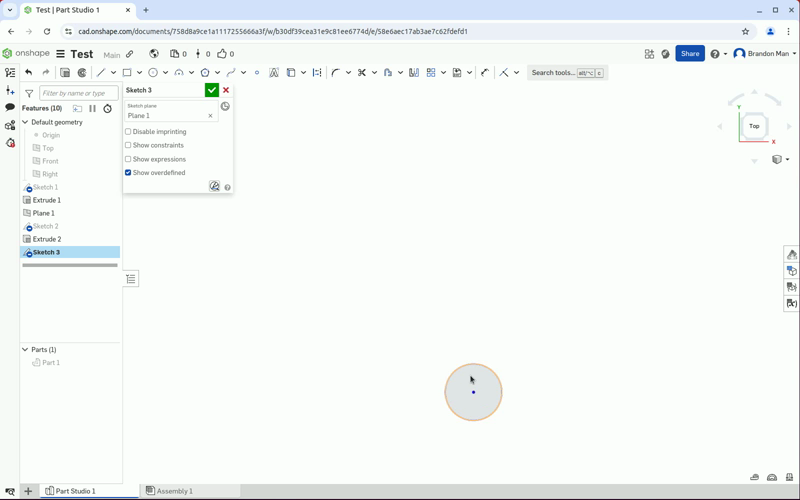
scroll(6)
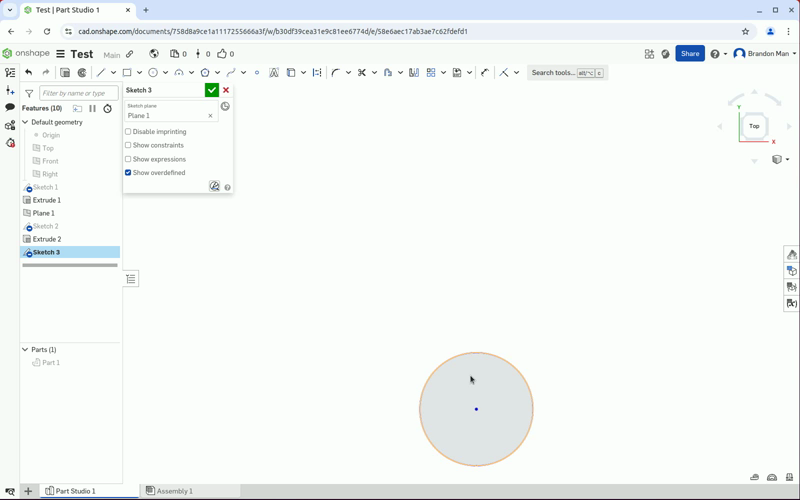
click(470, 375)
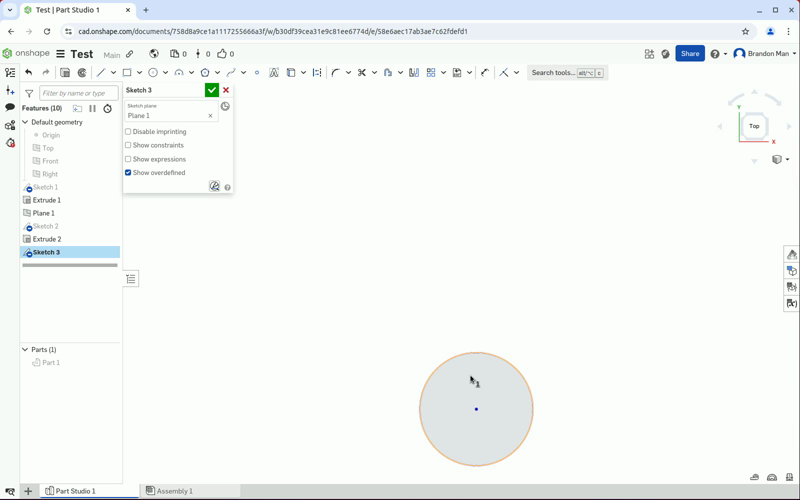
scroll(-6)
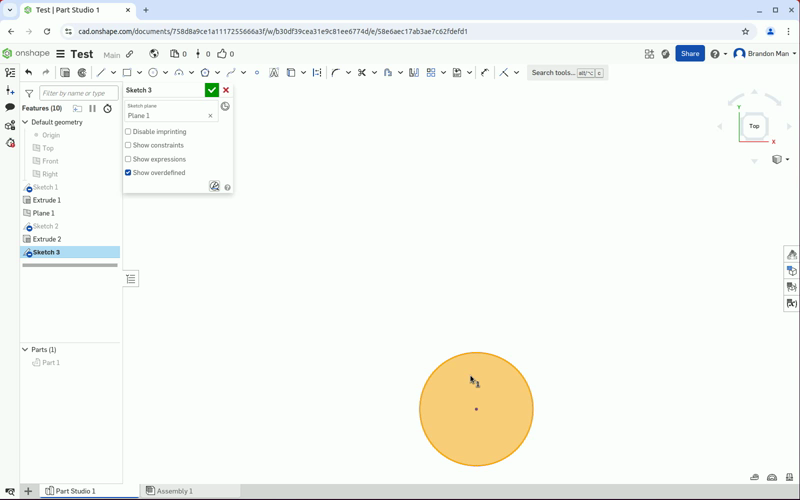
scroll(-6)
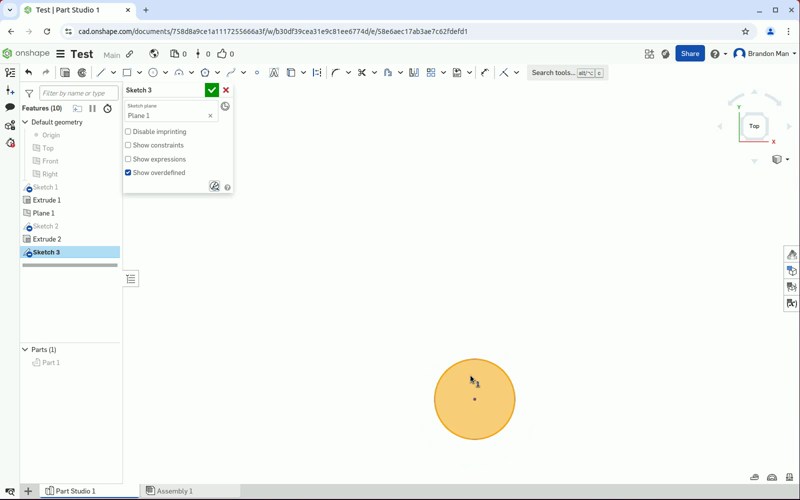
scroll(-6)
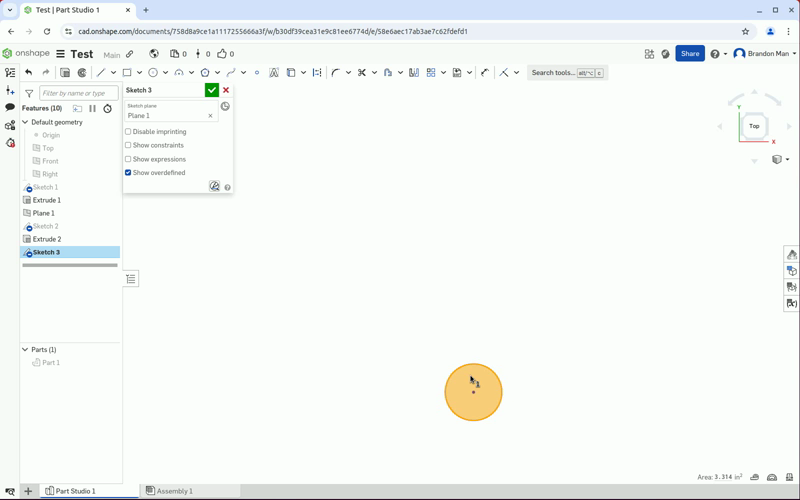
scroll(-6)
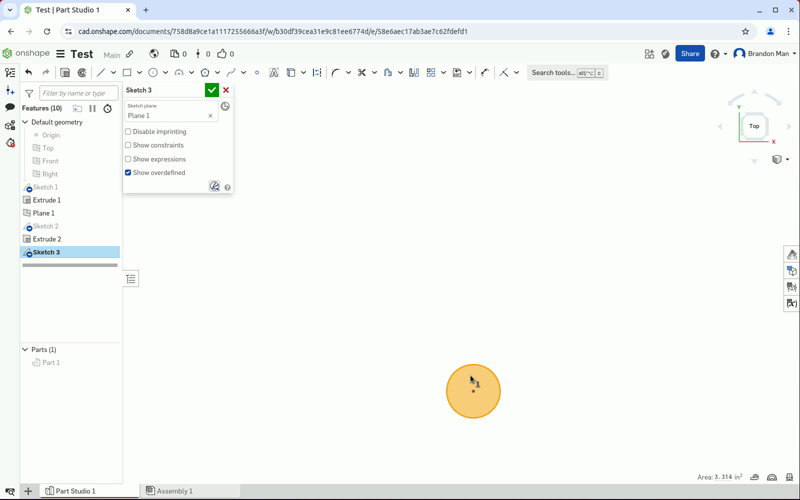
scroll(-6)
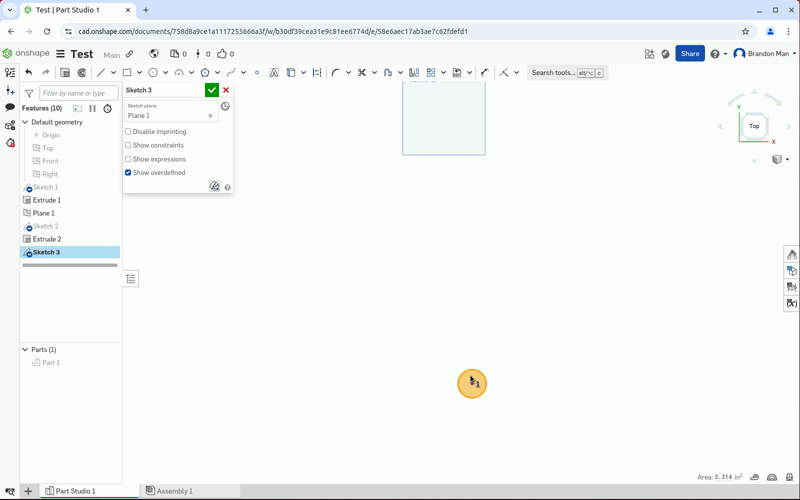
scroll(-6)
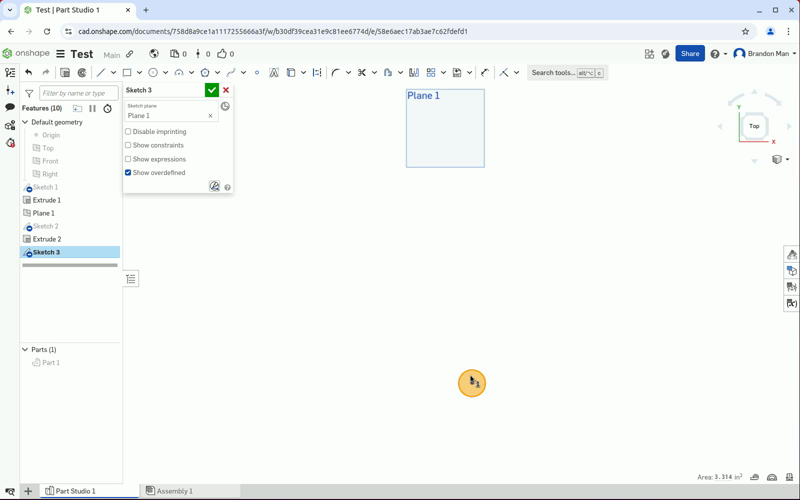
scroll(-6)
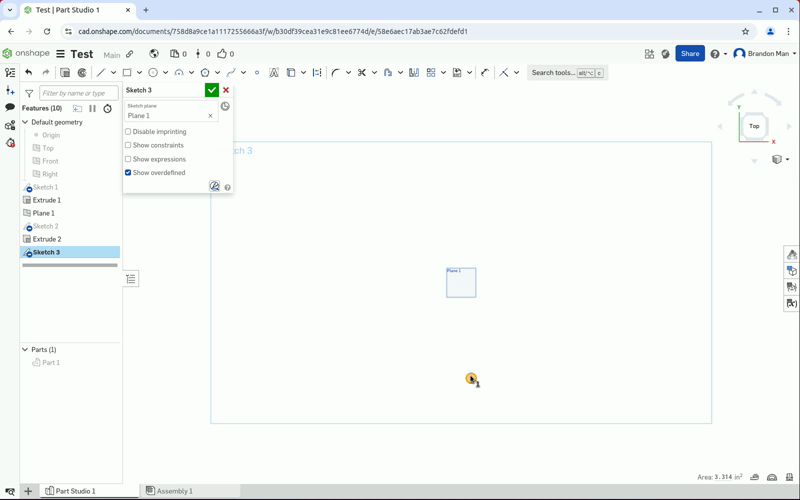
mouse_move(73, 352)
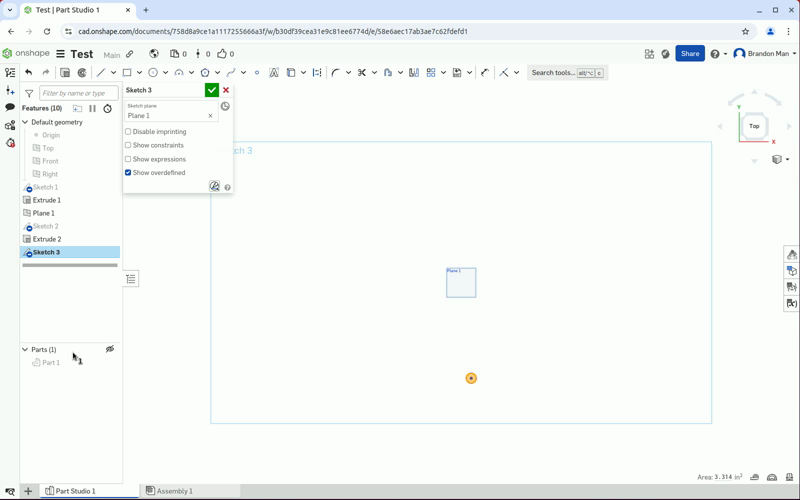
key(shift+y)
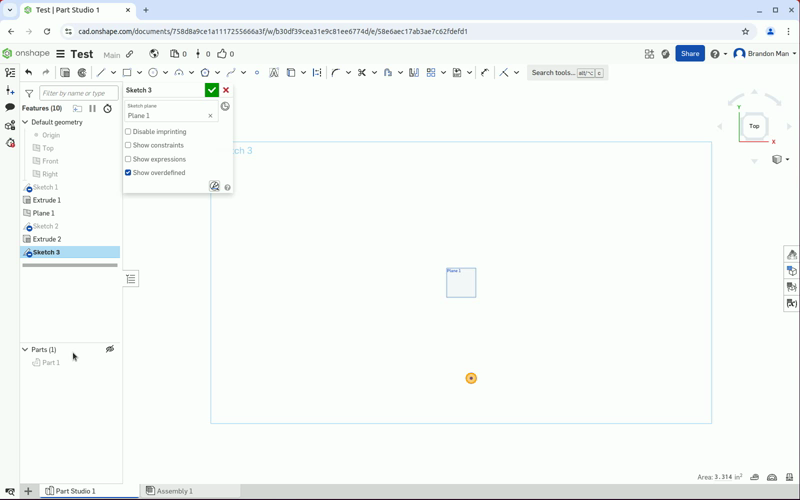
key(shift+e)
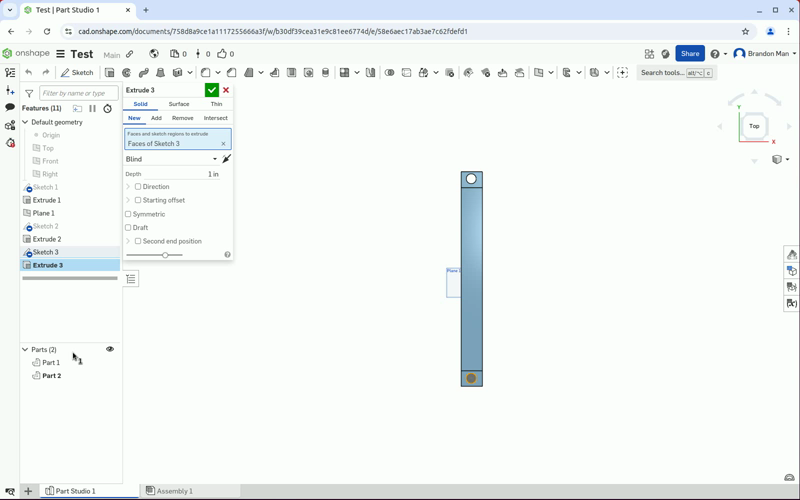
mouse_move(143, 106)
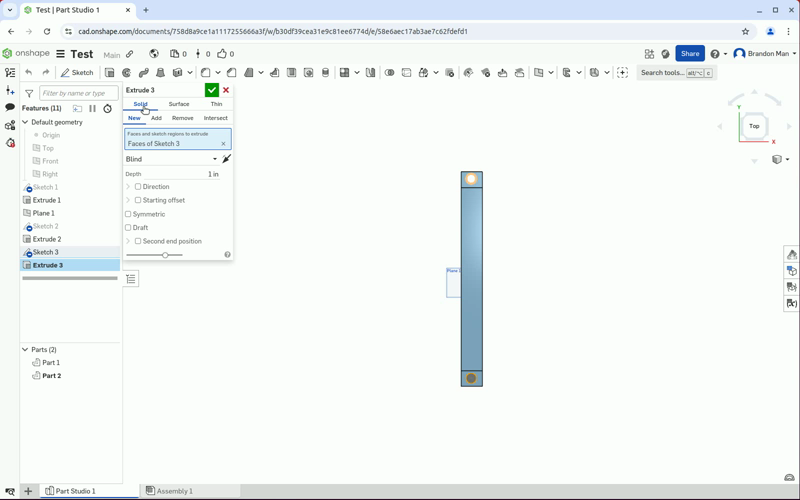
click(143, 106)
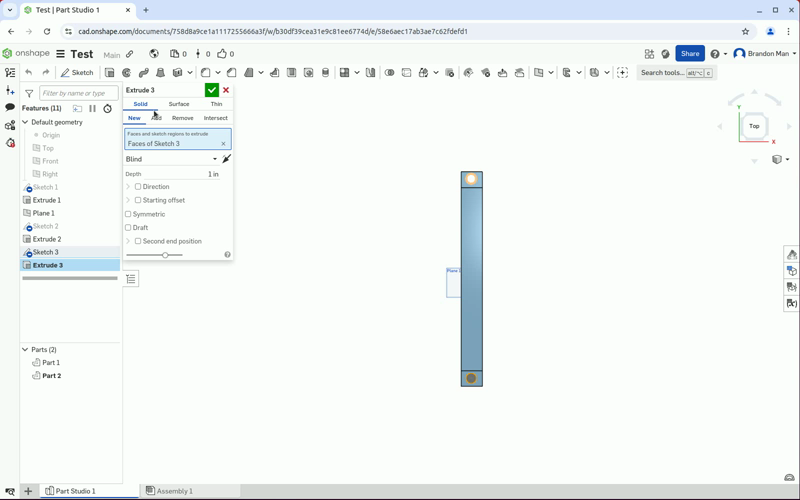
mouse_move(186, 120)
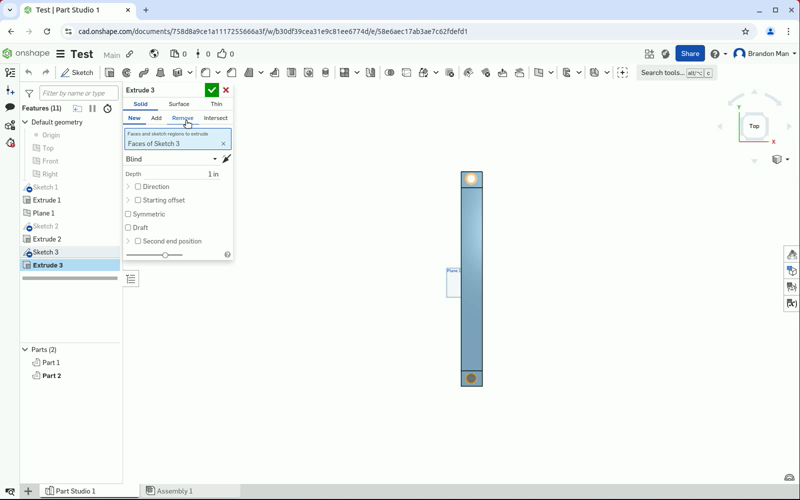
click(186, 120)
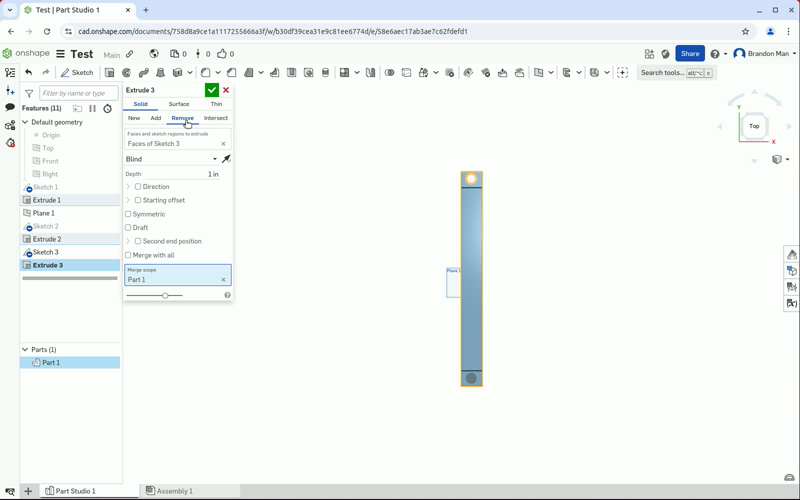
key(tab, 4)
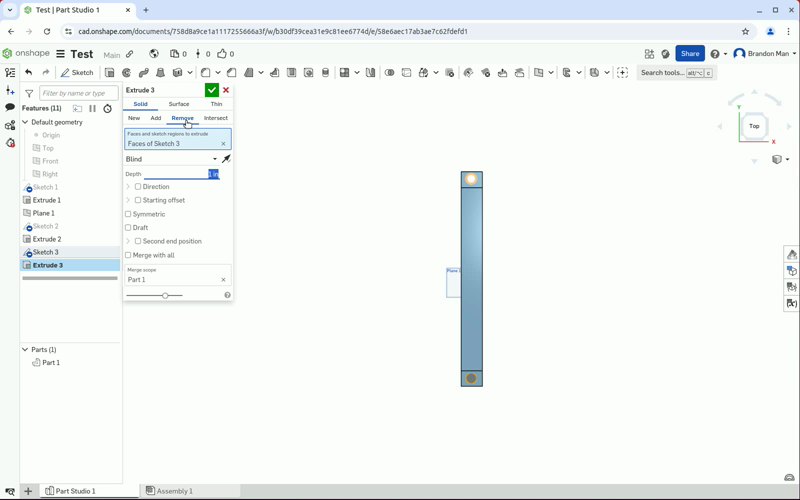
text(10.832)
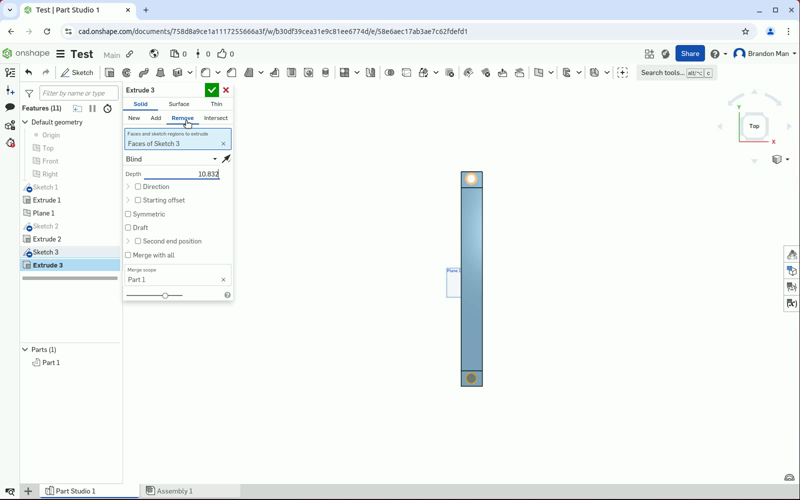
key(tab, 6)
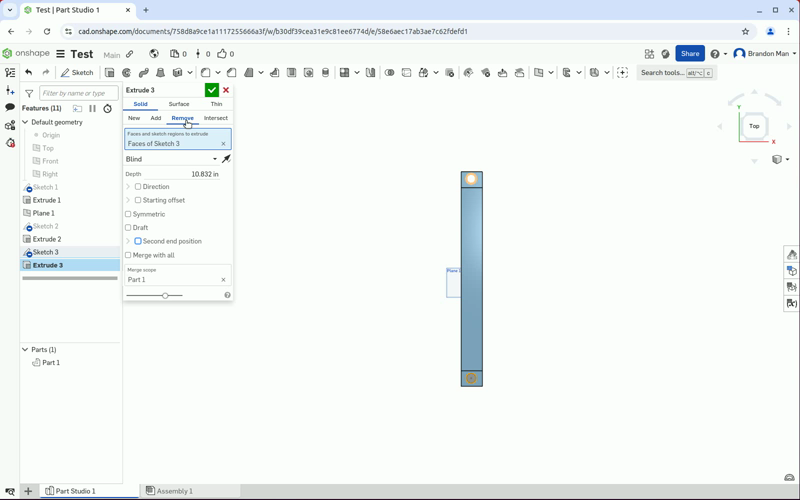
key(space)
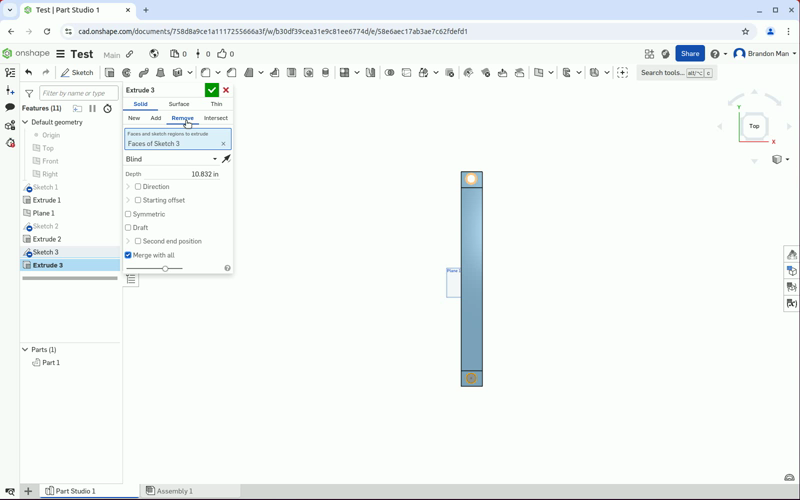
key(enter)
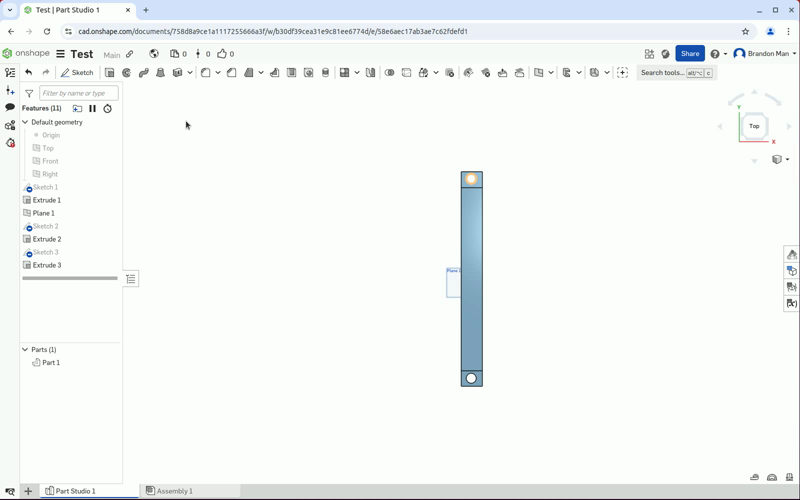
key(shift+h)
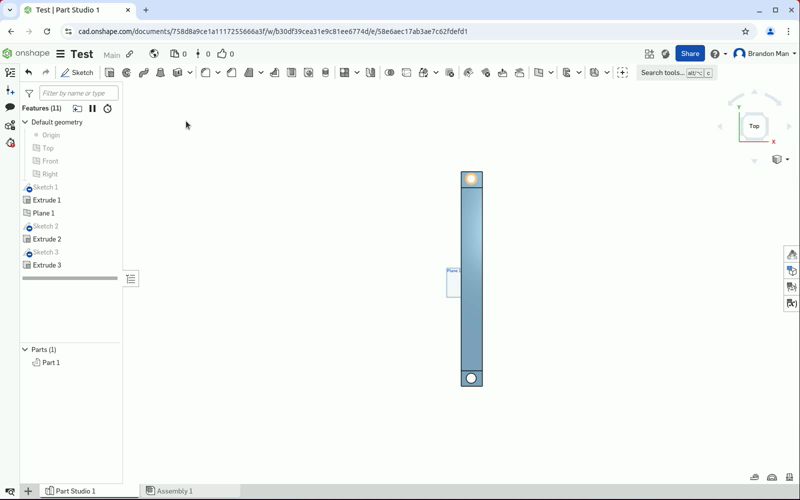
key(shift+h)
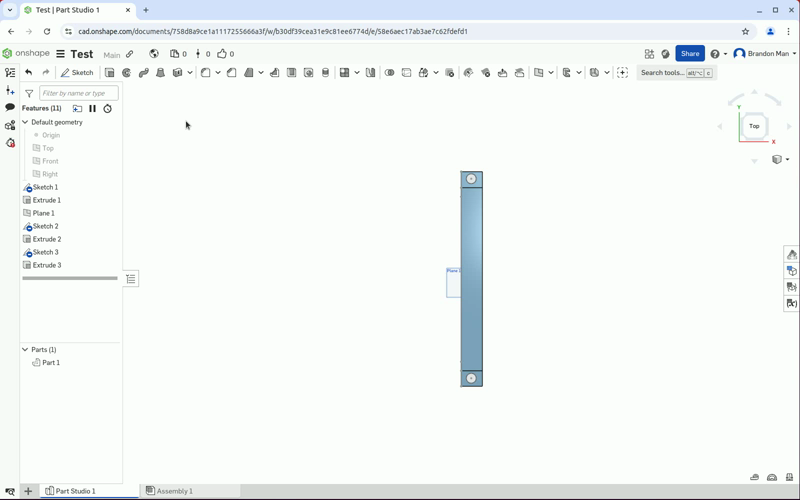
key(shift+7)
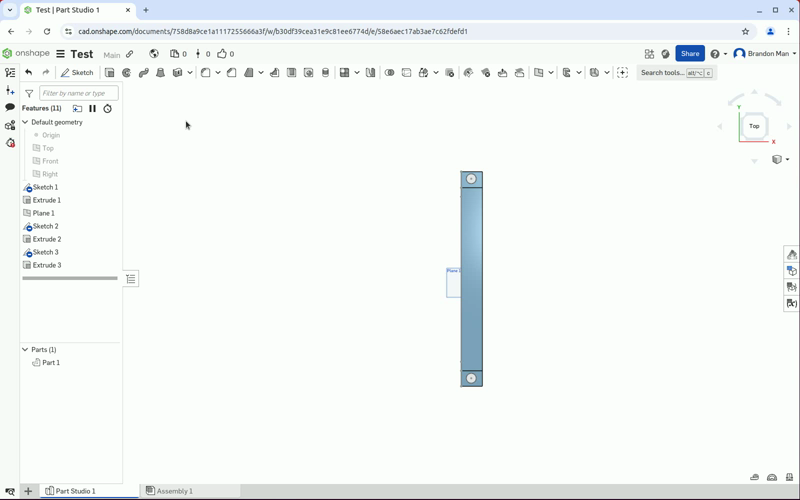
key(up, 3)
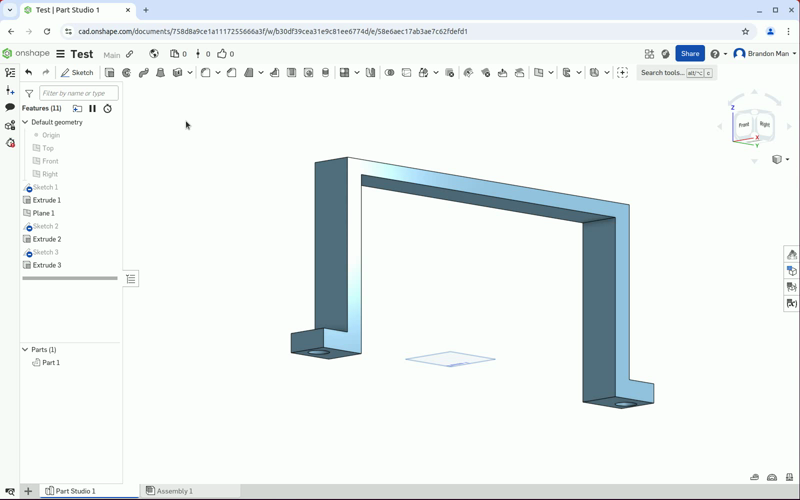
key(left, 3)
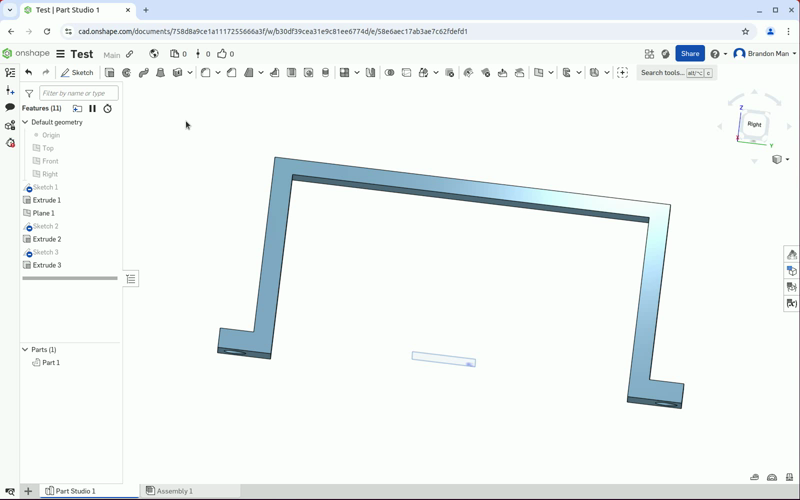
key(right, 3)
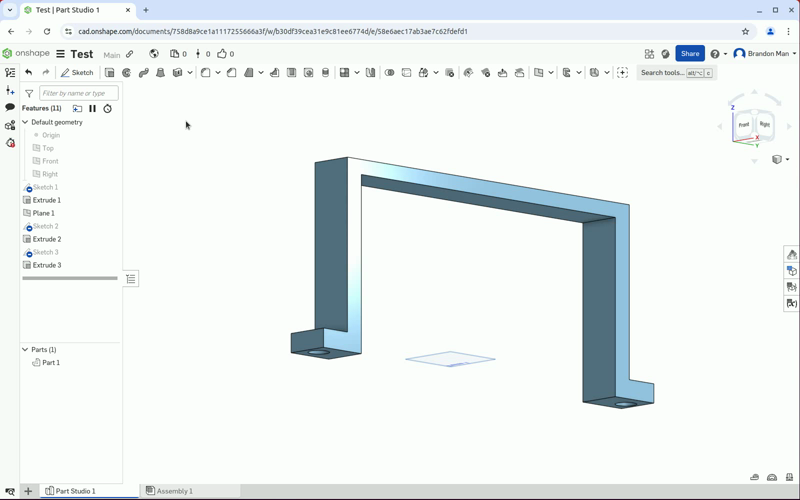
key(down, 3)
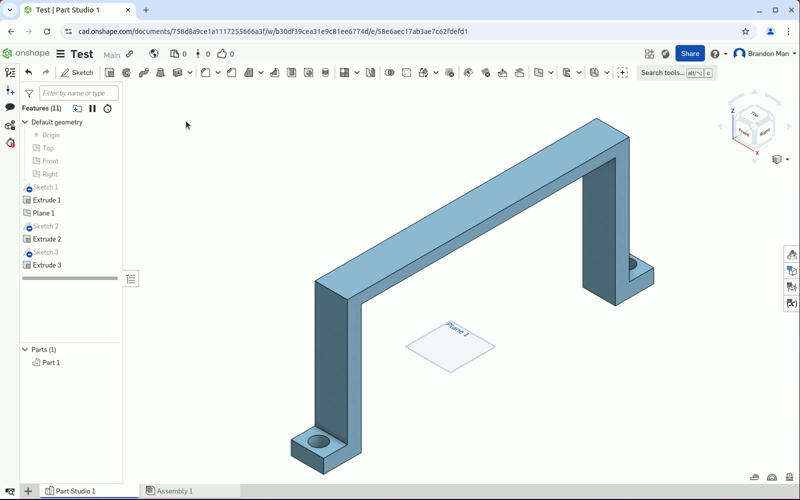
mouse_move(73, 189)
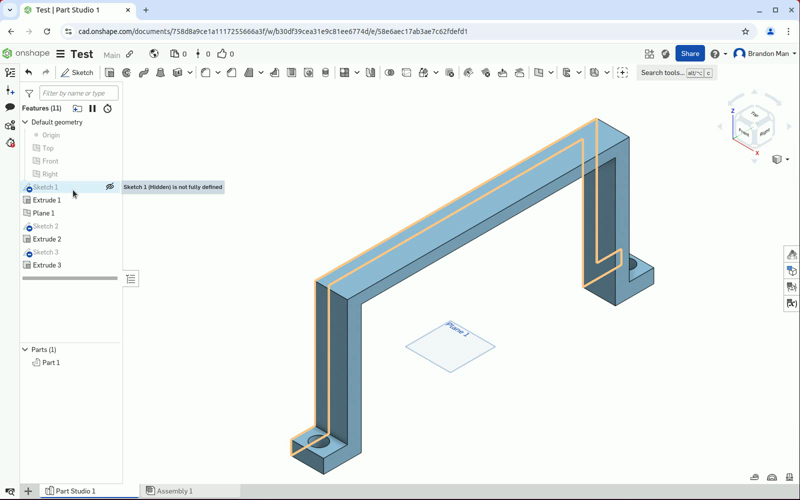
click(73, 189)